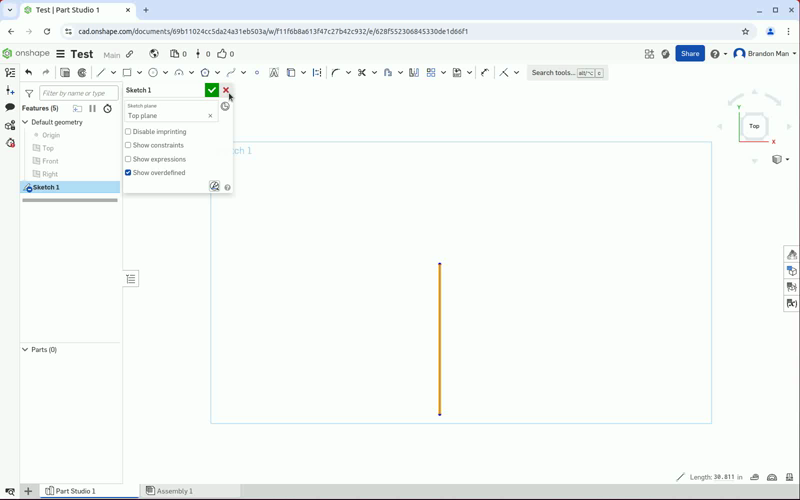
key(shift+h)
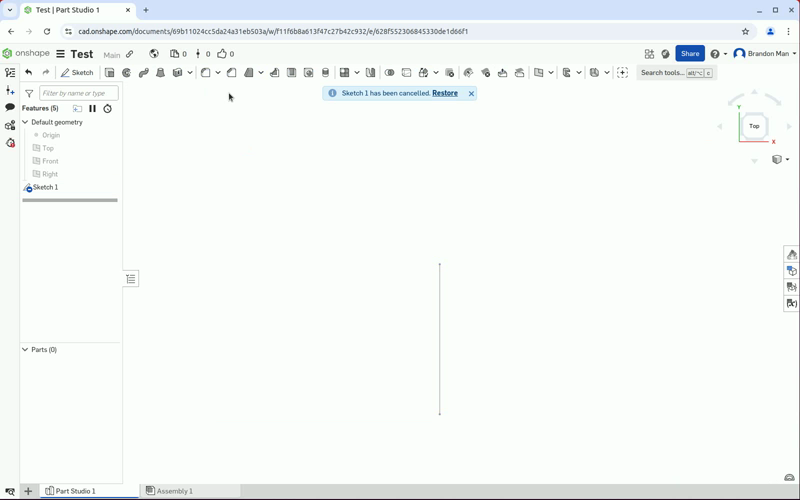
key(shift+s)
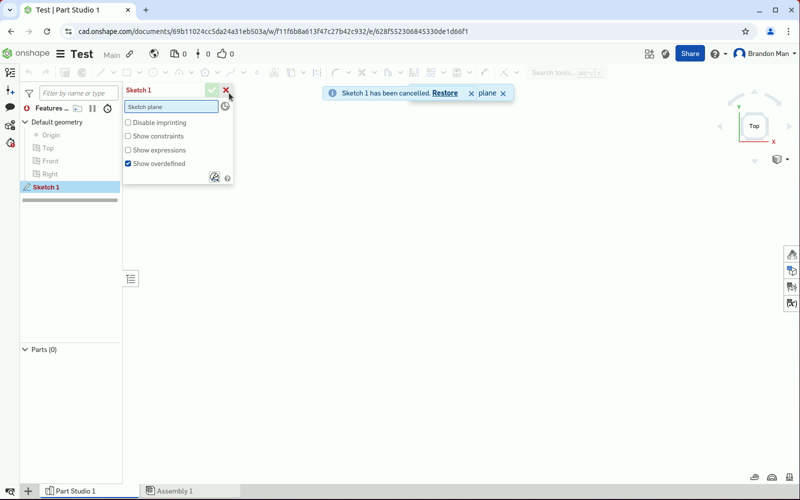
mouse_move(73, 150)
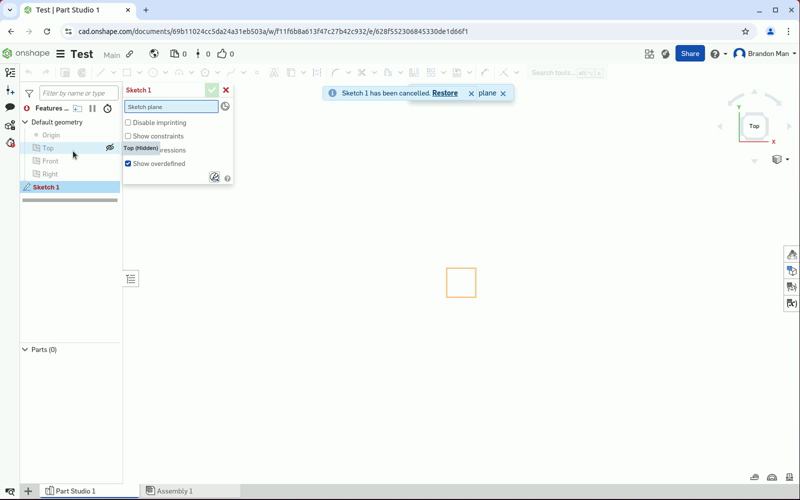
click(73, 150)
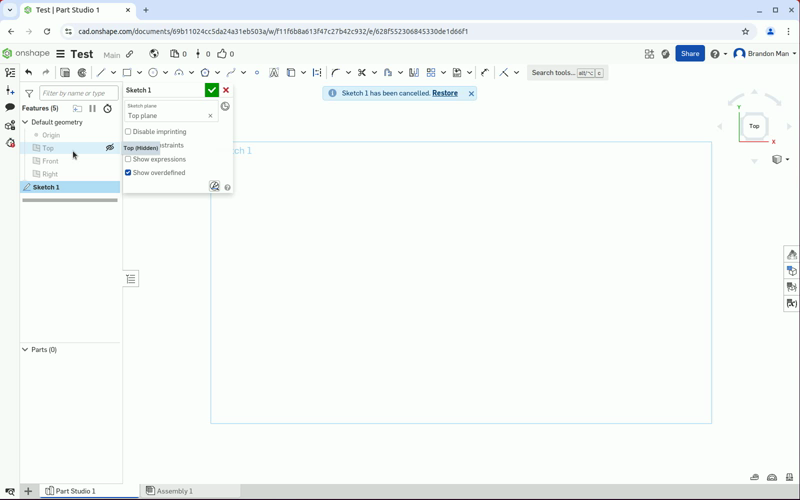
mouse_move(73, 352)
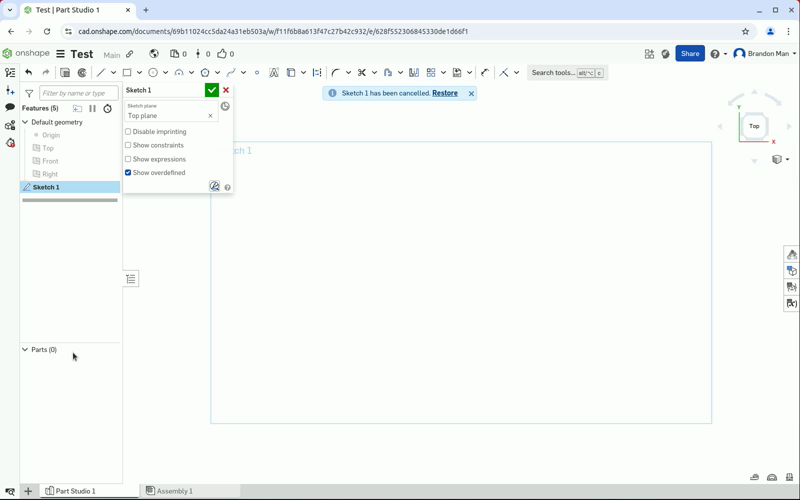
key(y)
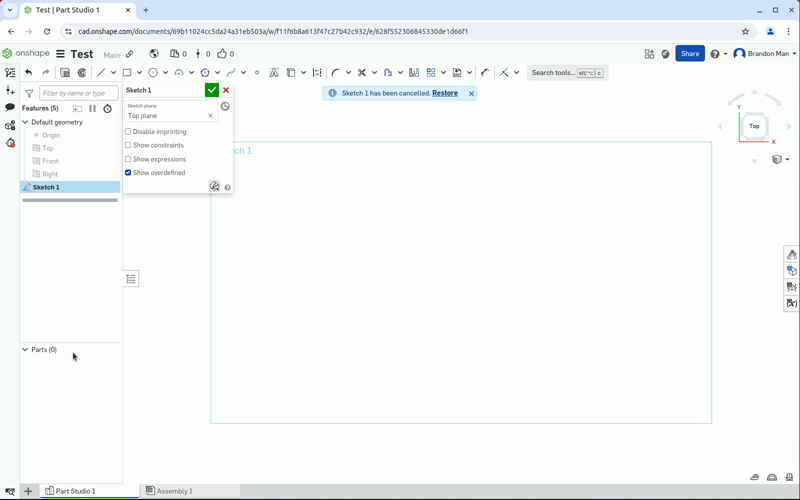
key(a)
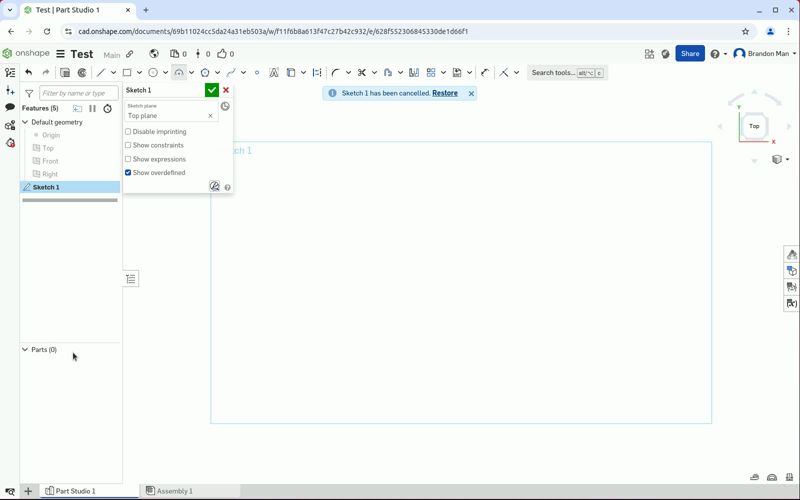
key_down(shift)
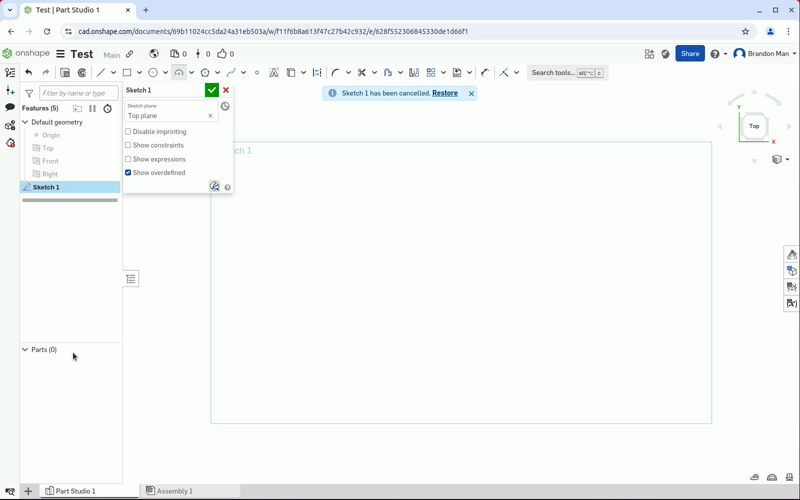
mouse_move(450, 315)
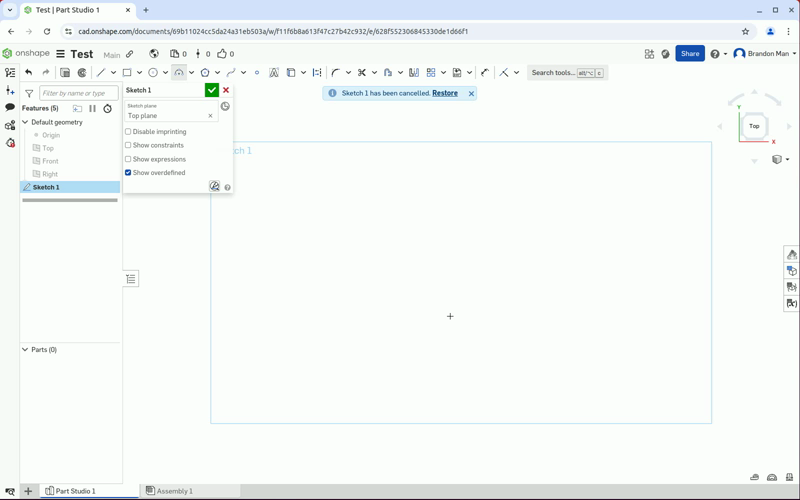
click(450, 315)
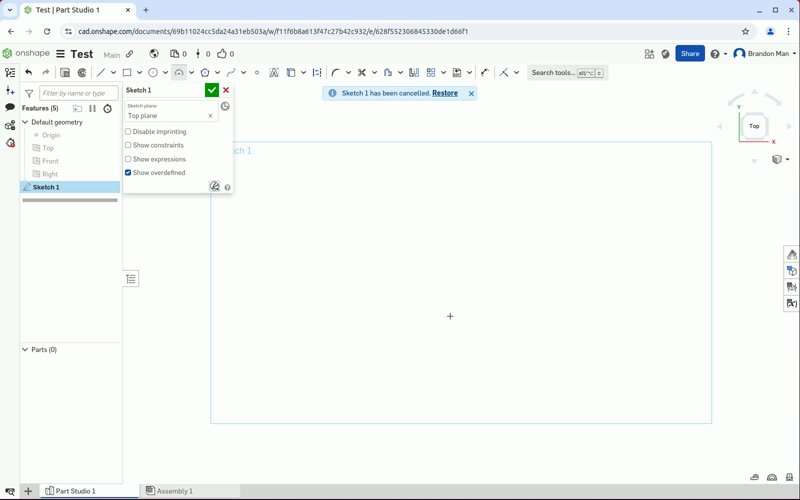
key_up(shift)
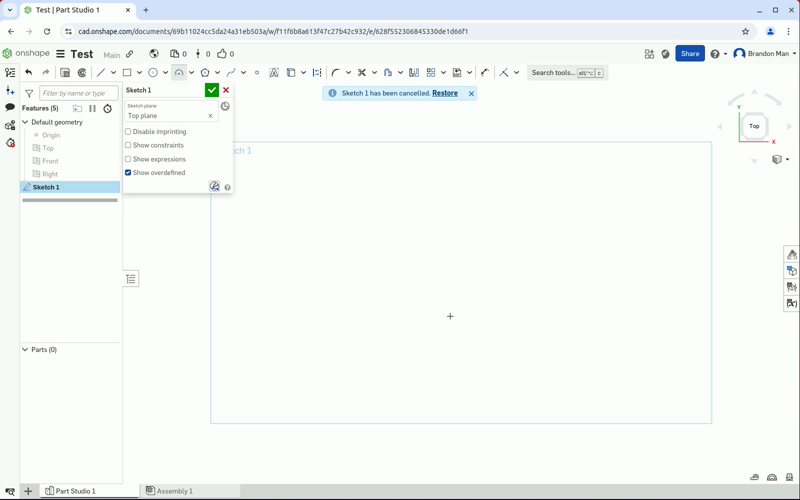
key_down(shift)
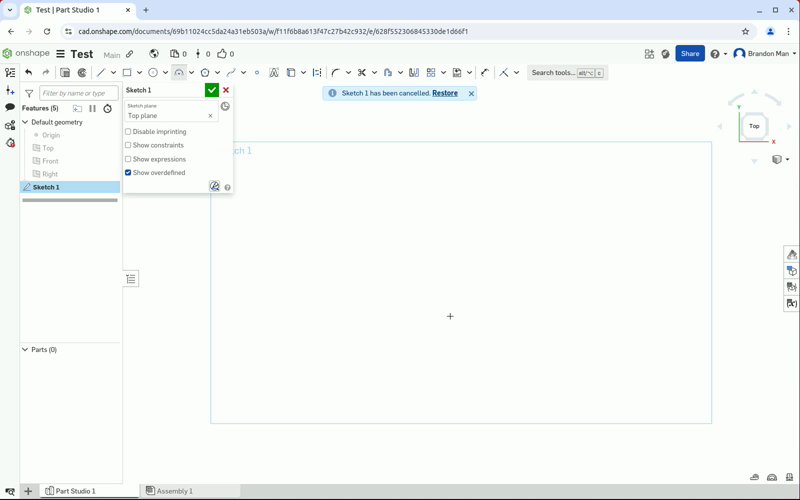
mouse_move(460, 326)
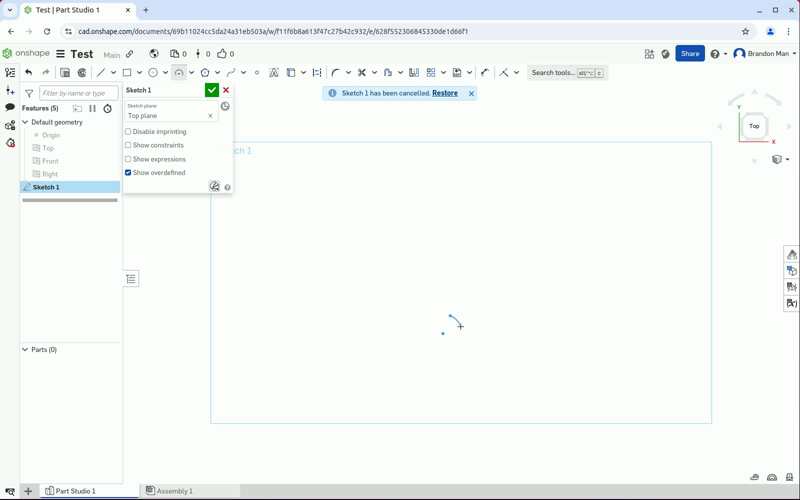
click(460, 326)
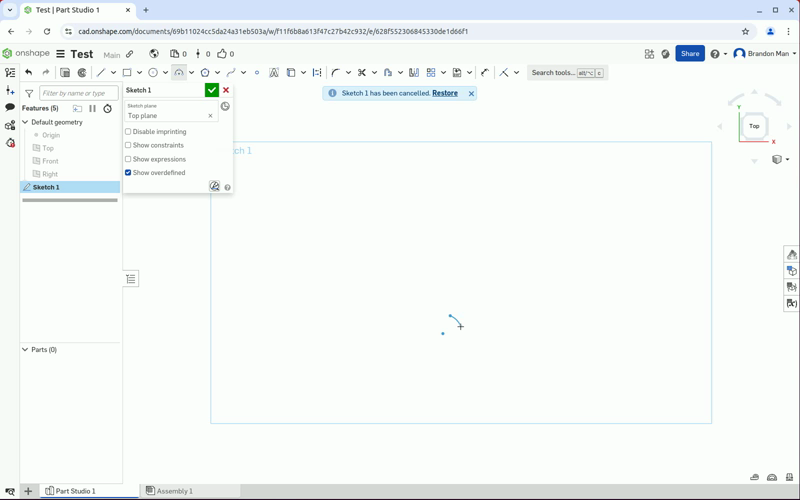
mouse_move(453, 323)
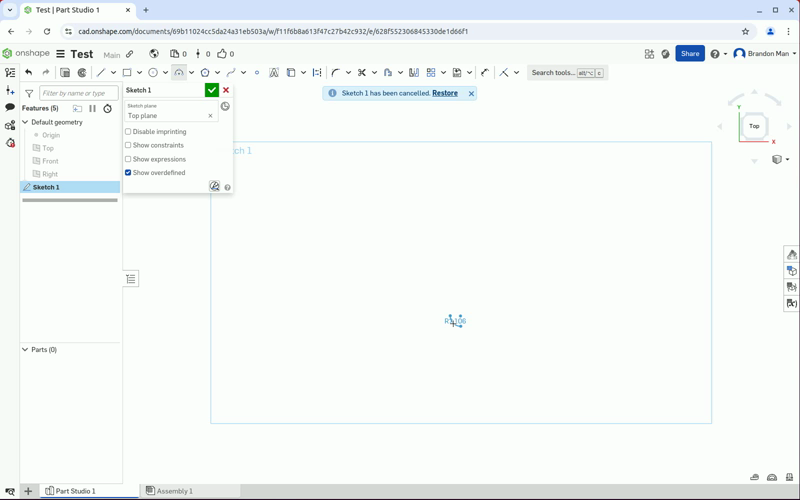
click(453, 323)
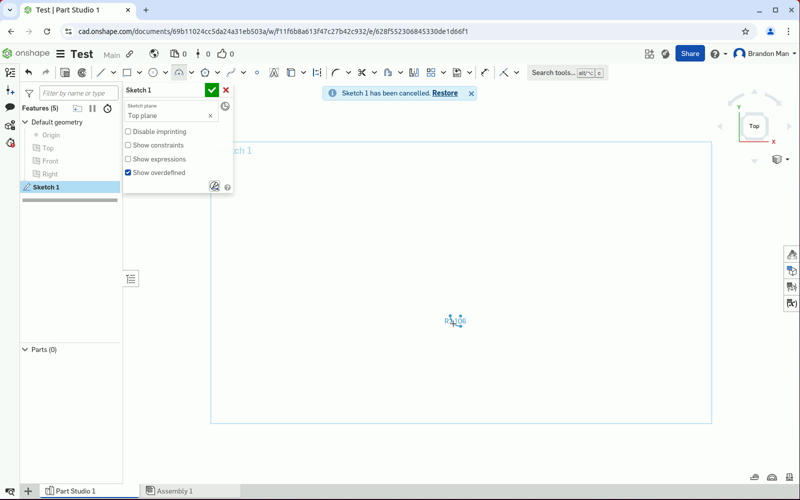
key_up(shift)
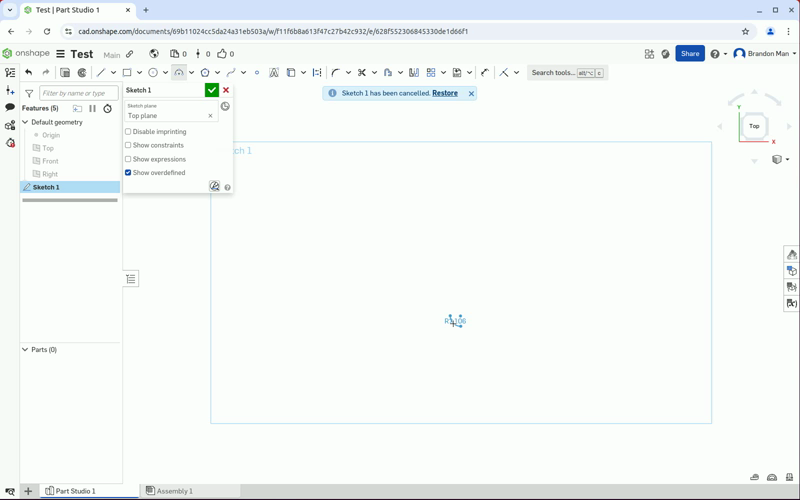
key(esc)
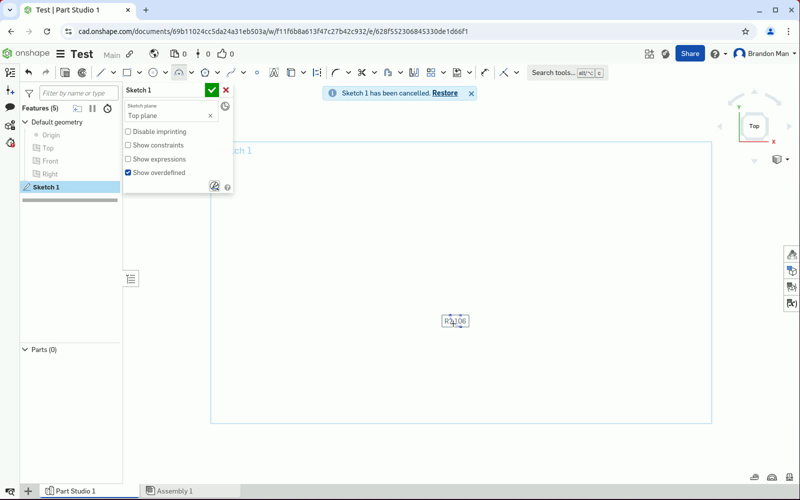
key(l)
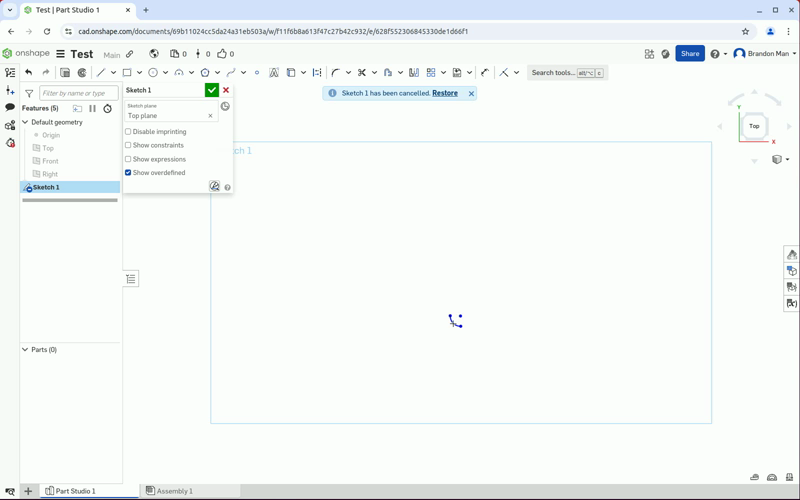
mouse_move(460, 326)
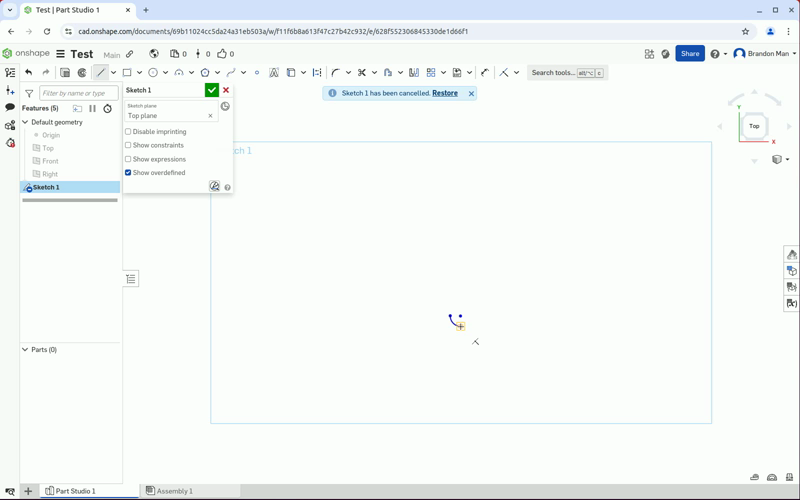
click(460, 326)
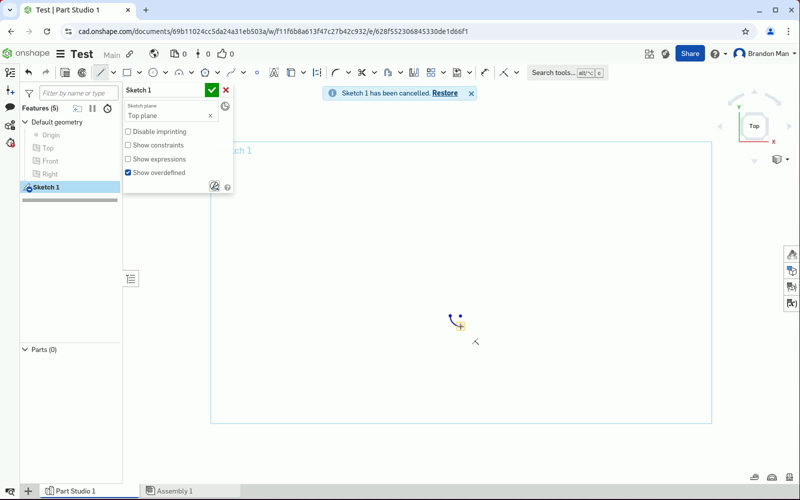
key_down(shift)
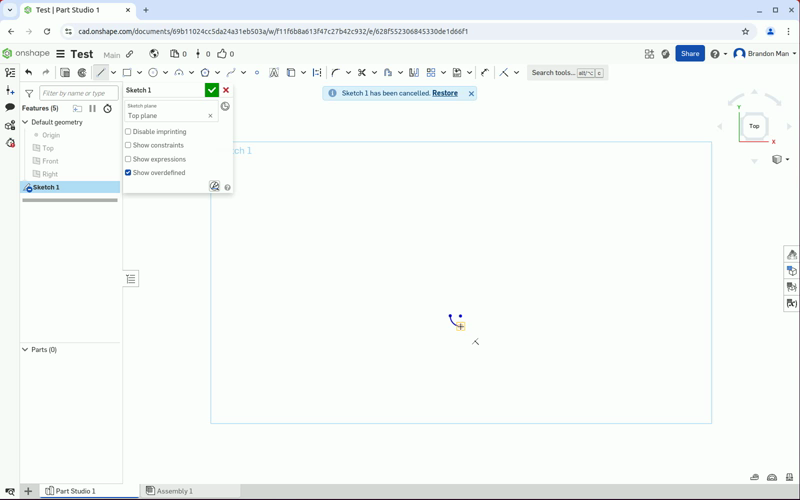
mouse_move(560, 328)
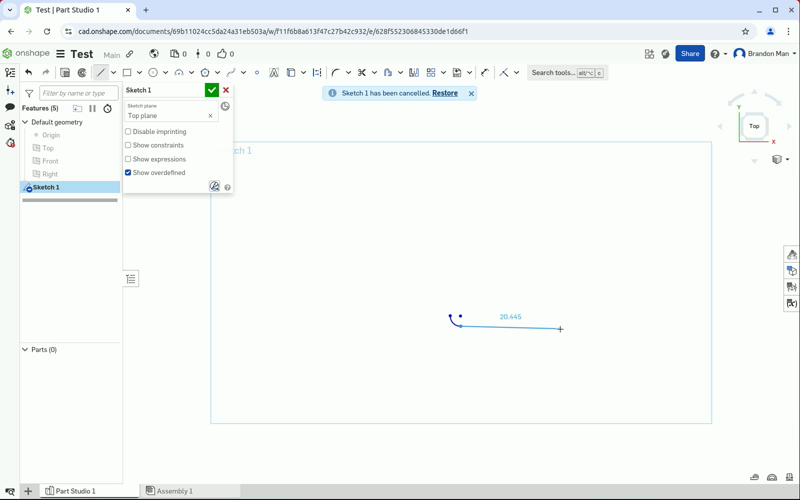
click(560, 328)
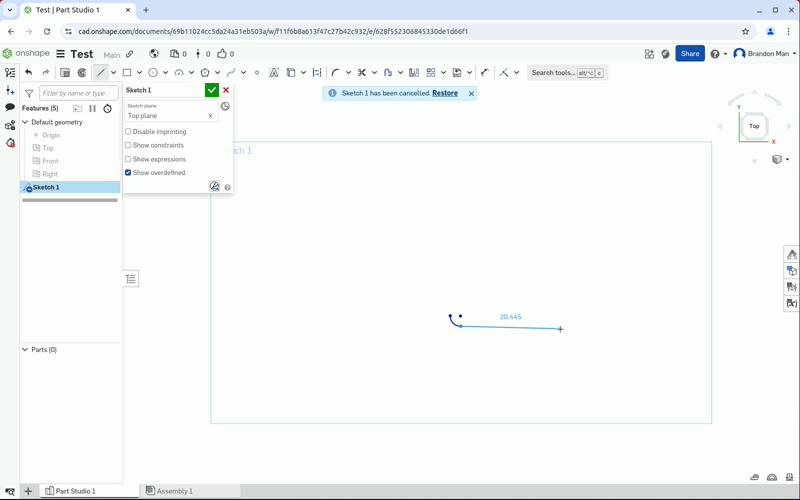
key_up(shift)
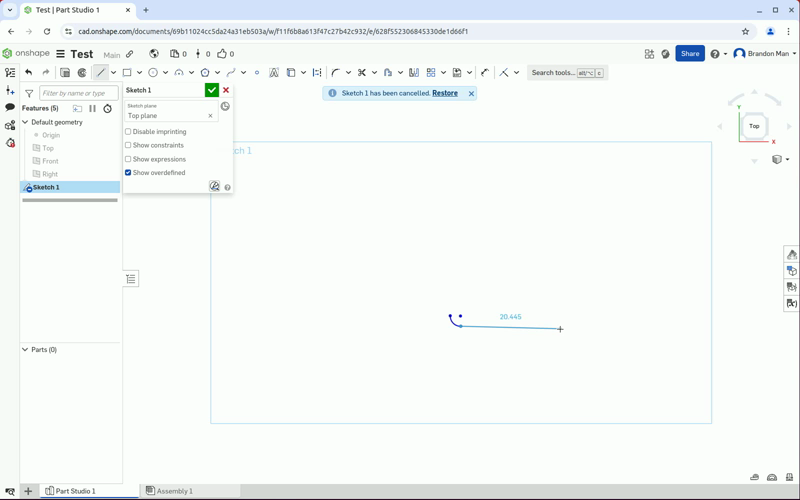
key(esc)
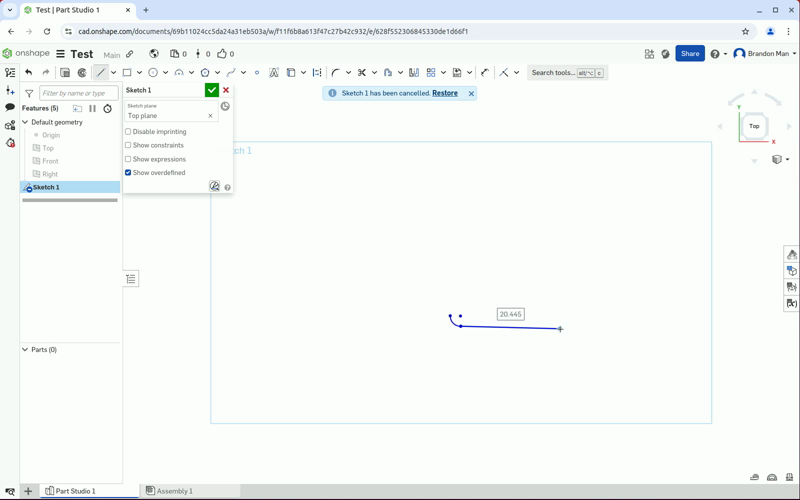
key(a)
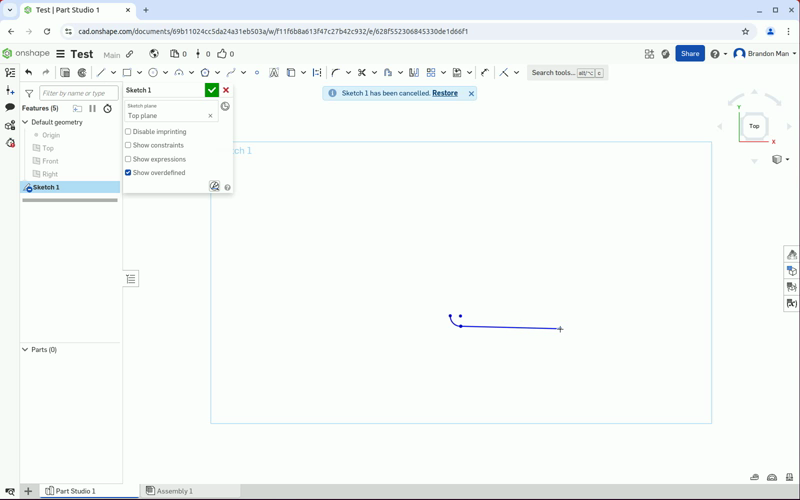
mouse_move(560, 328)
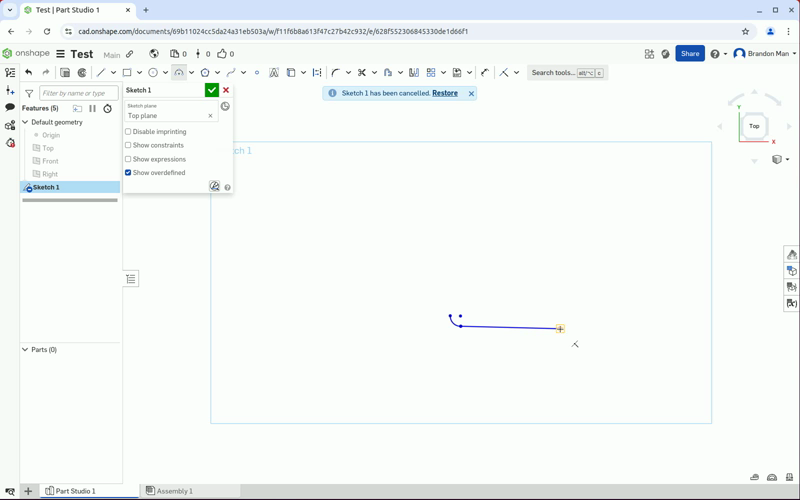
click(560, 328)
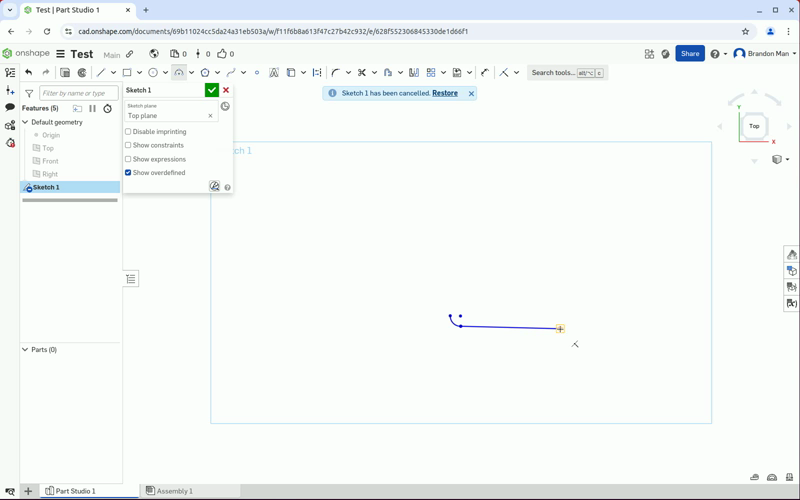
key_down(shift)
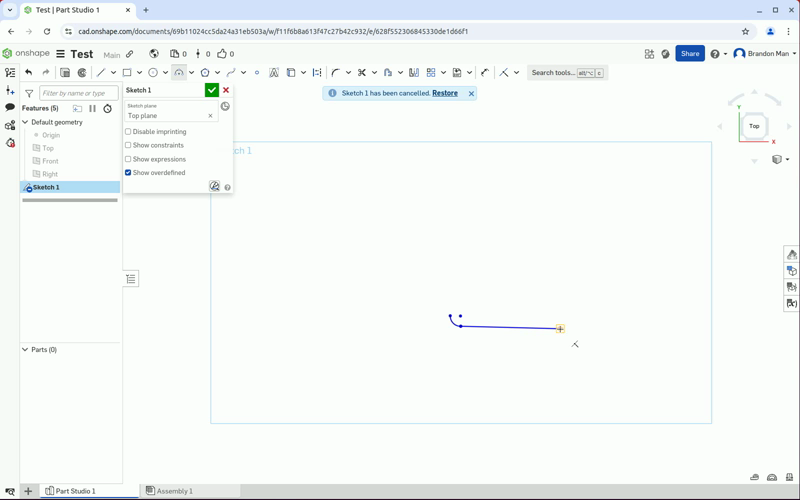
mouse_move(564, 304)
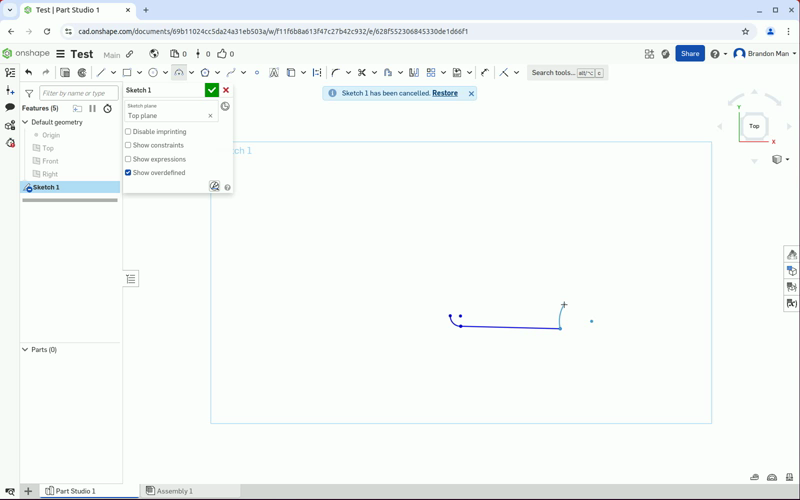
click(564, 304)
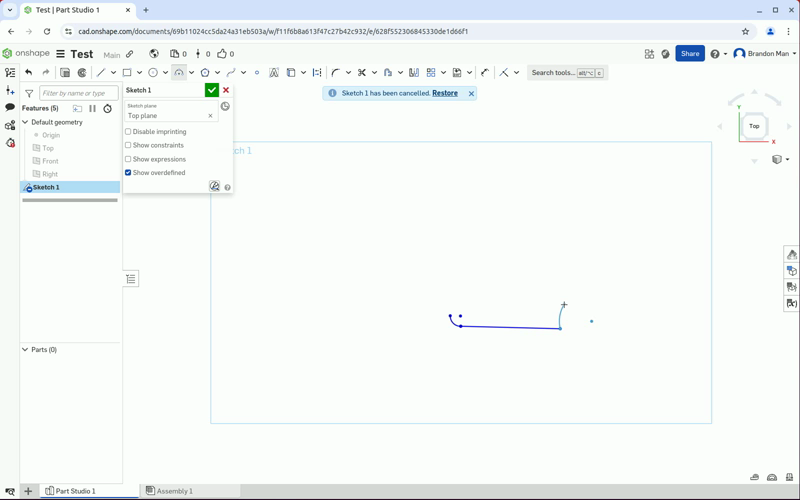
mouse_move(573, 318)
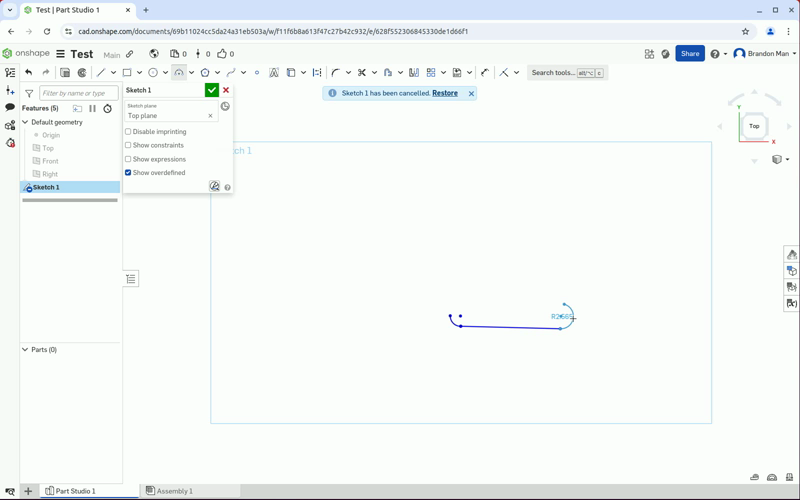
click(573, 318)
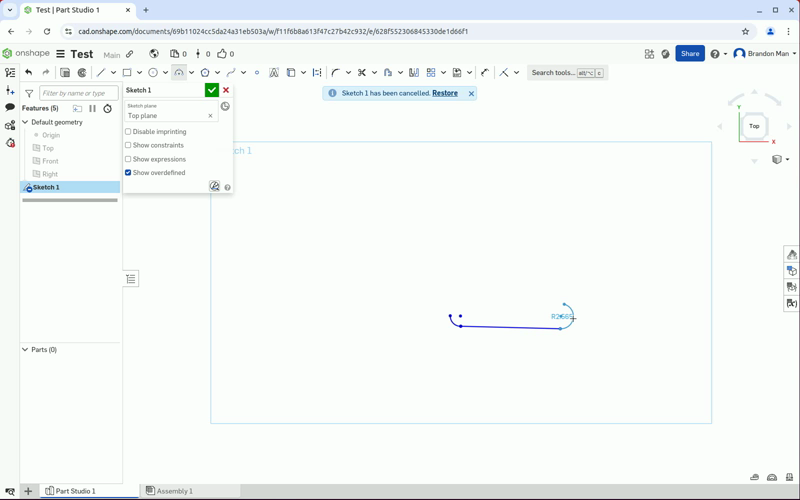
key_up(shift)
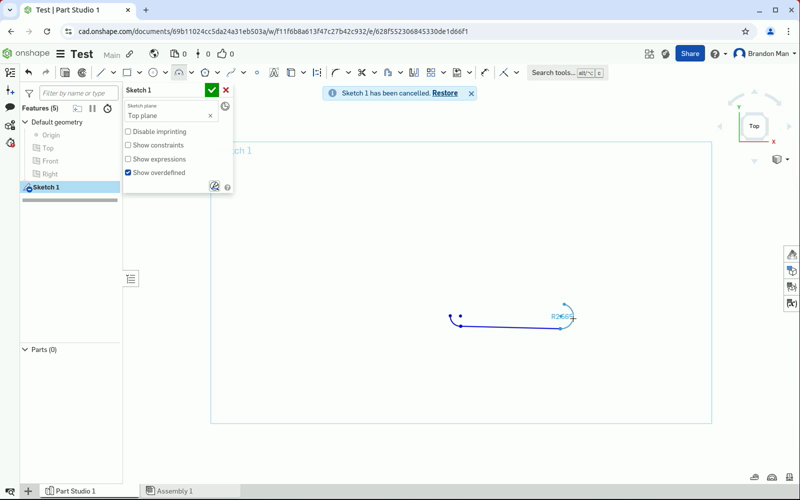
key(esc)
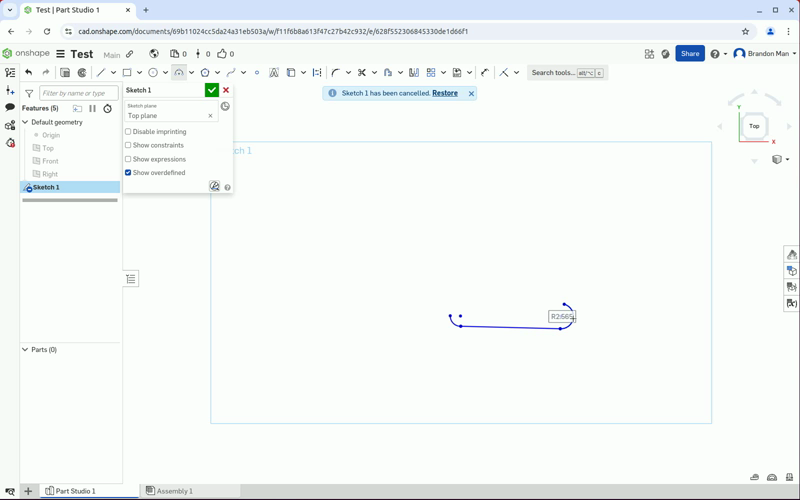
key(l)
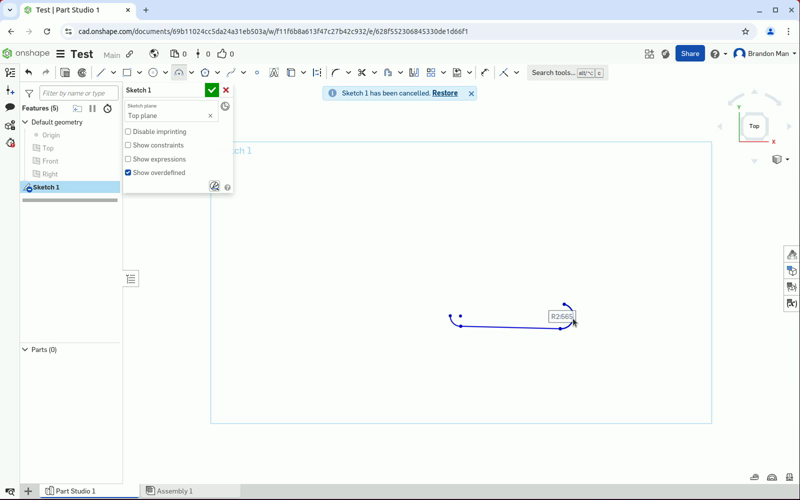
mouse_move(564, 304)
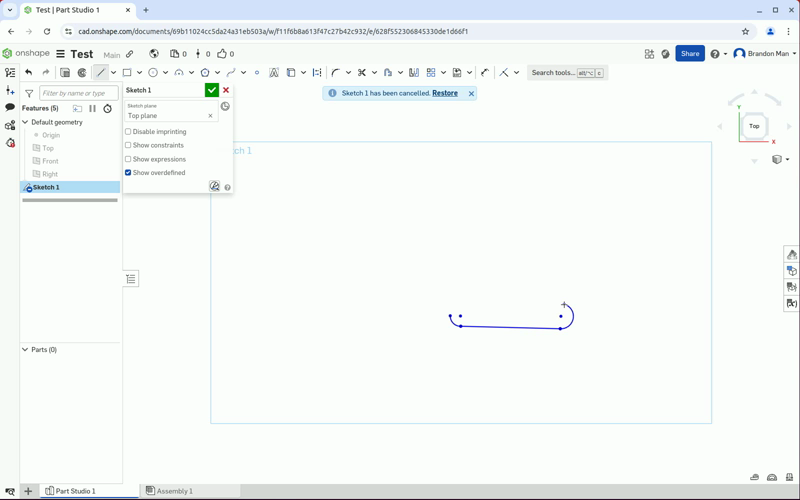
click(564, 304)
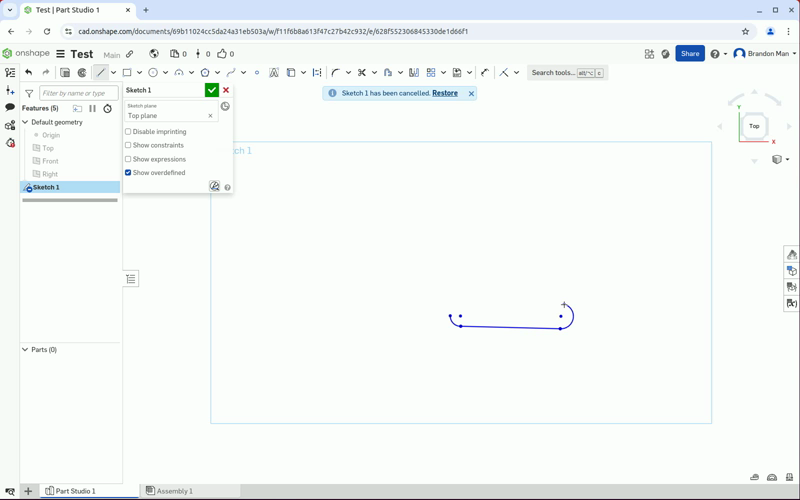
key_down(shift)
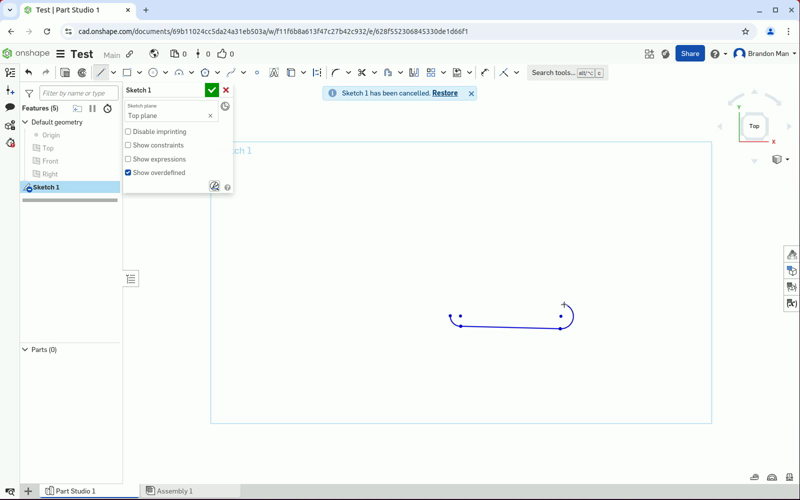
mouse_move(463, 273)
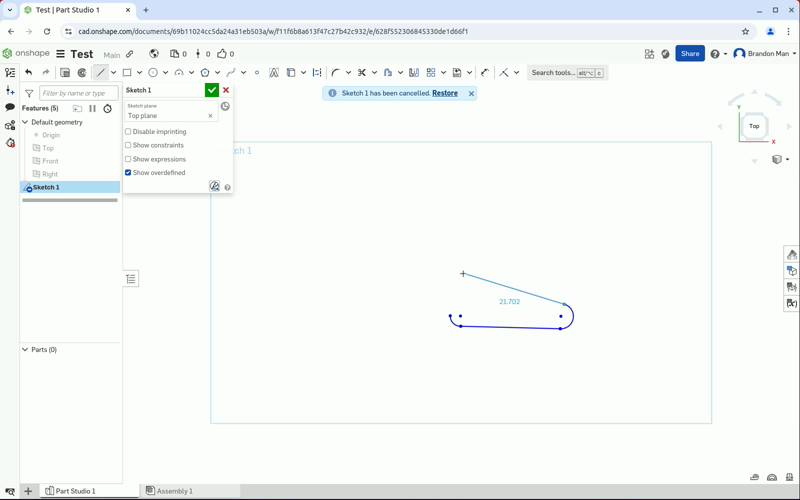
click(463, 273)
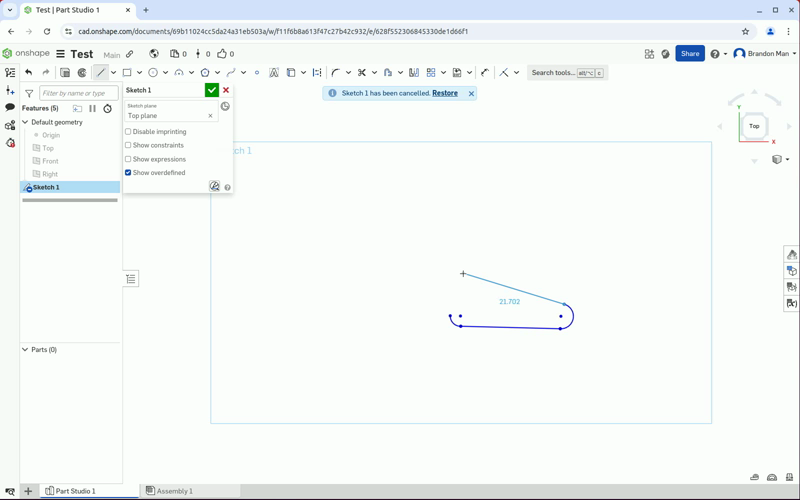
key_up(shift)
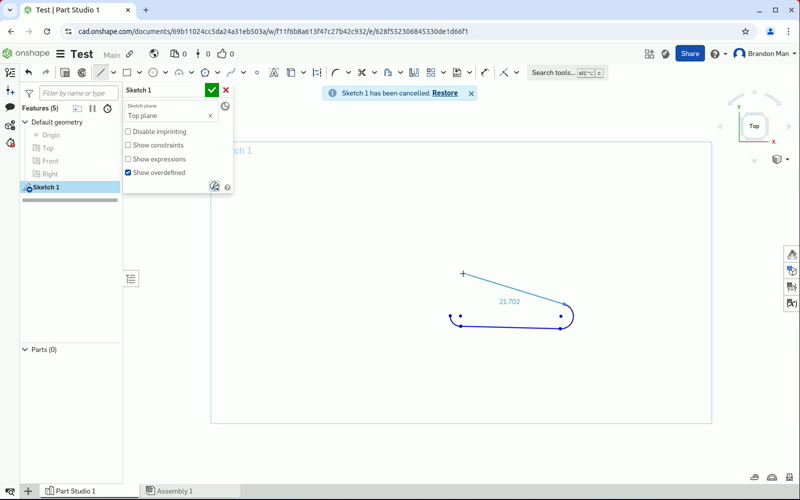
key(esc)
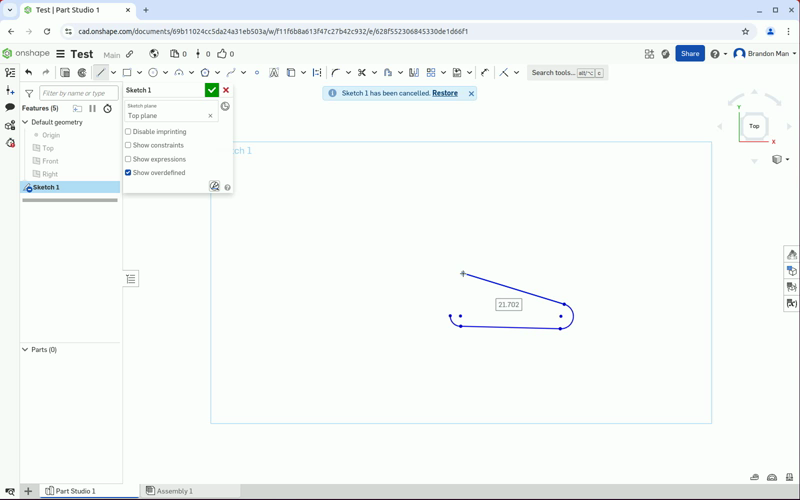
key(a)
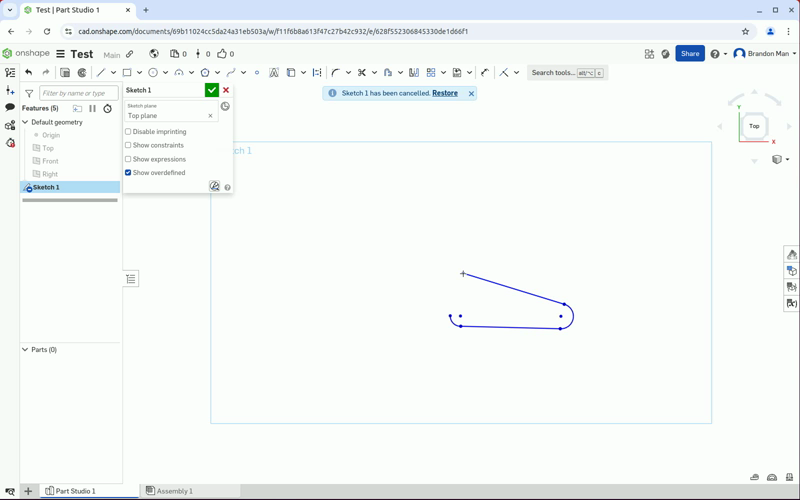
mouse_move(463, 273)
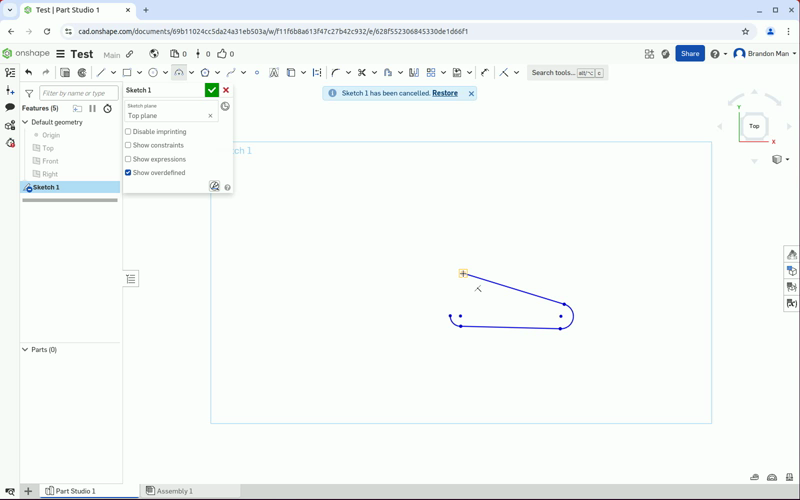
click(463, 273)
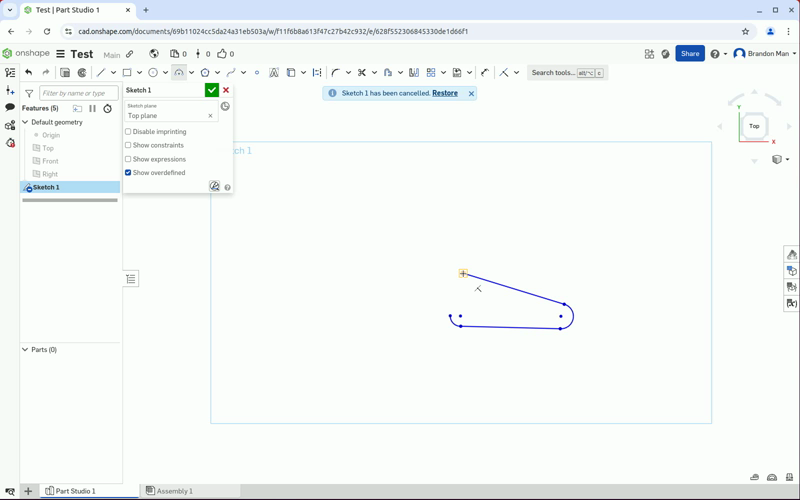
key_down(shift)
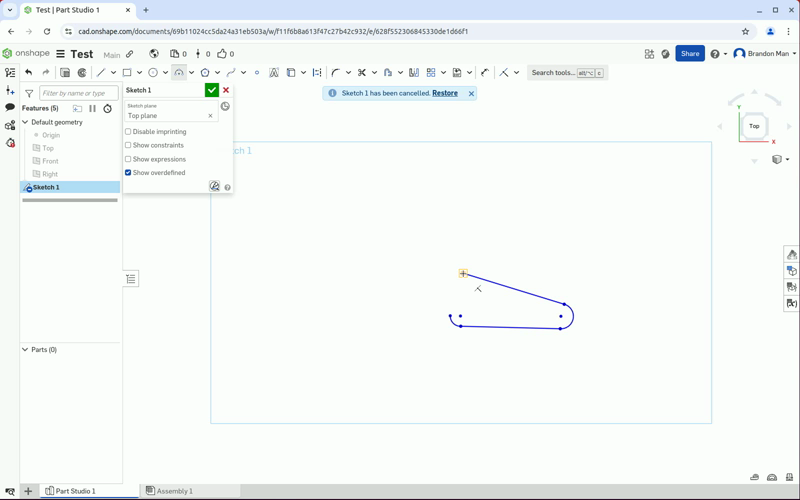
mouse_move(450, 282)
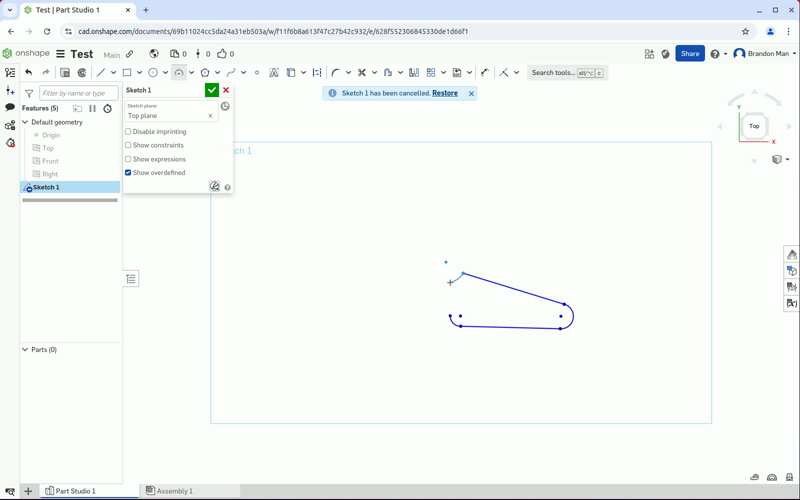
click(450, 282)
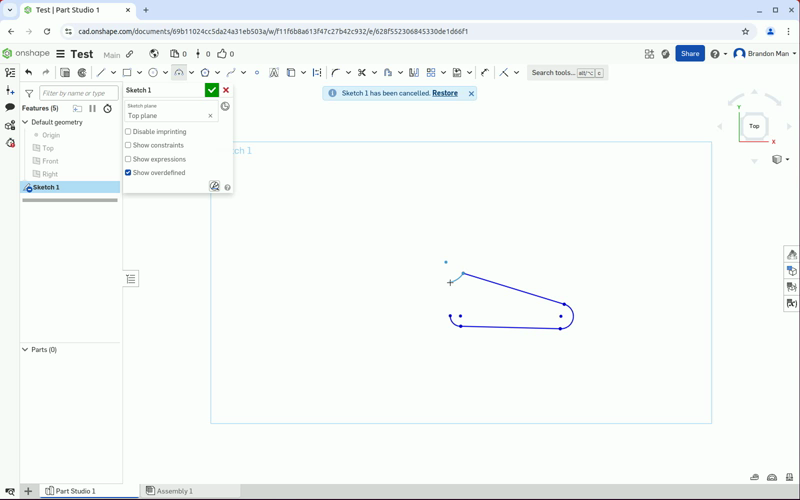
mouse_move(454, 274)
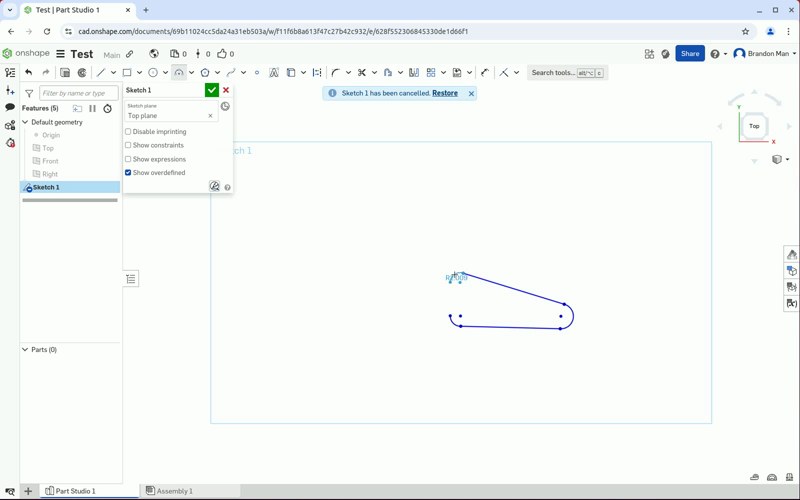
click(454, 274)
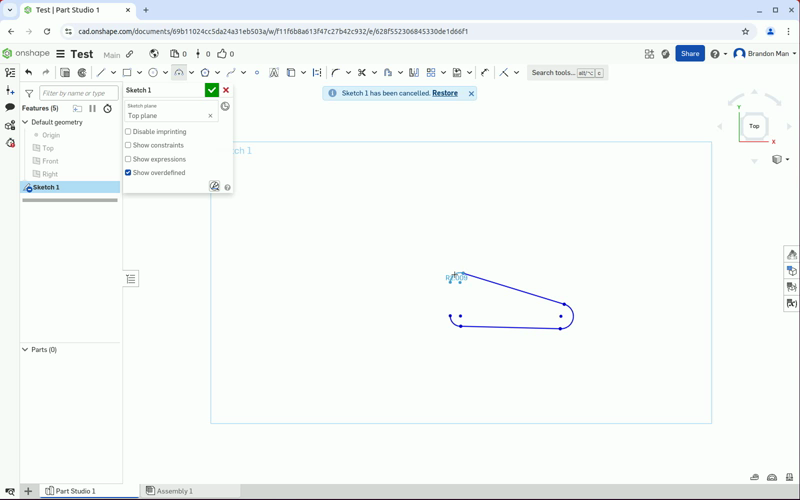
key_up(shift)
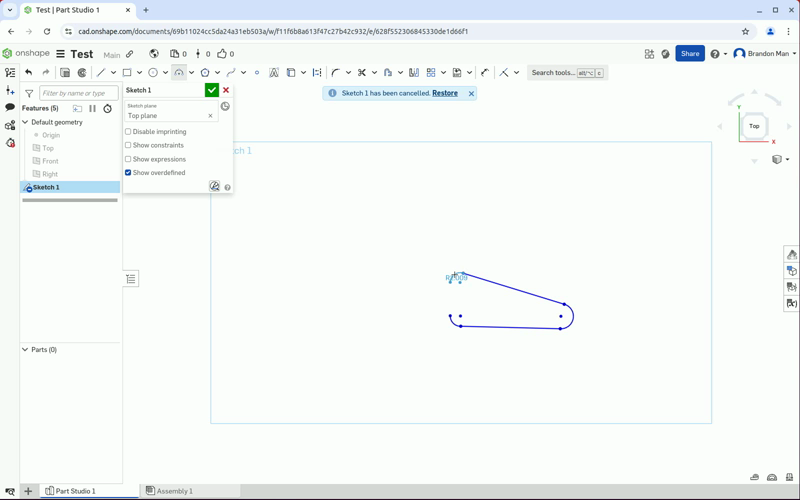
key(esc)
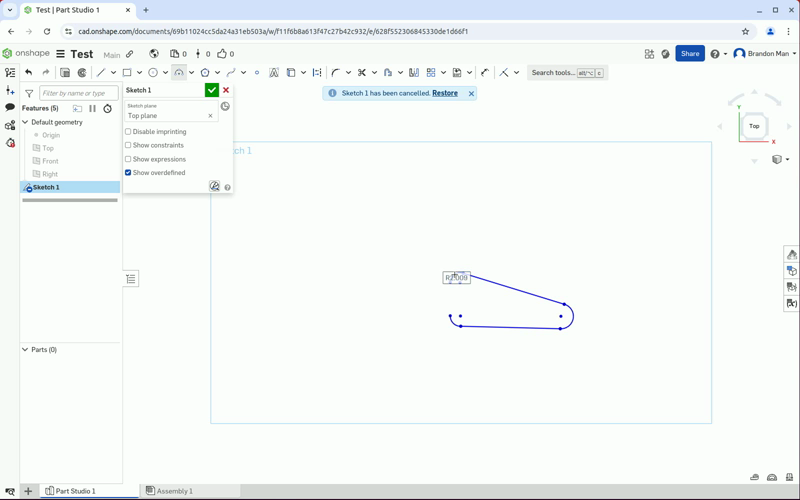
key(l)
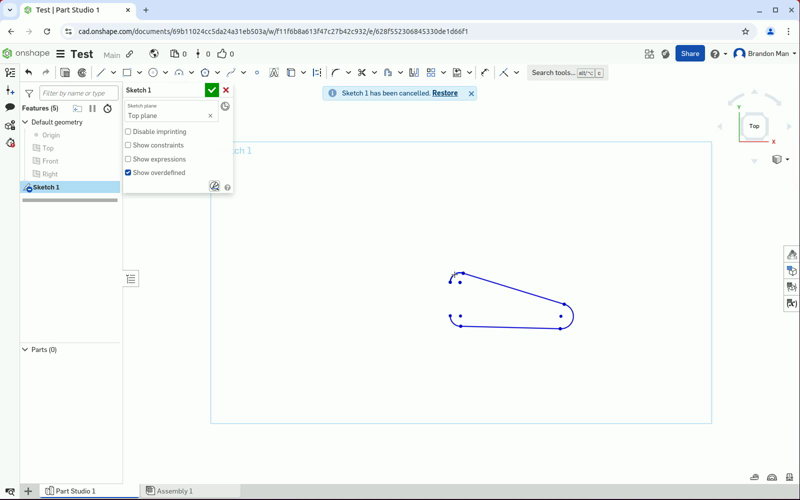
mouse_move(450, 282)
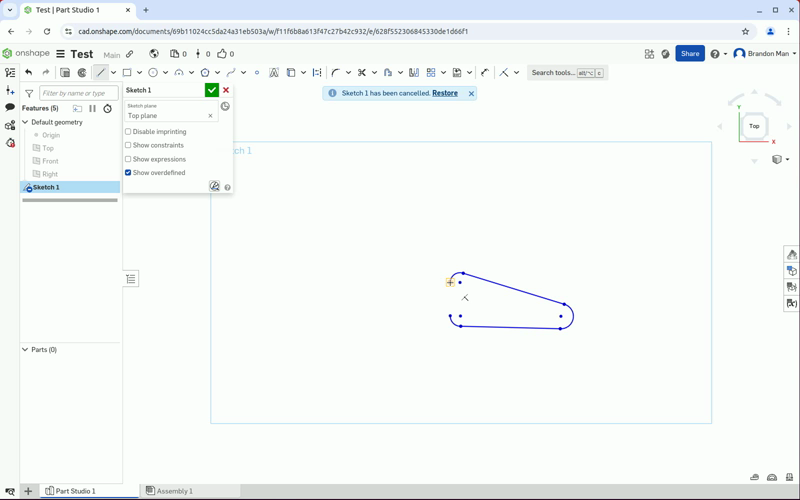
click(450, 282)
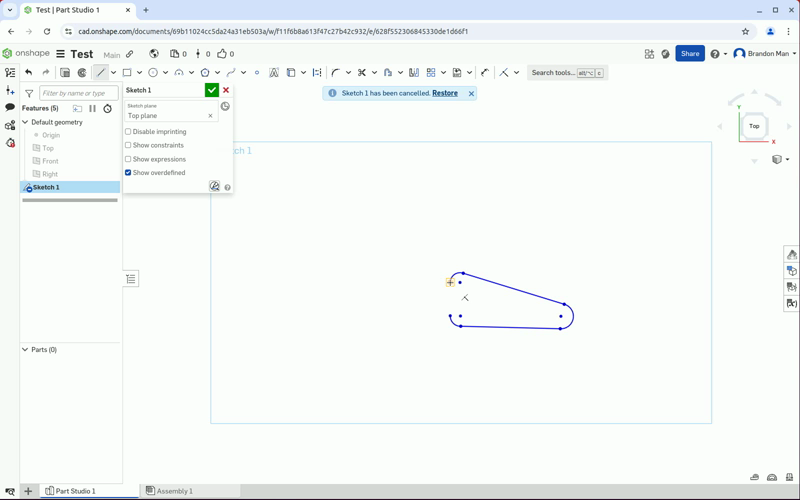
mouse_move(480, 282)
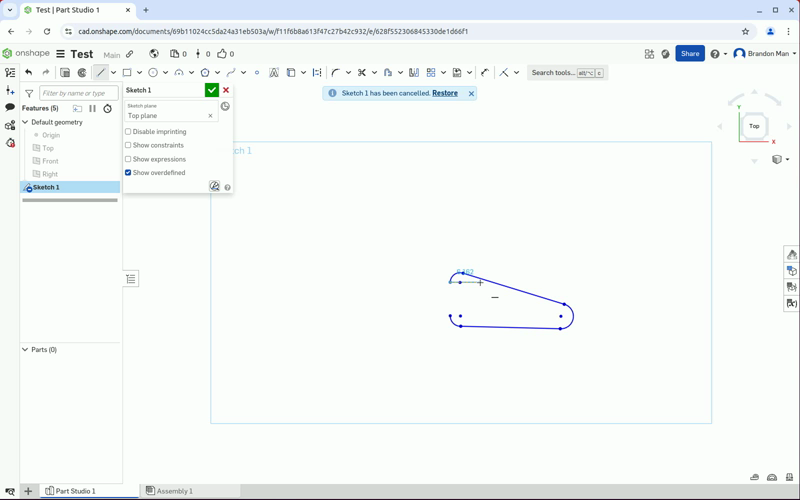
key_down(shift)
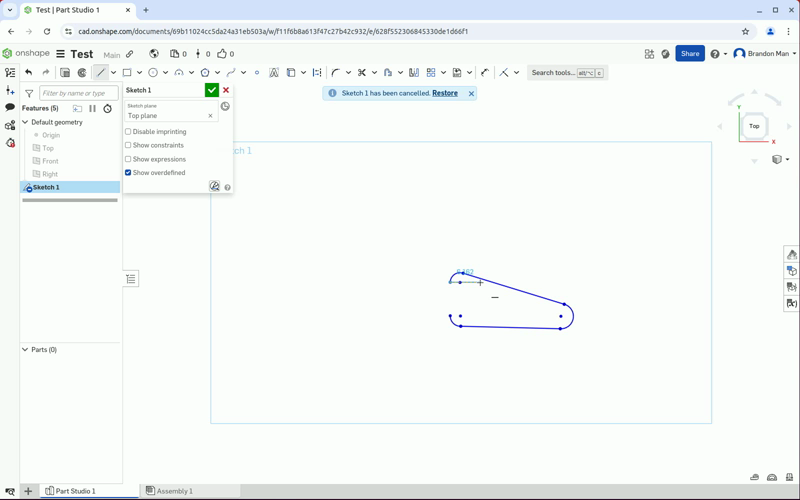
mouse_move(450, 315)
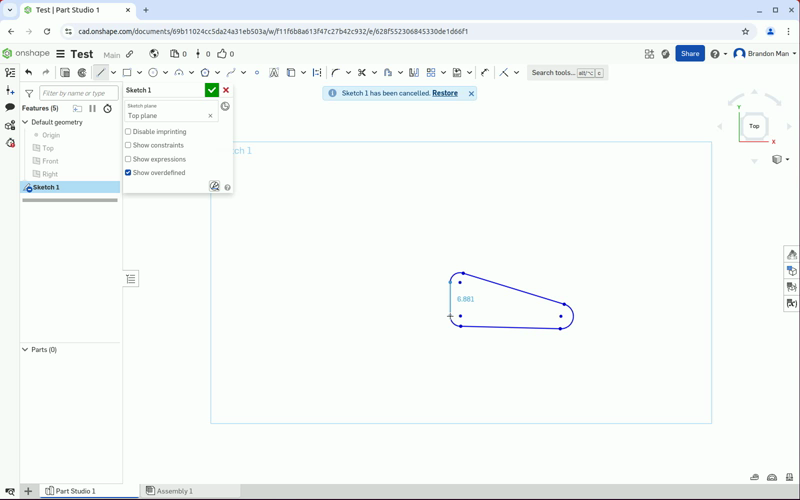
key_up(shift)
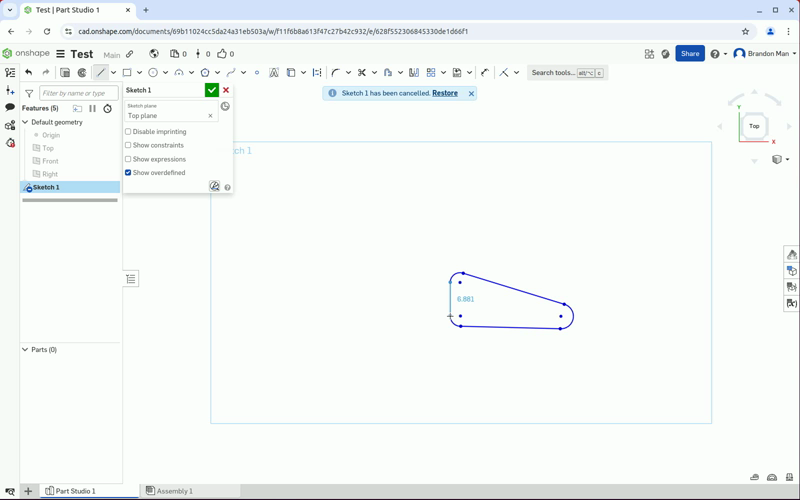
click(450, 315)
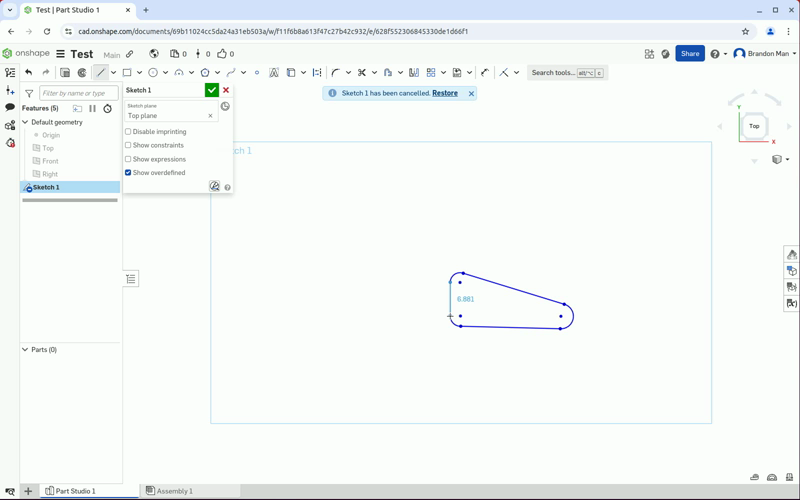
key(esc)
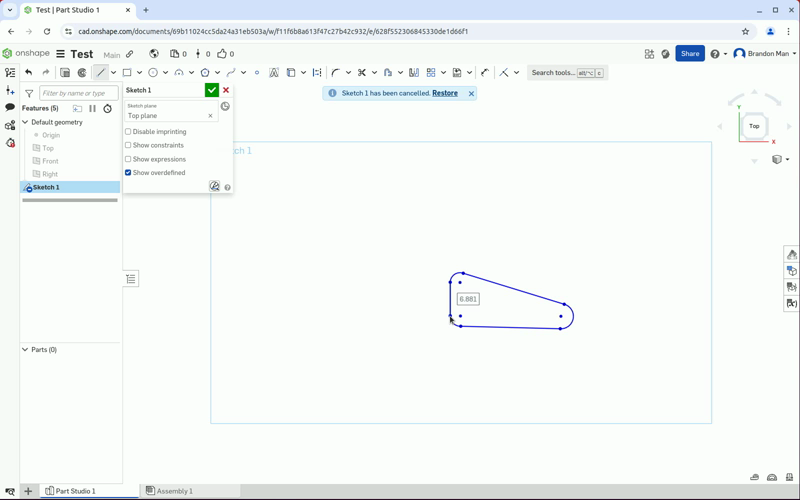
key(c)
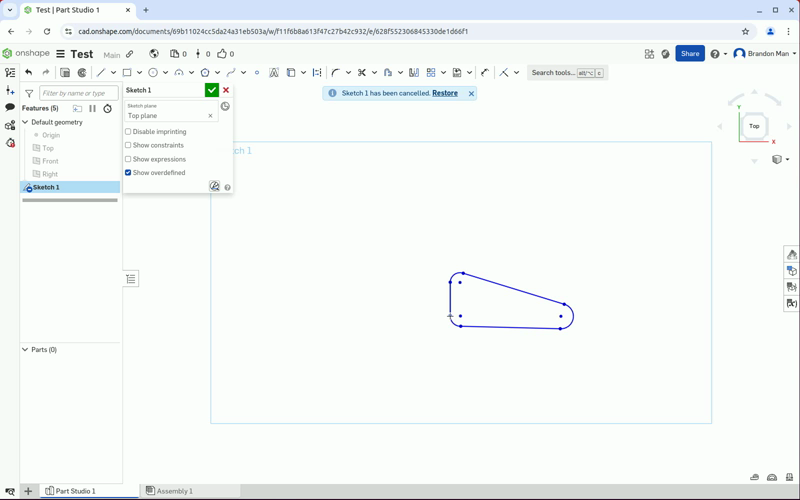
key_down(shift)
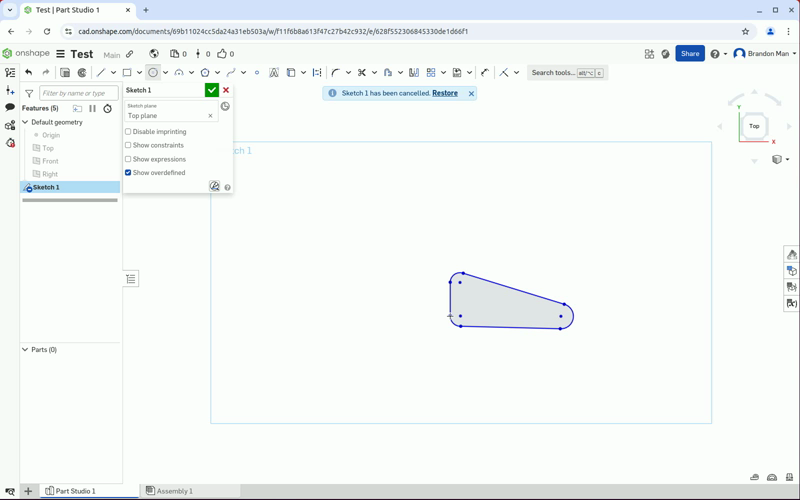
mouse_move(460, 315)
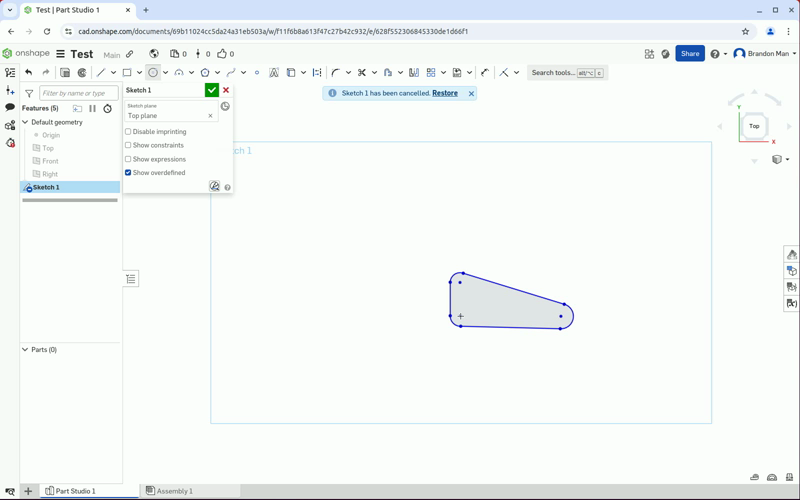
click(460, 315)
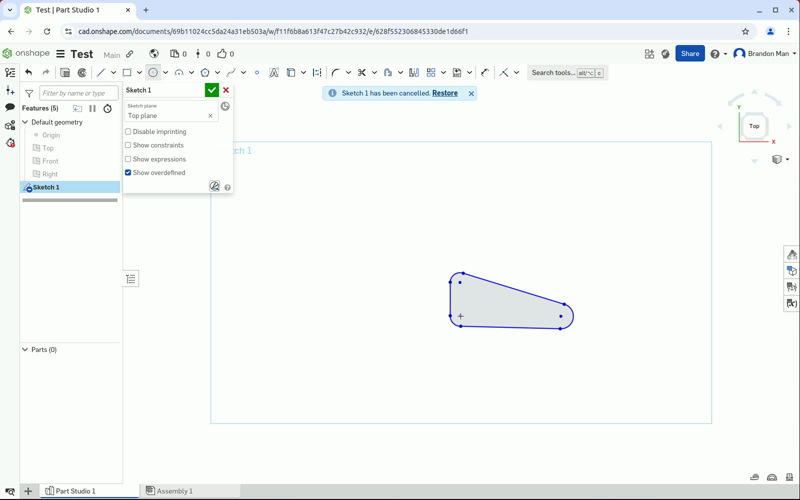
key_up(shift)
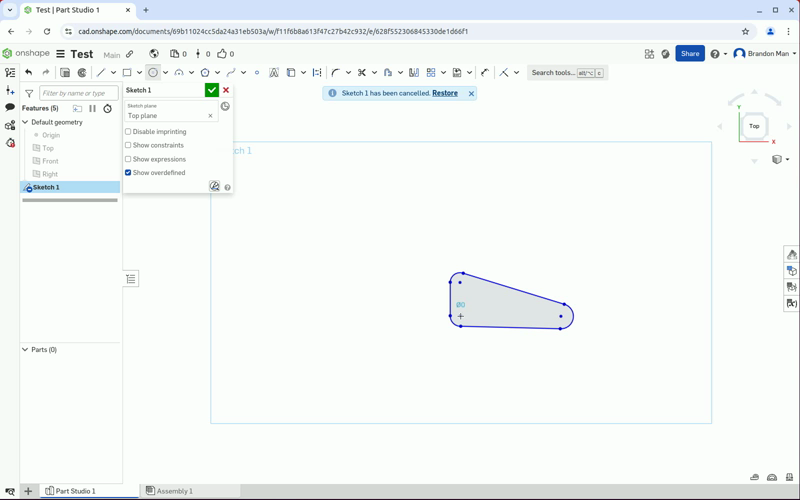
mouse_move(464, 315)
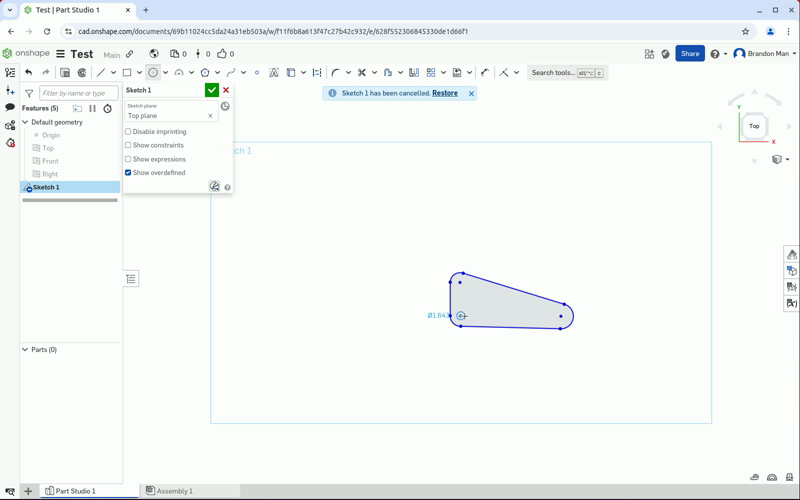
scroll(6)
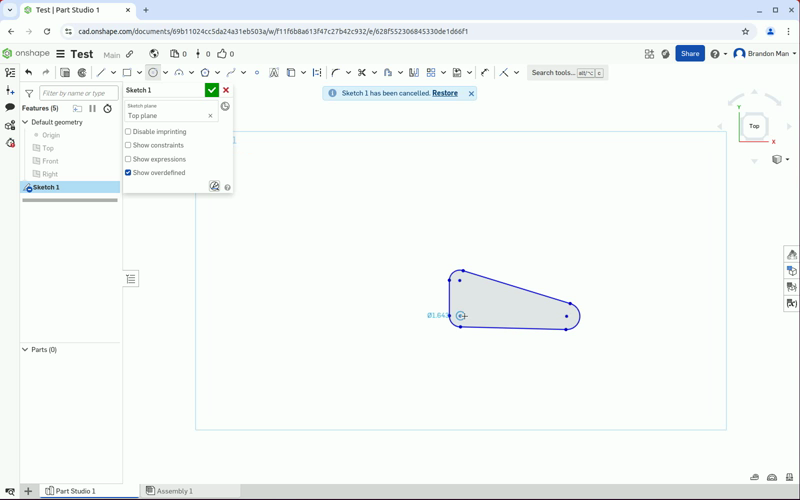
scroll(6)
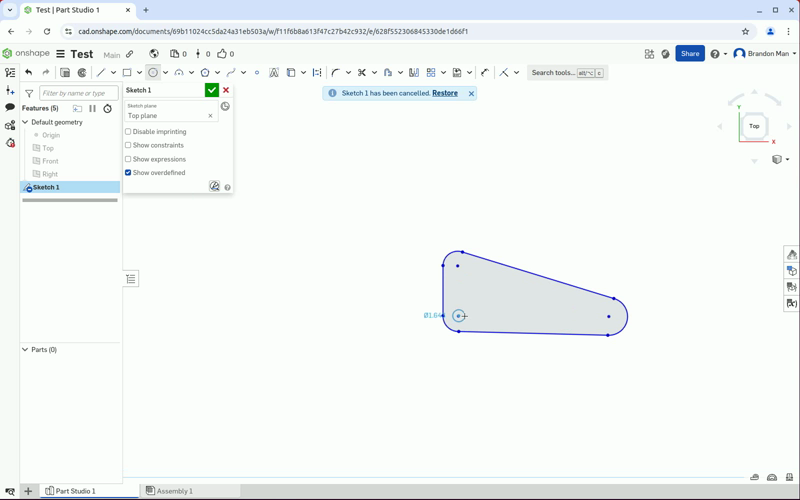
scroll(6)
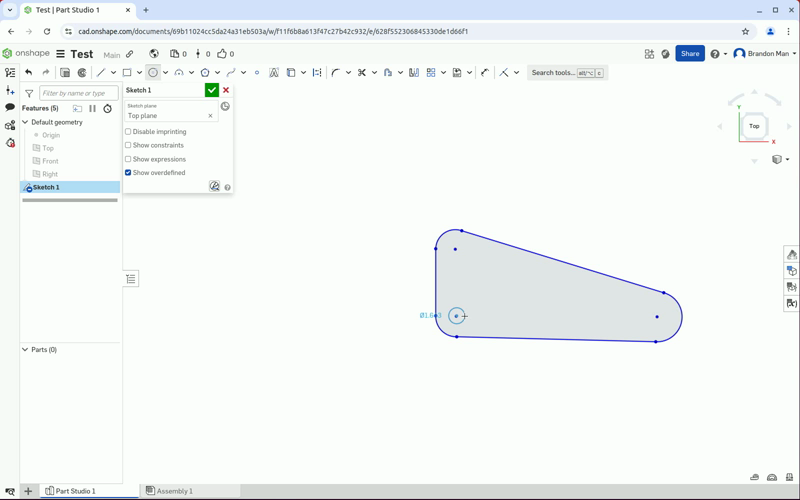
scroll(6)
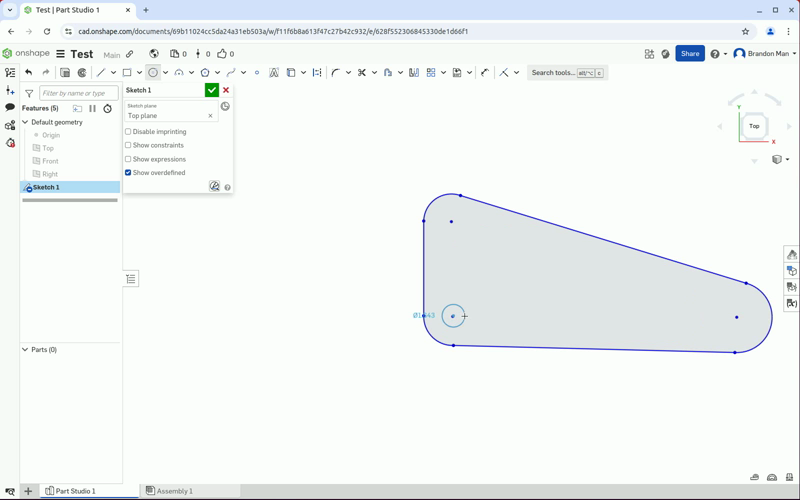
scroll(6)
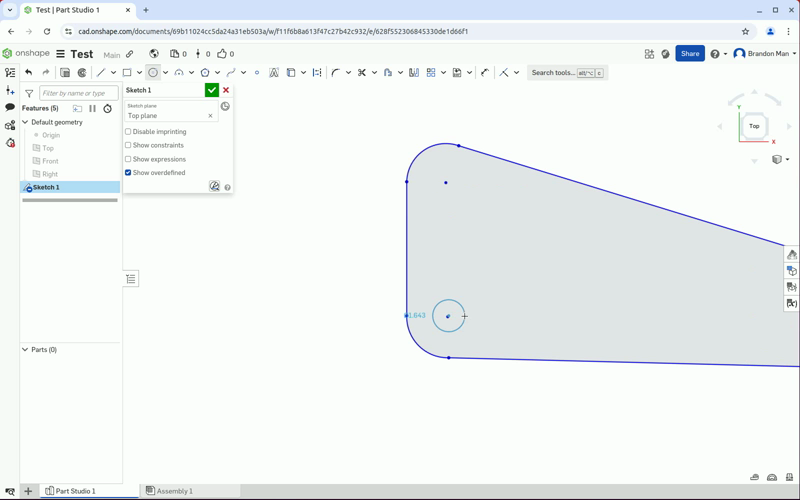
scroll(6)
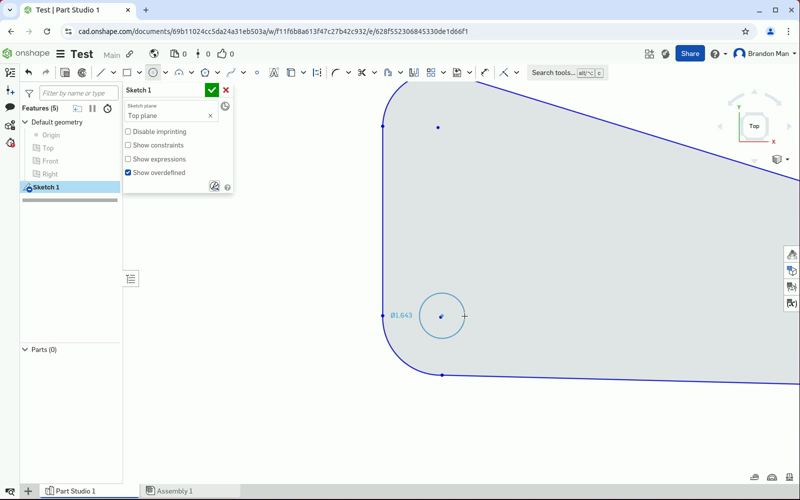
scroll(6)
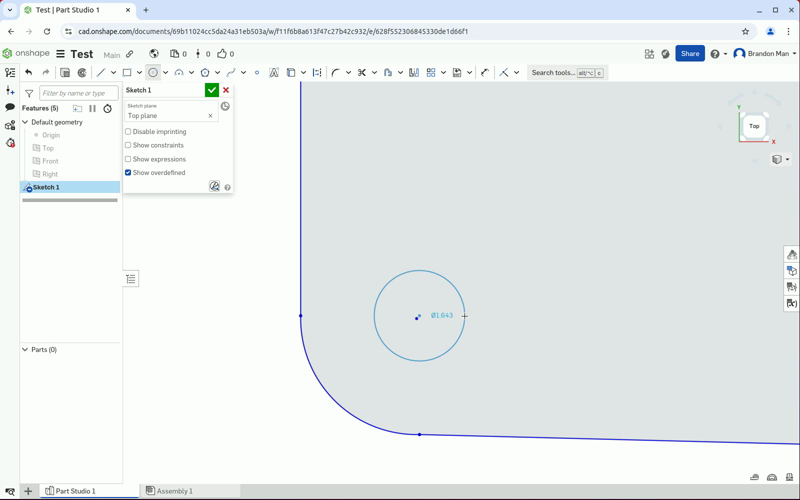
click(464, 315)
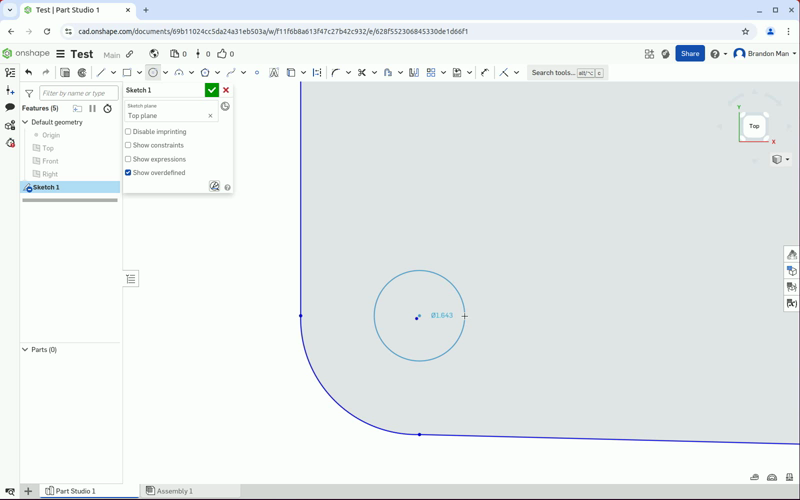
scroll(-6)
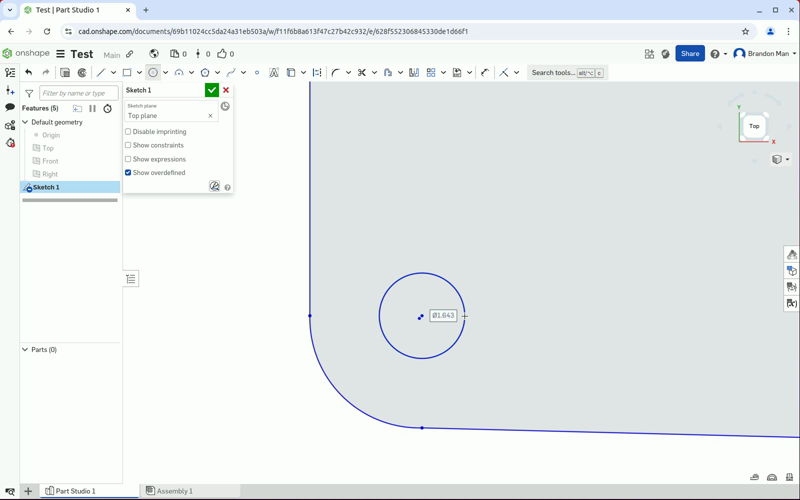
scroll(-6)
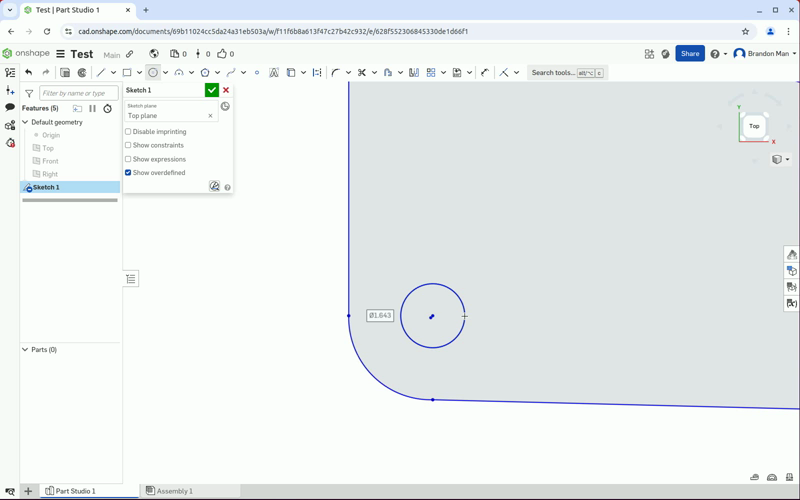
scroll(-6)
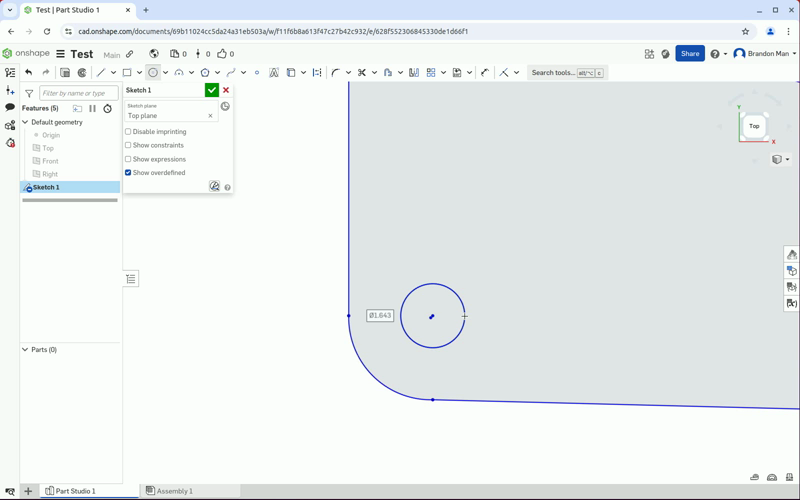
scroll(-6)
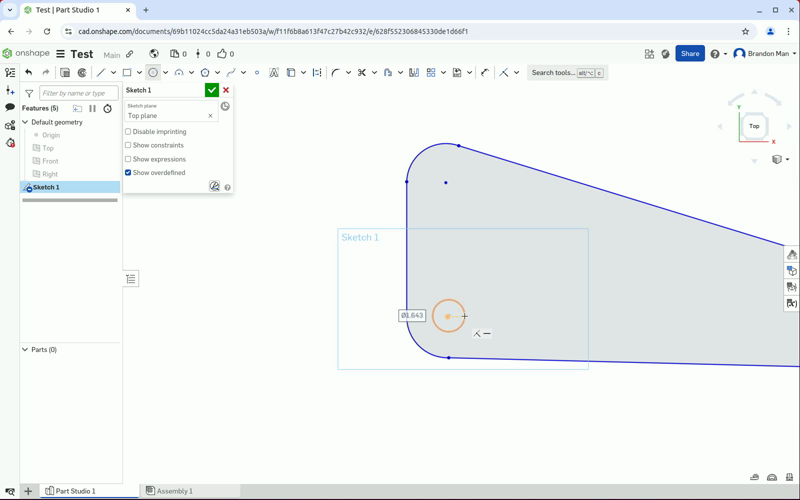
scroll(-6)
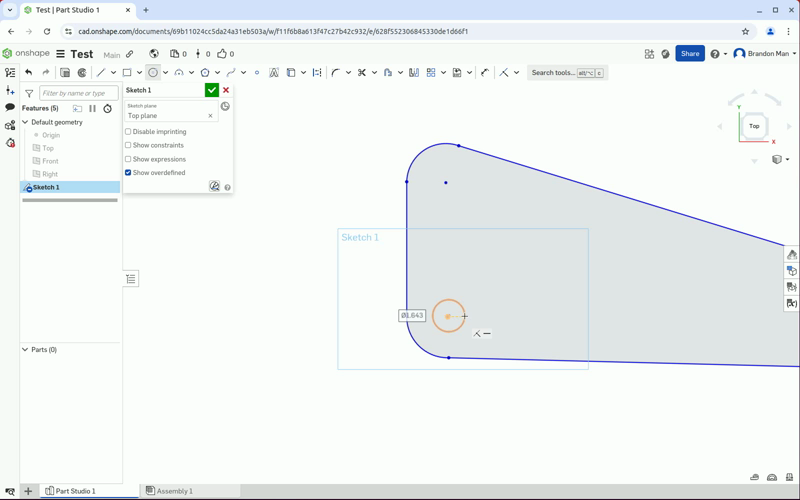
scroll(-6)
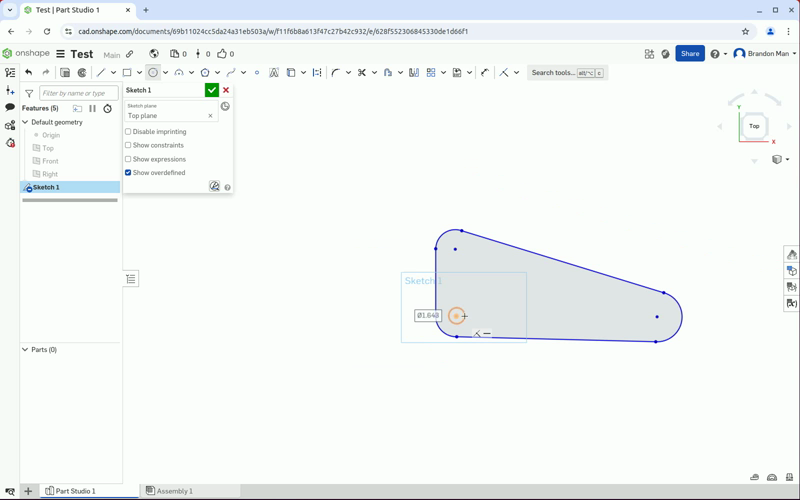
scroll(-6)
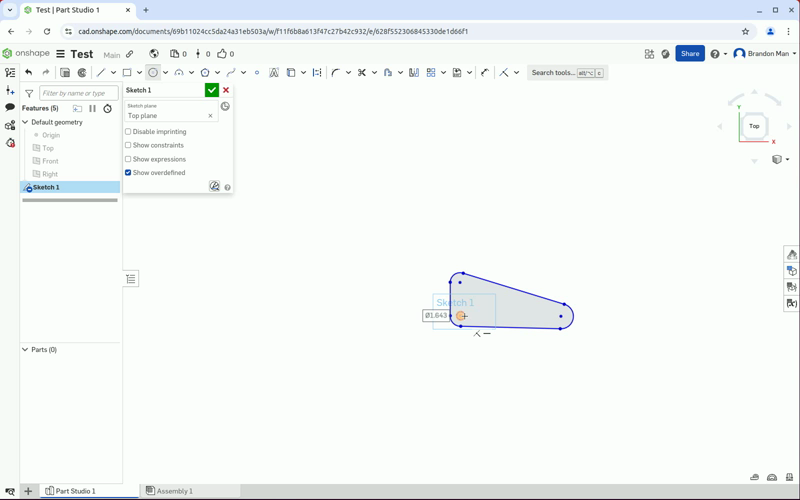
key(esc)
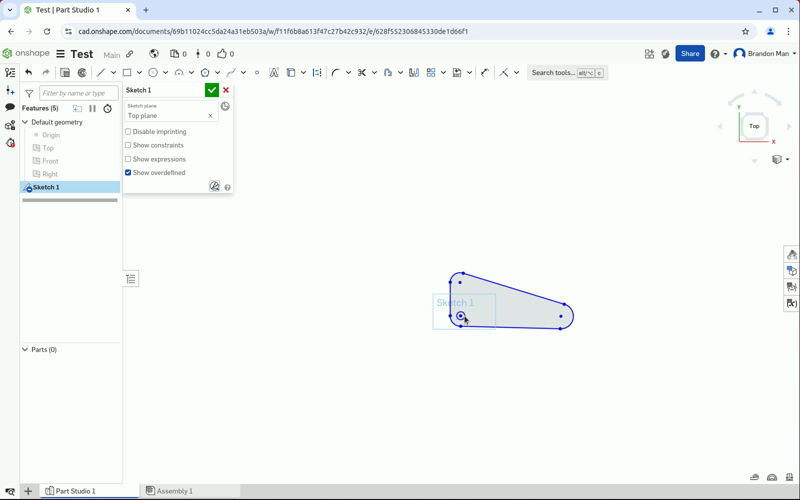
key(c)
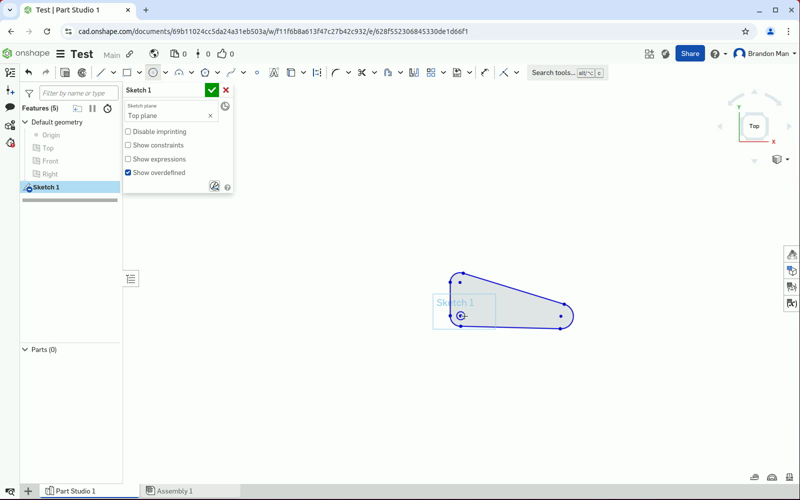
key_down(shift)
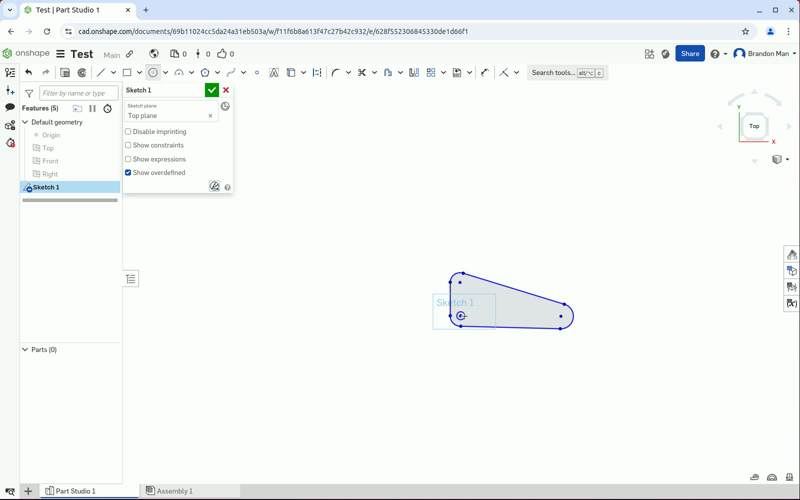
mouse_move(460, 282)
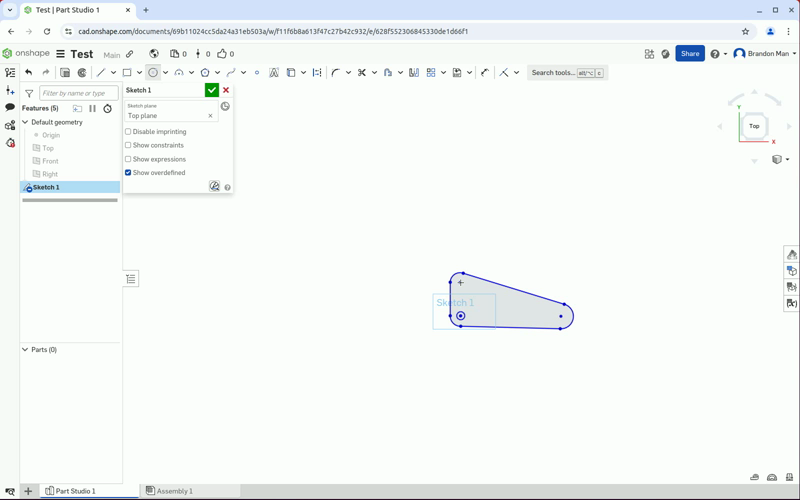
scroll(6)
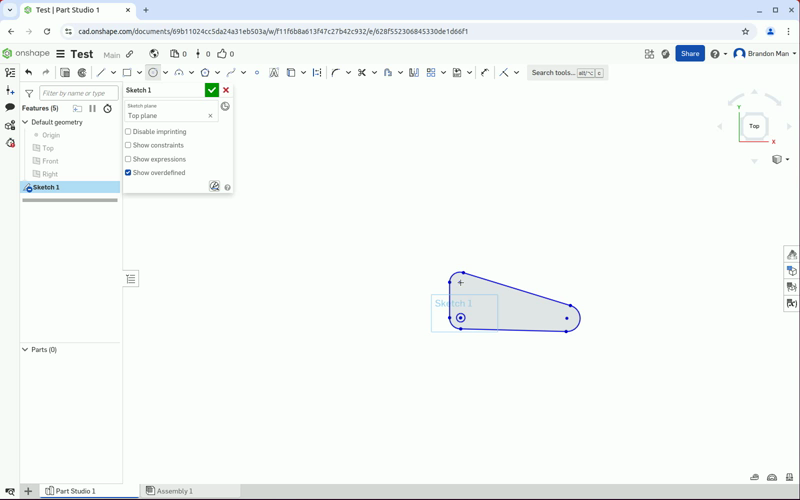
scroll(6)
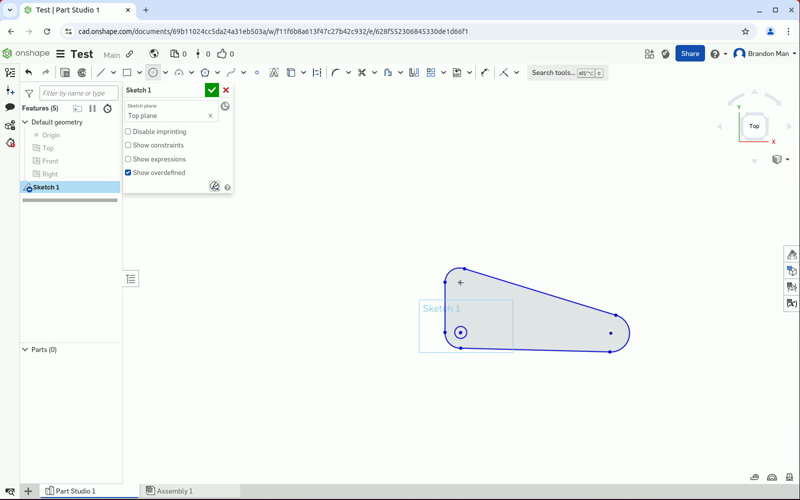
scroll(6)
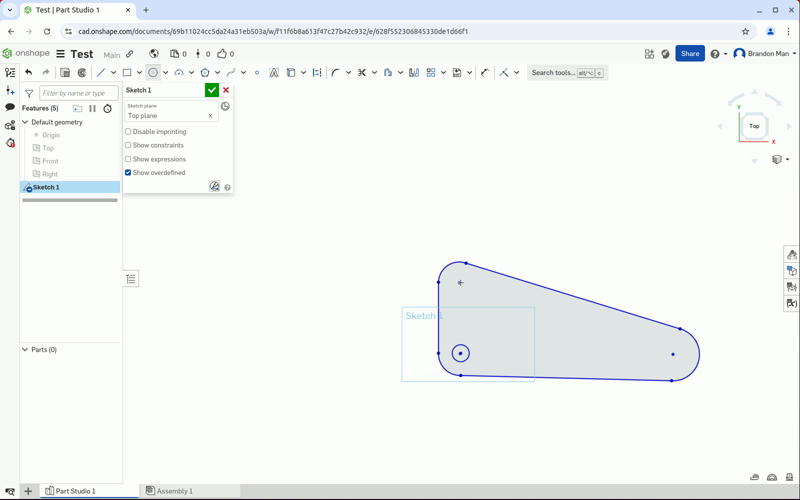
scroll(6)
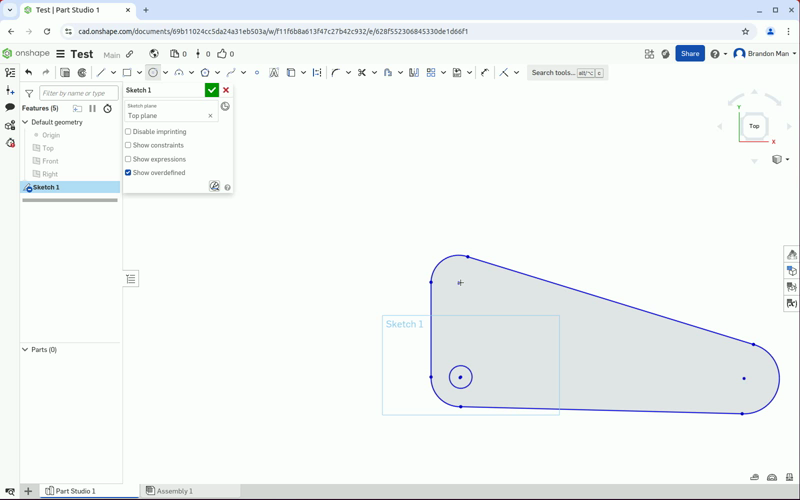
scroll(6)
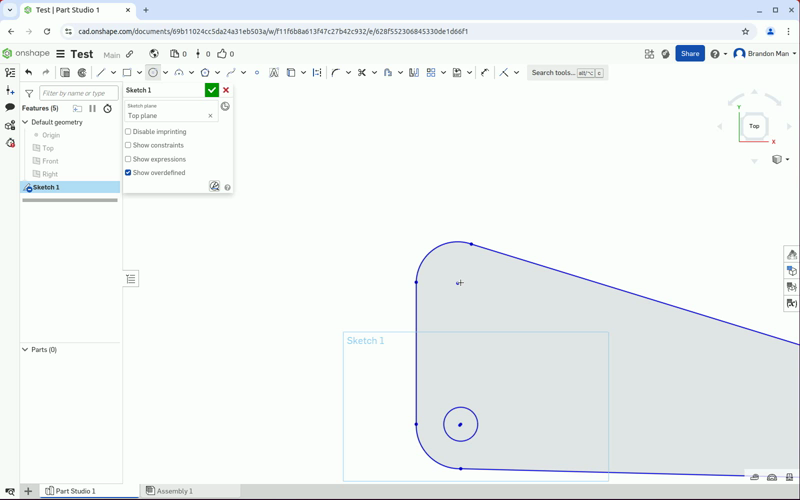
scroll(6)
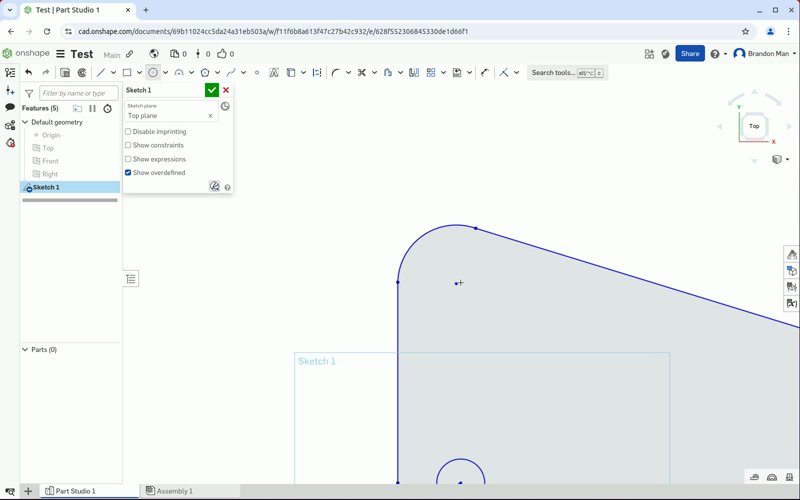
scroll(6)
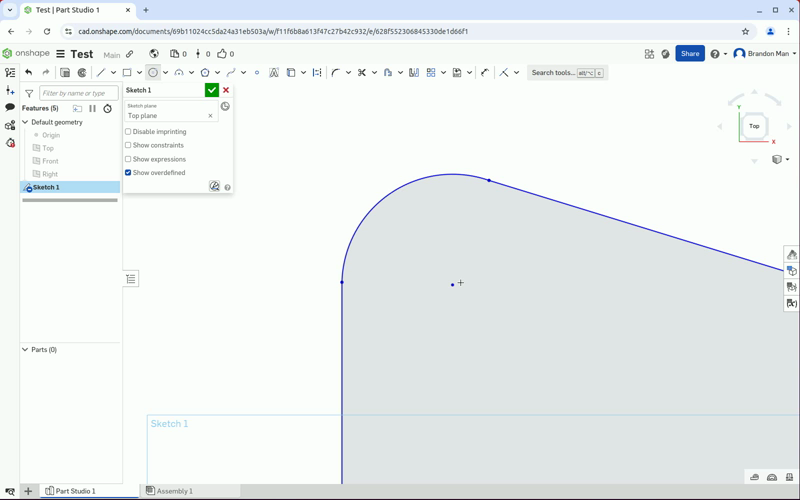
click(460, 282)
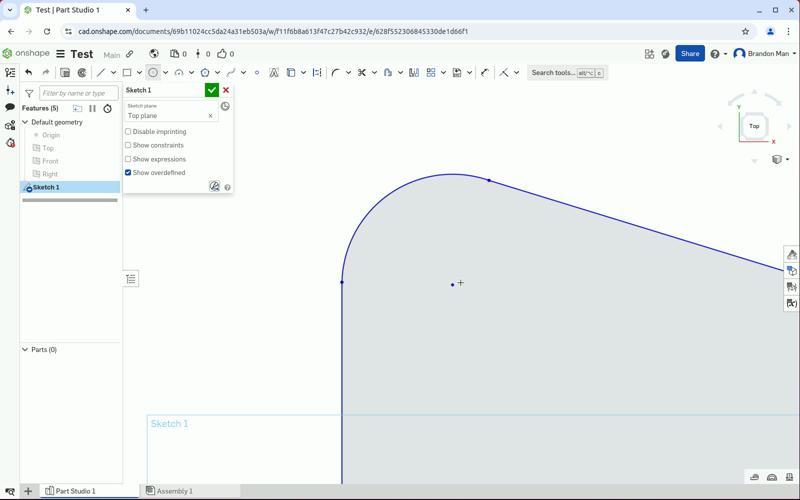
scroll(-6)
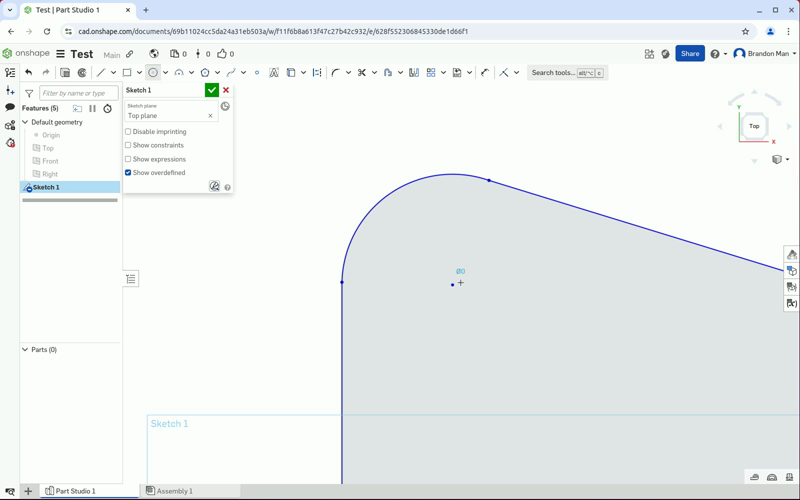
scroll(-6)
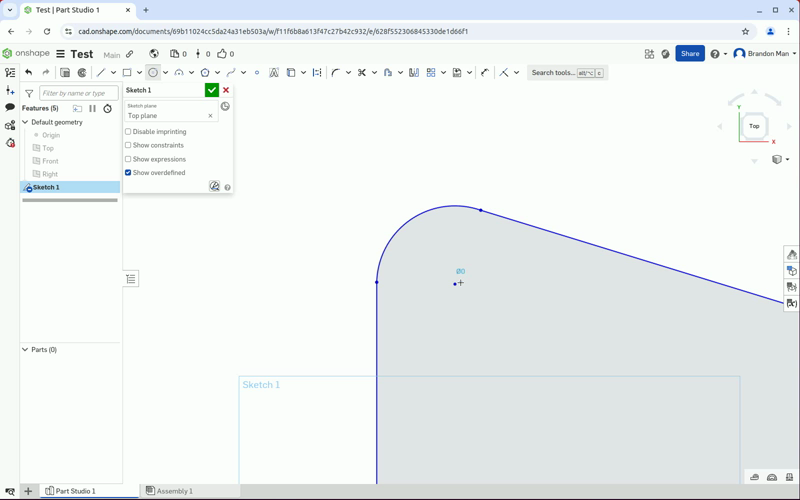
scroll(-6)
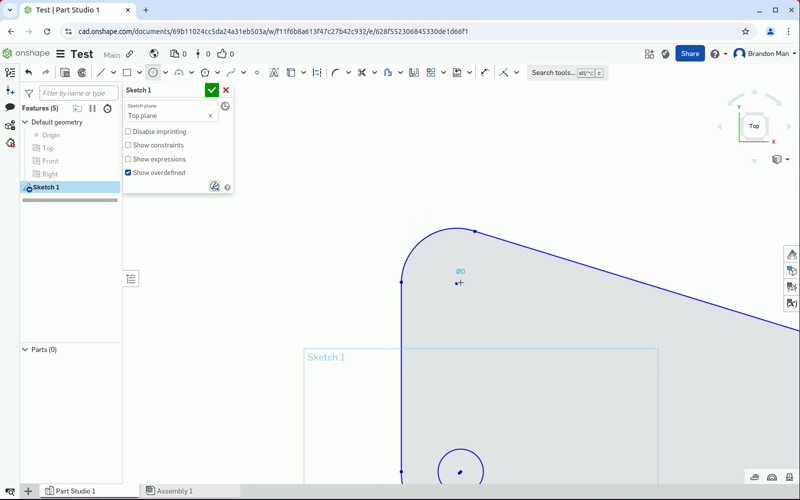
scroll(-6)
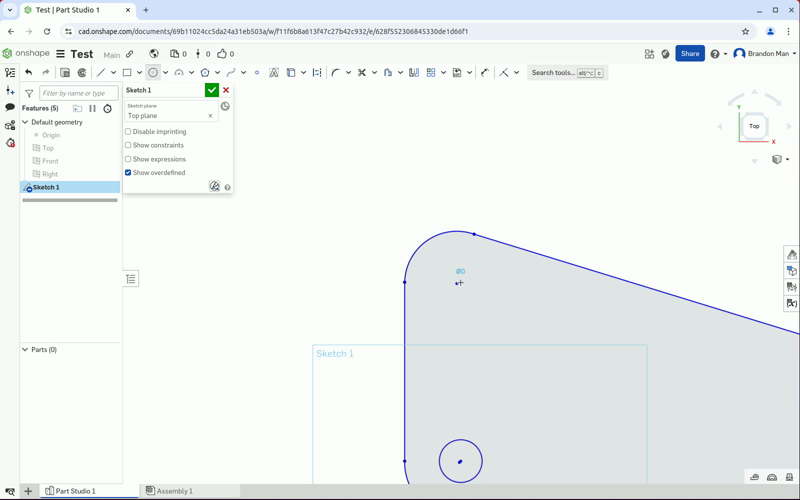
scroll(-6)
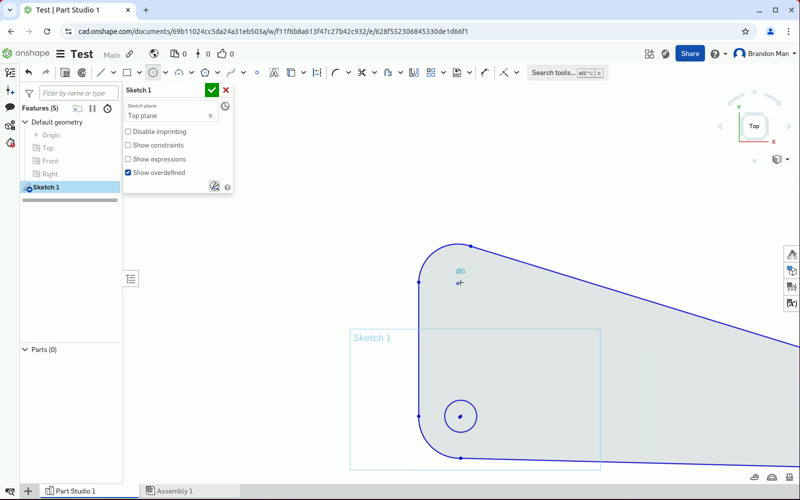
scroll(-6)
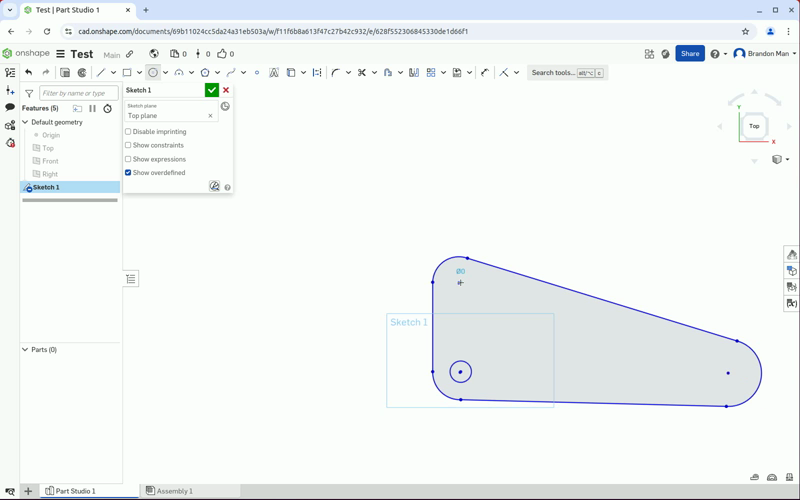
scroll(-6)
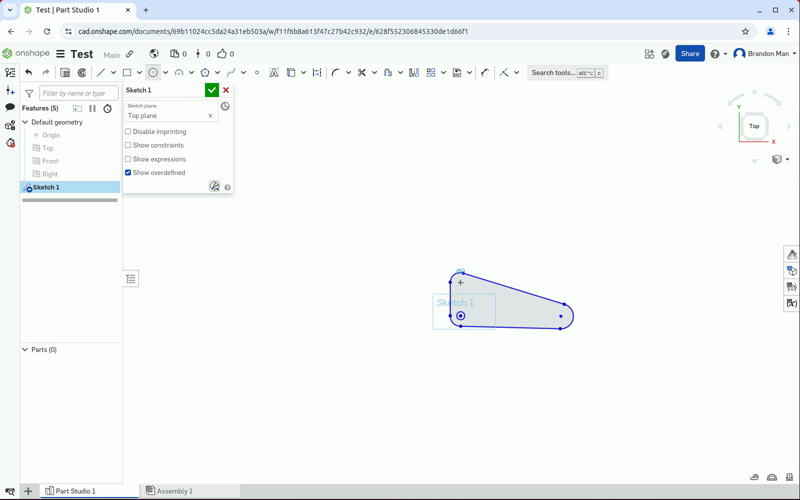
key_up(shift)
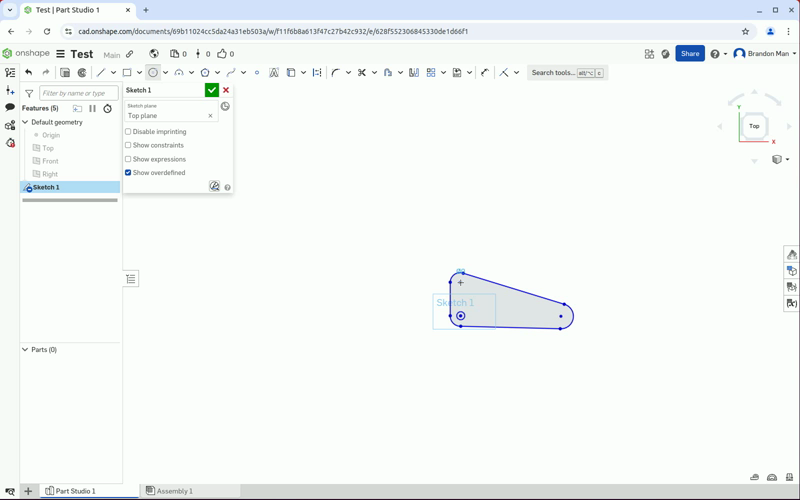
mouse_move(464, 282)
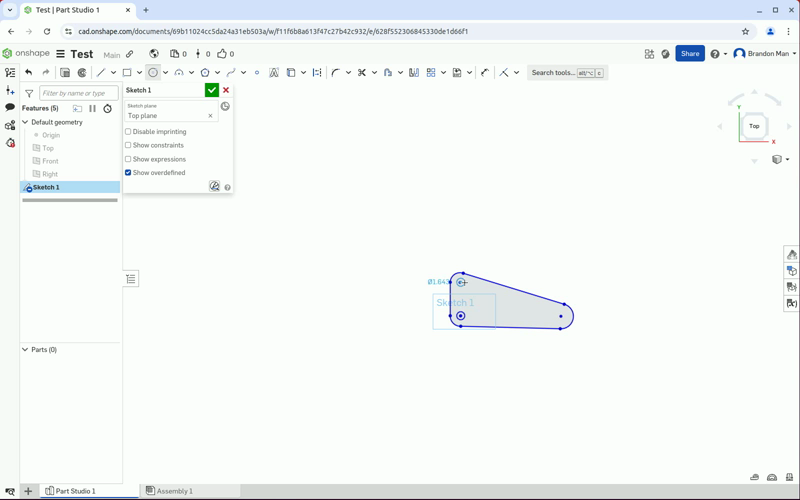
click(464, 282)
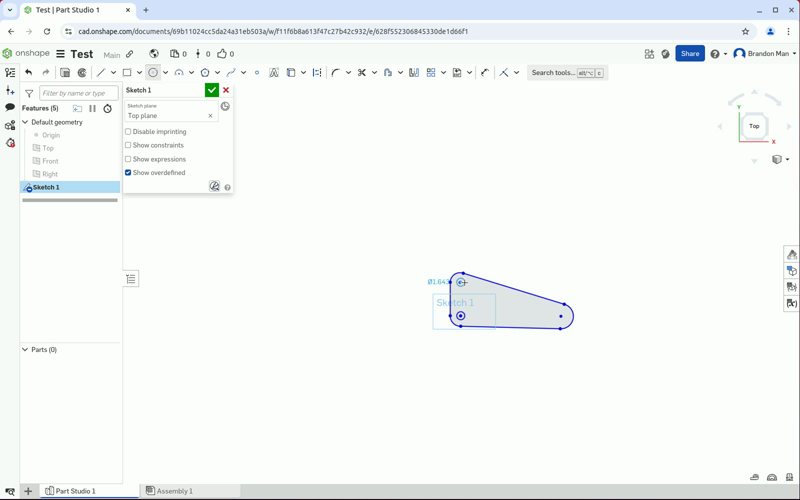
key(esc)
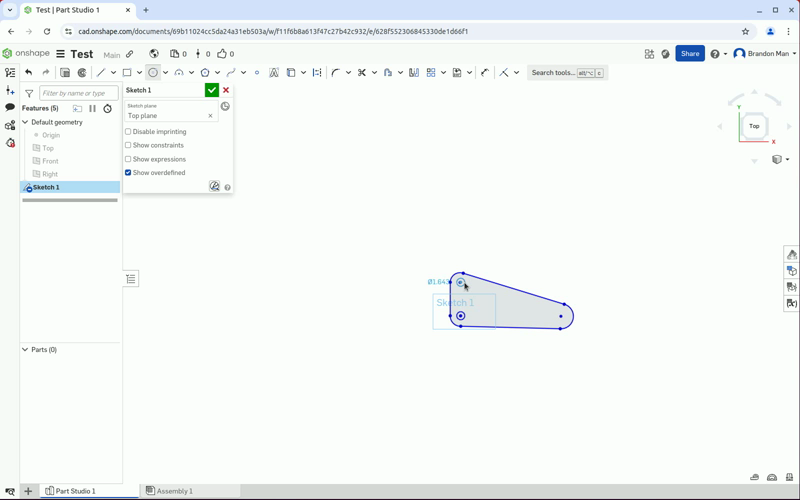
key(c)
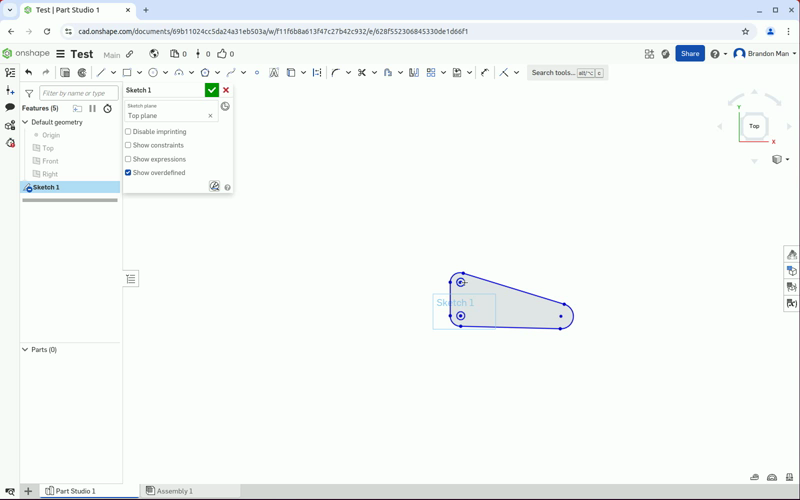
key_down(shift)
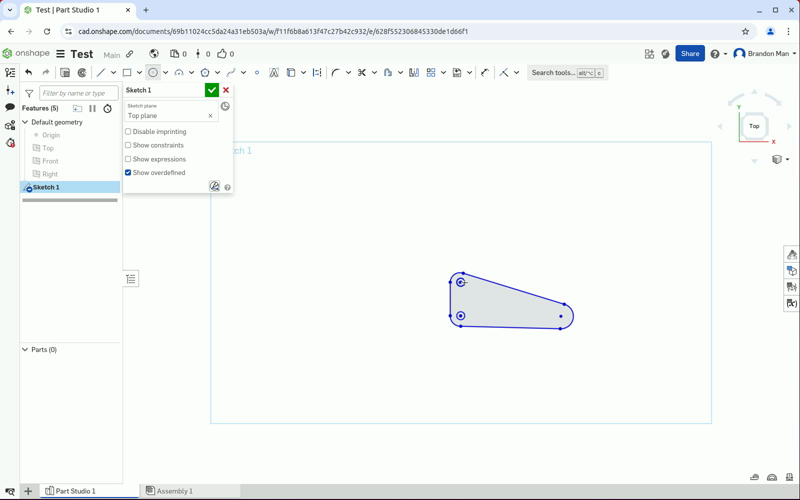
mouse_move(560, 315)
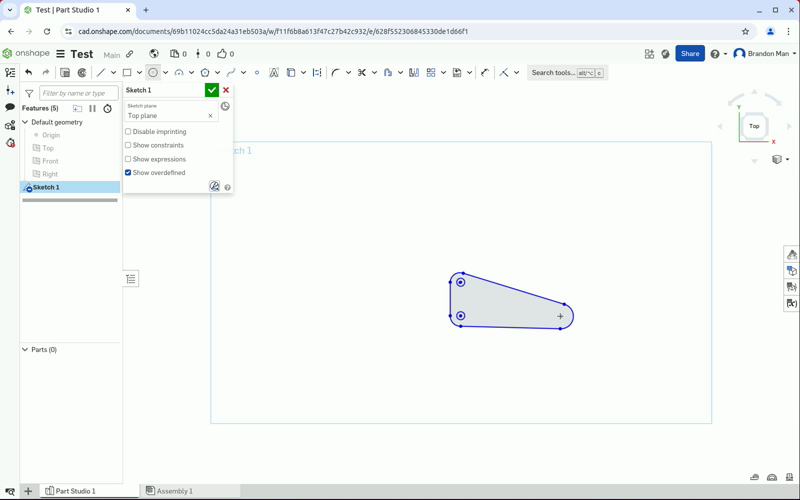
scroll(6)
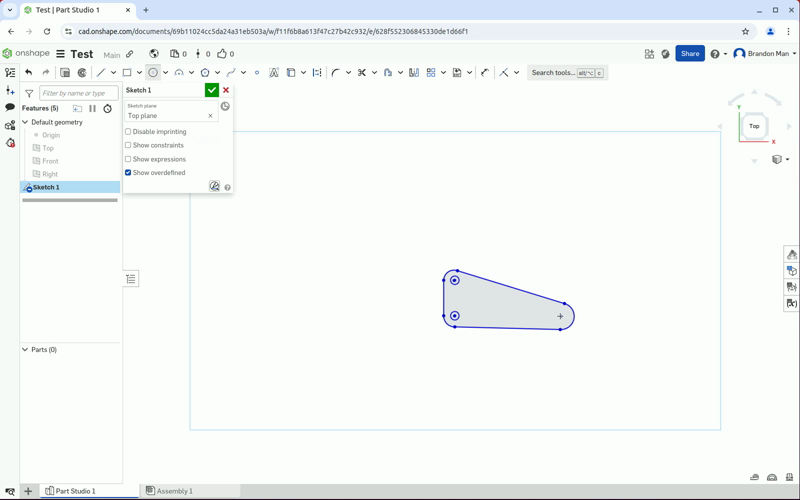
scroll(6)
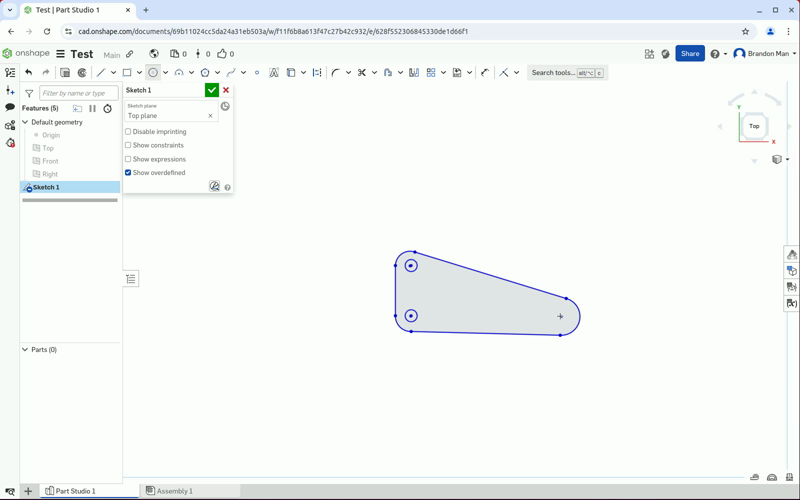
scroll(6)
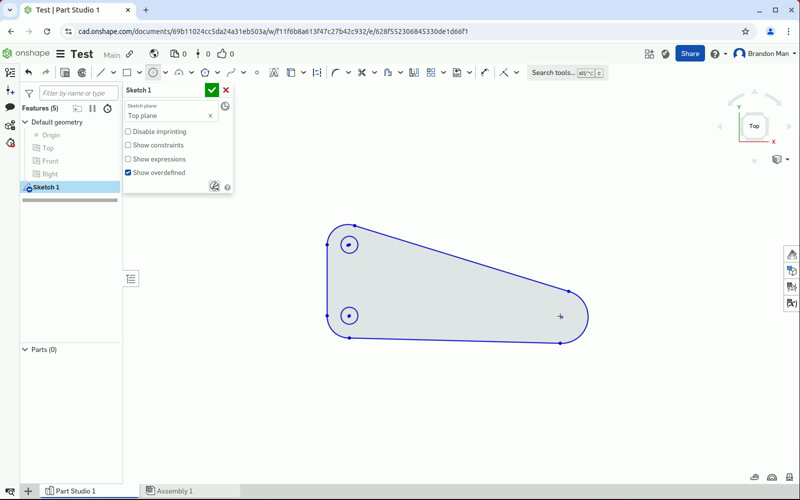
scroll(6)
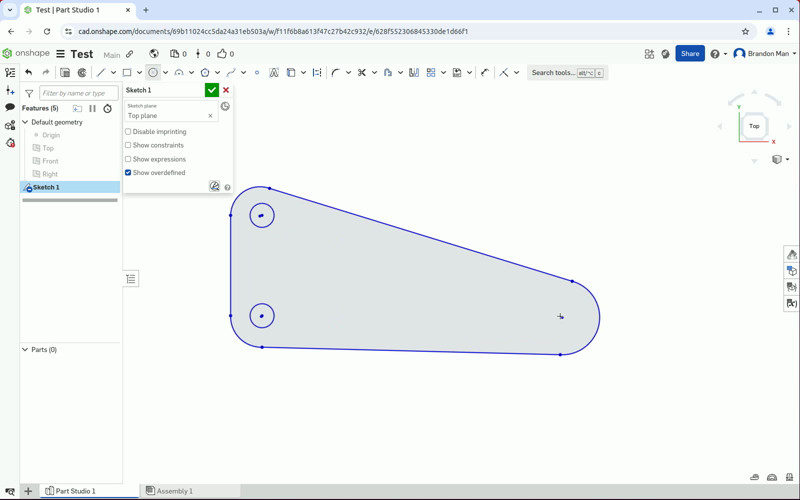
scroll(6)
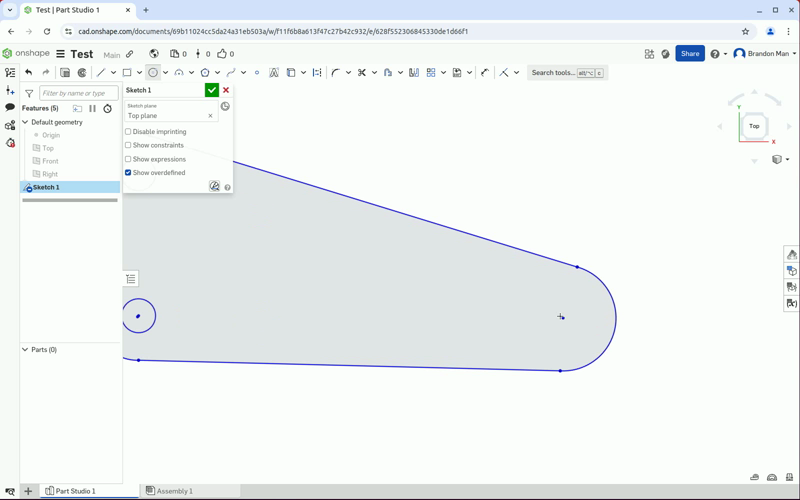
scroll(6)
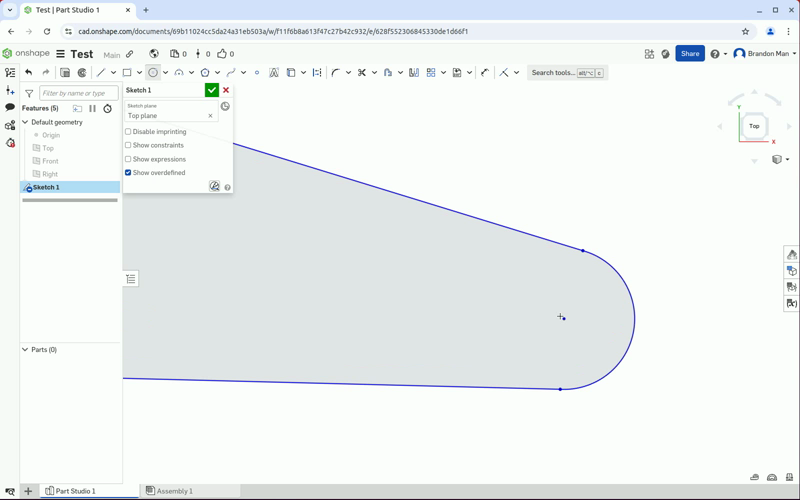
scroll(6)
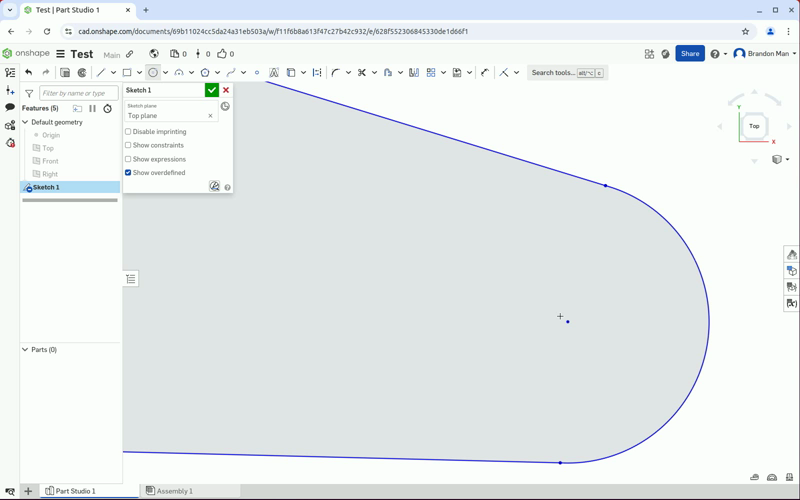
click(560, 315)
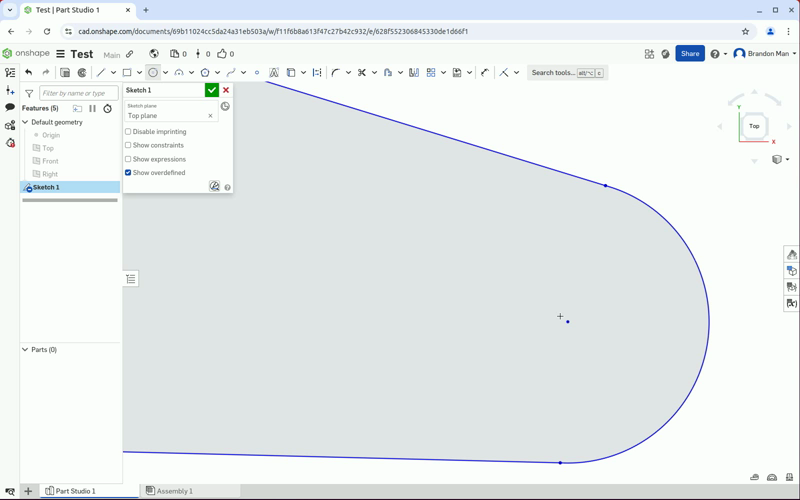
scroll(-6)
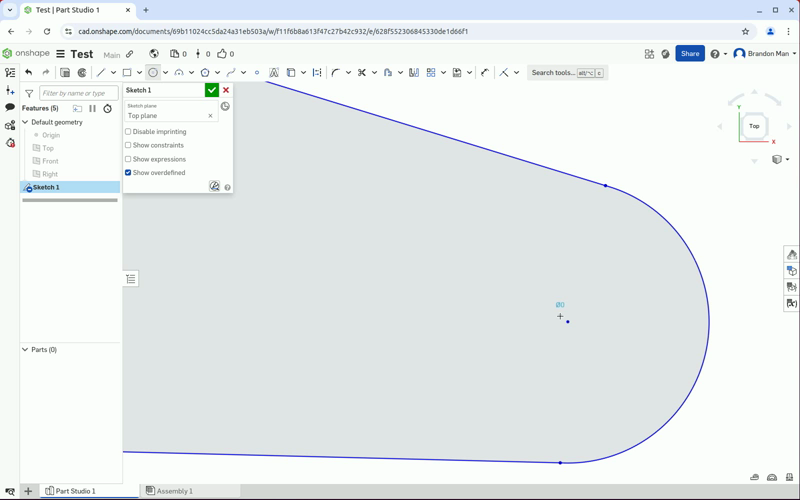
scroll(-6)
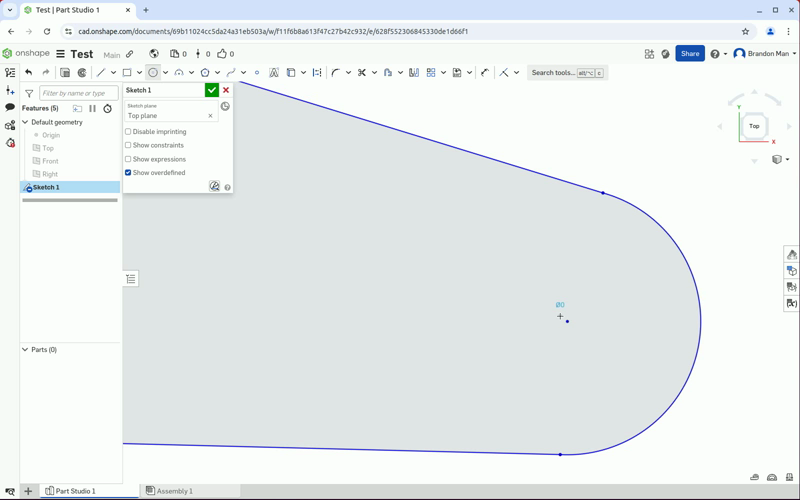
scroll(-6)
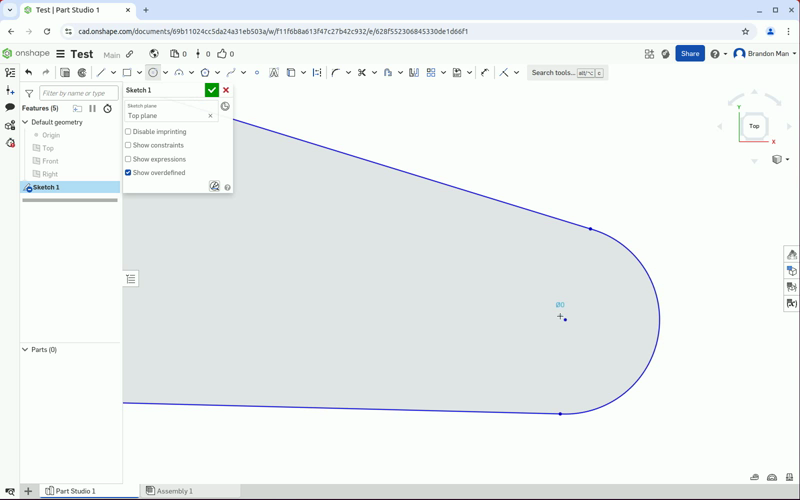
scroll(-6)
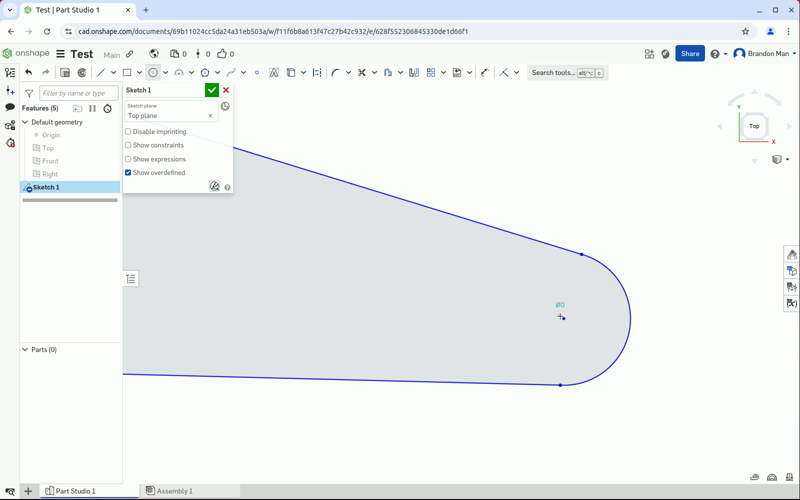
scroll(-6)
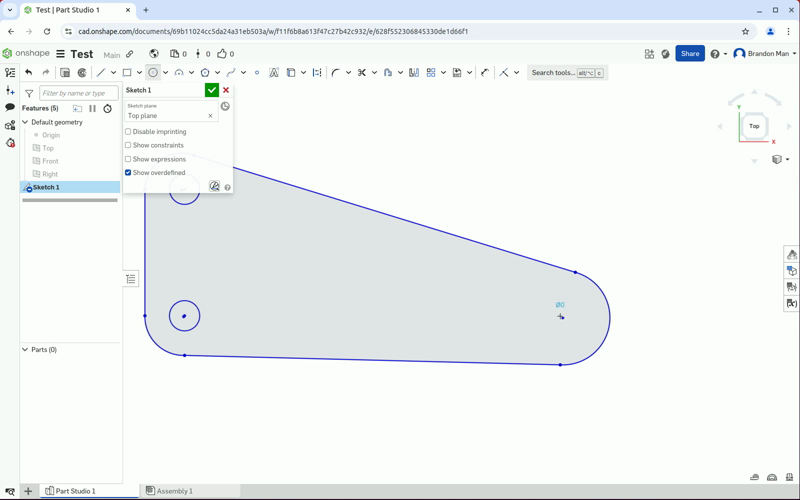
scroll(-6)
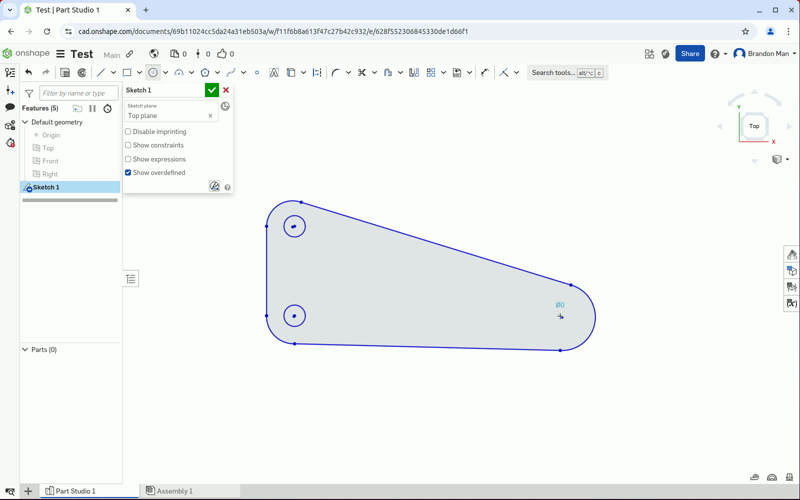
scroll(-6)
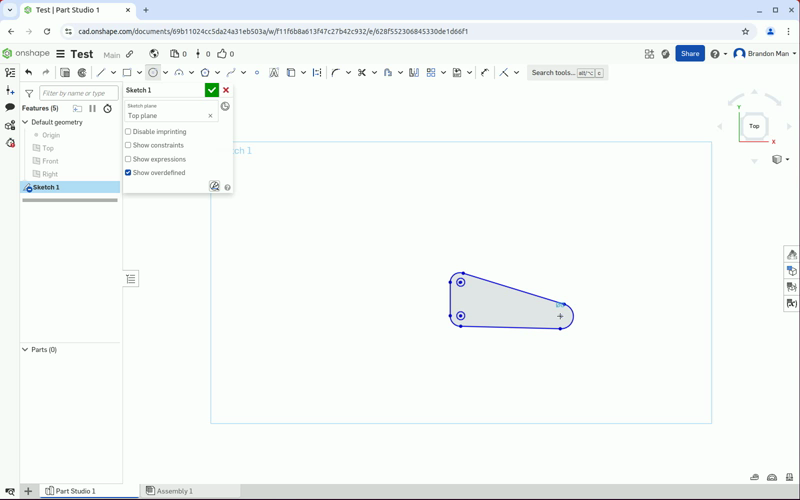
key_up(shift)
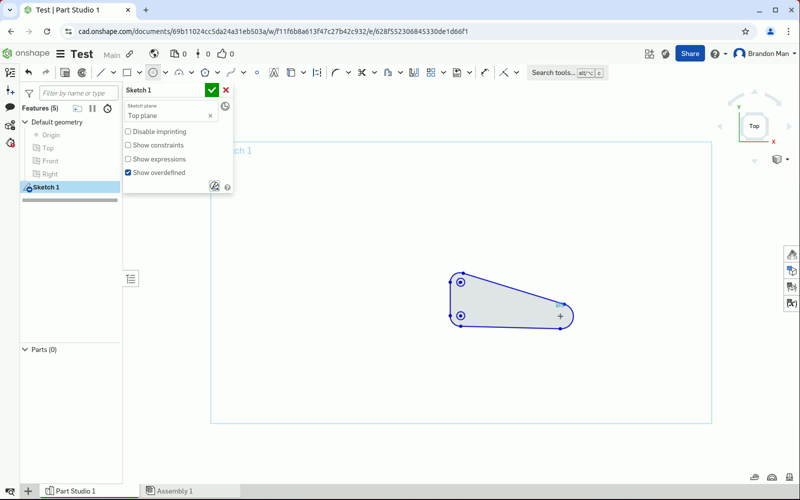
mouse_move(564, 315)
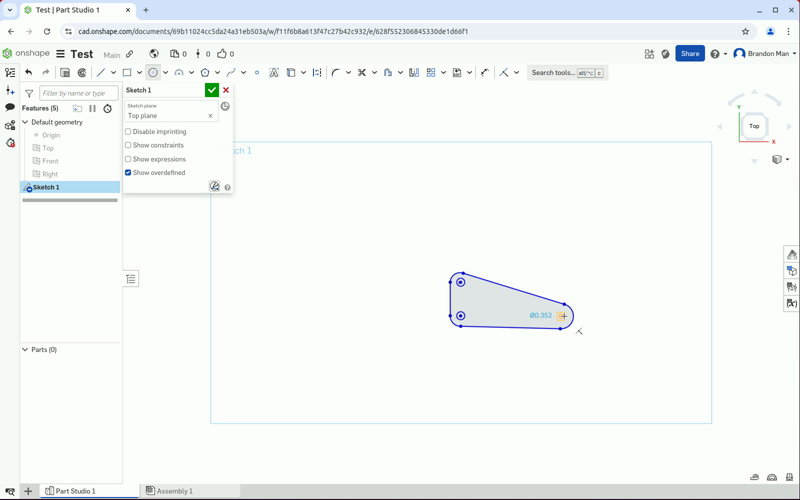
scroll(6)
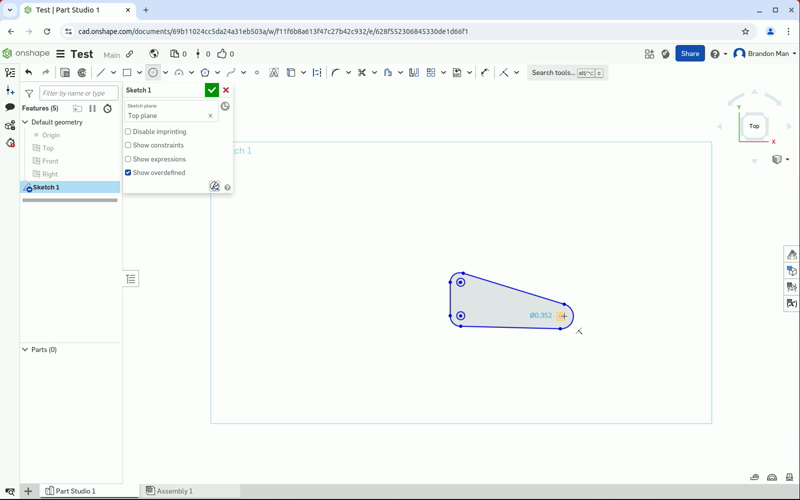
scroll(6)
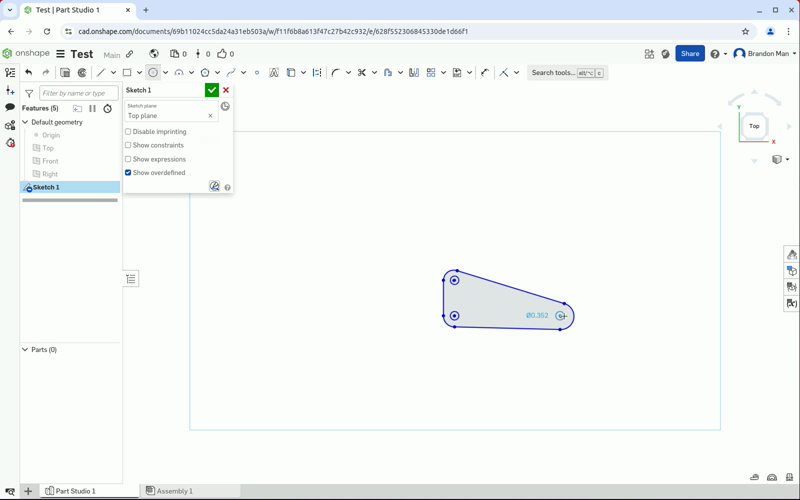
scroll(6)
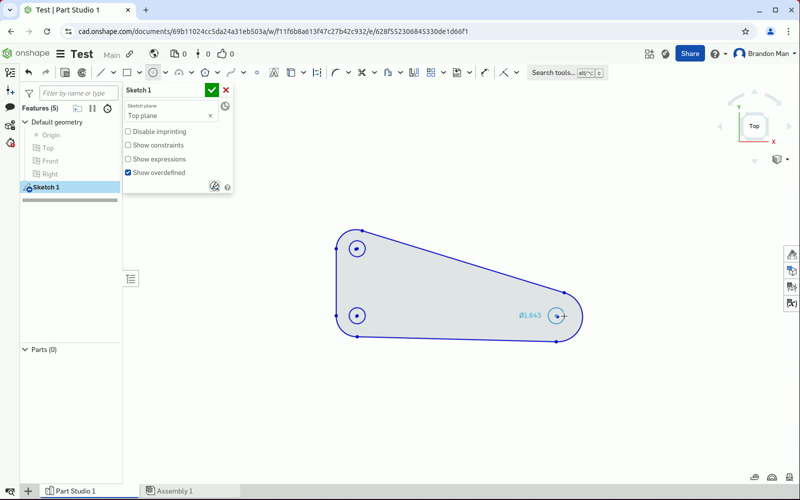
scroll(6)
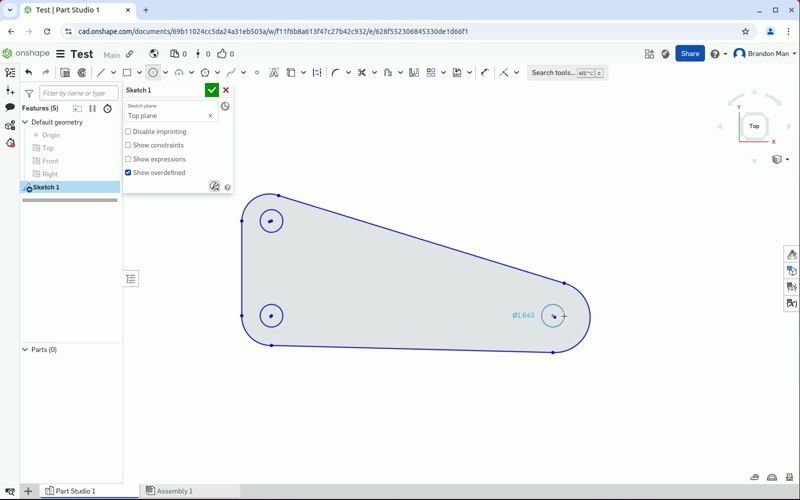
scroll(6)
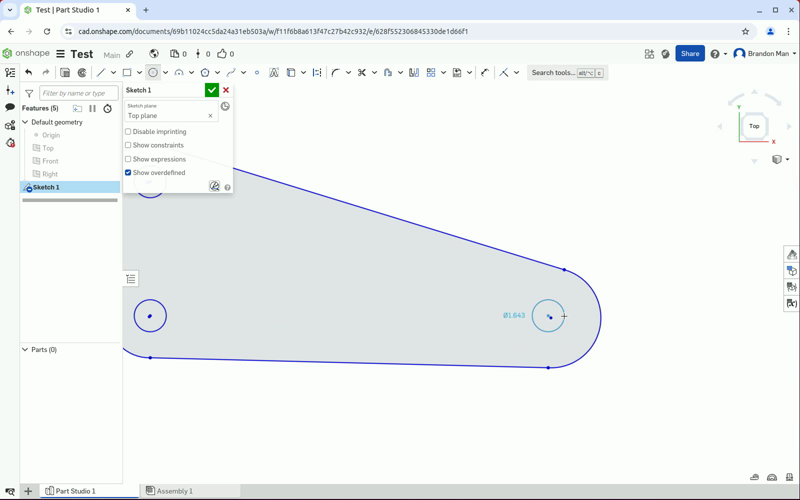
scroll(6)
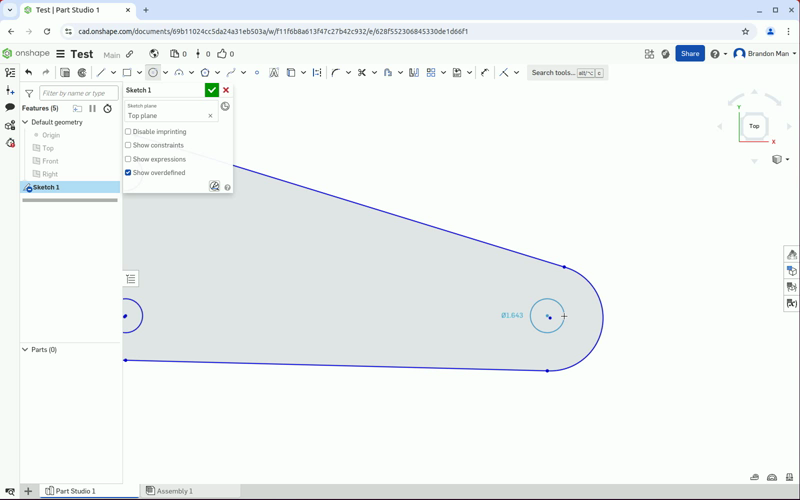
scroll(6)
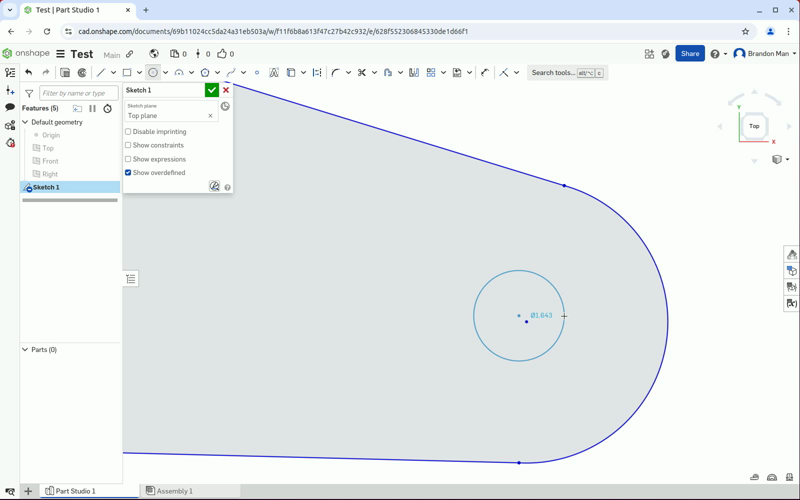
click(564, 315)
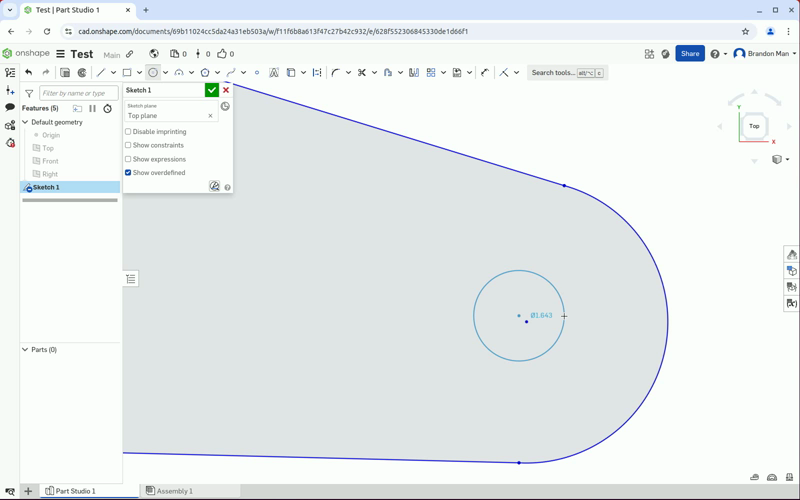
scroll(-6)
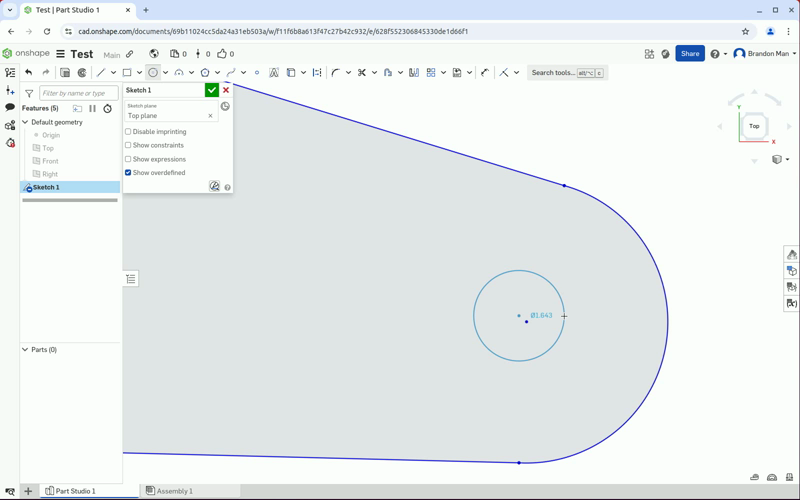
scroll(-6)
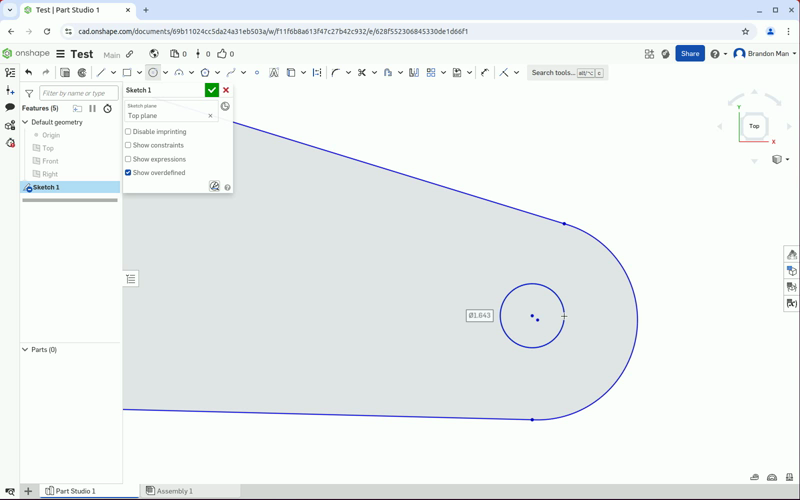
scroll(-6)
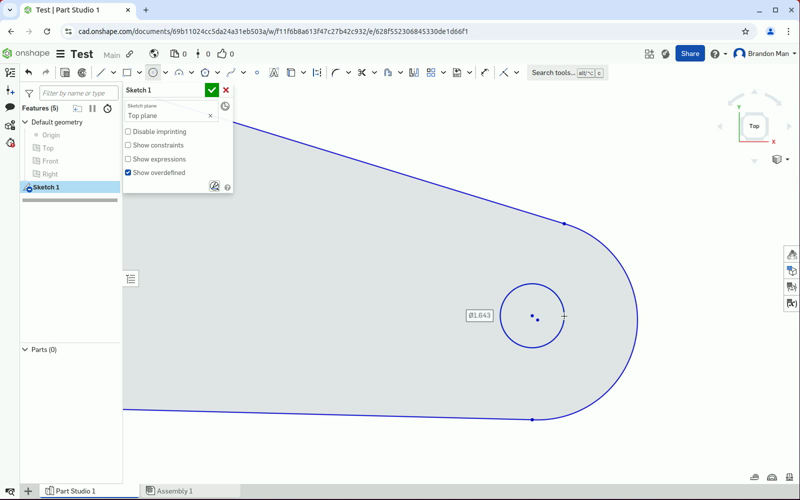
scroll(-6)
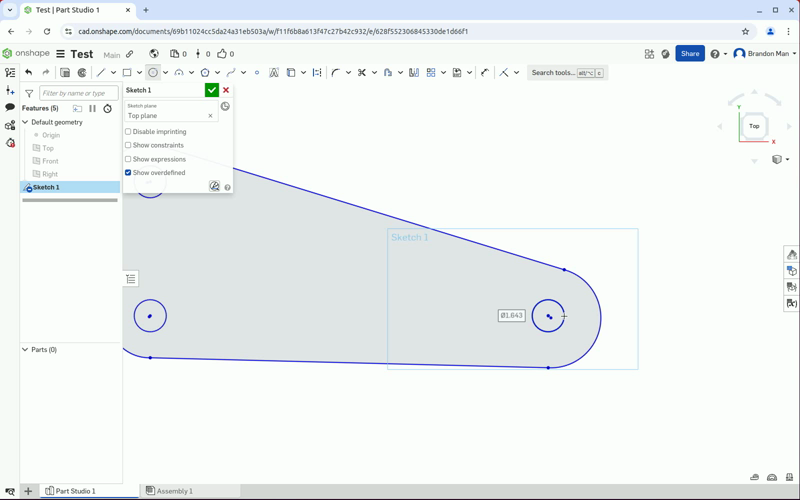
scroll(-6)
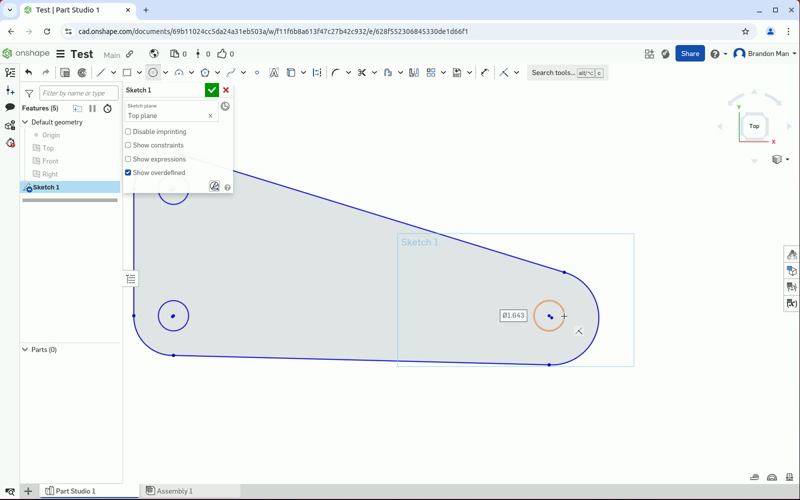
scroll(-6)
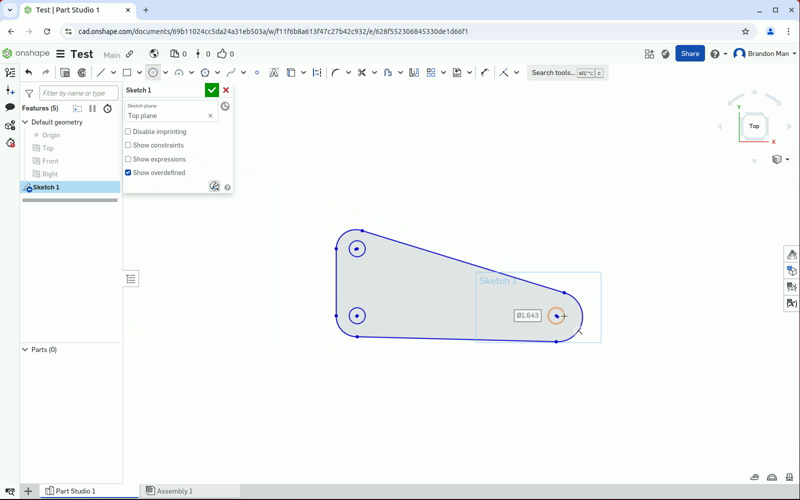
scroll(-6)
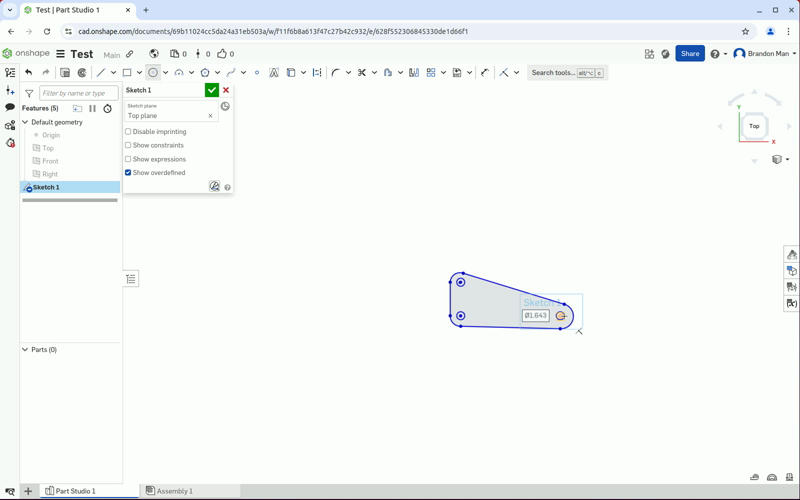
key(esc)
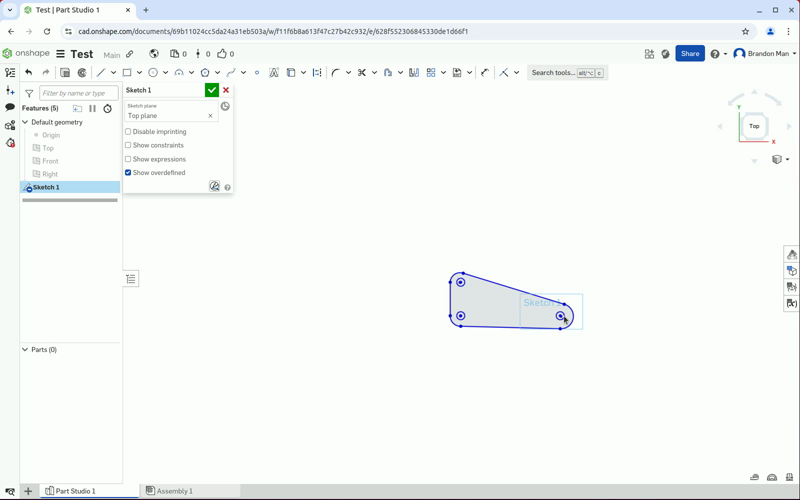
mouse_move(477, 298)
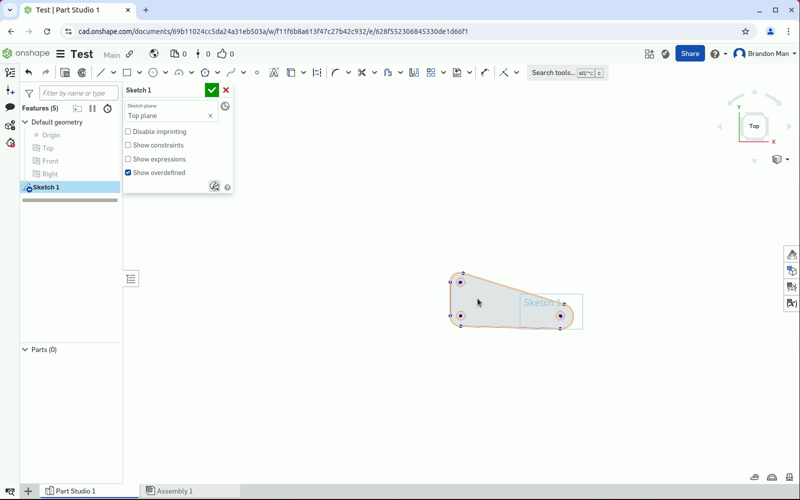
click(477, 298)
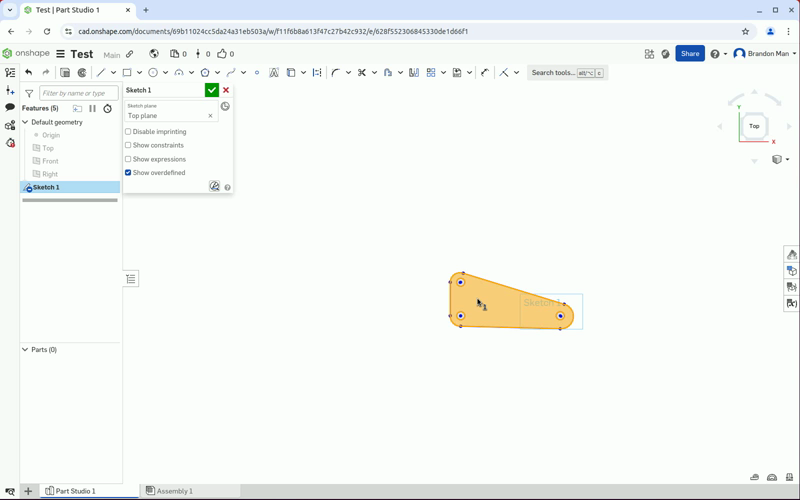
mouse_move(73, 352)
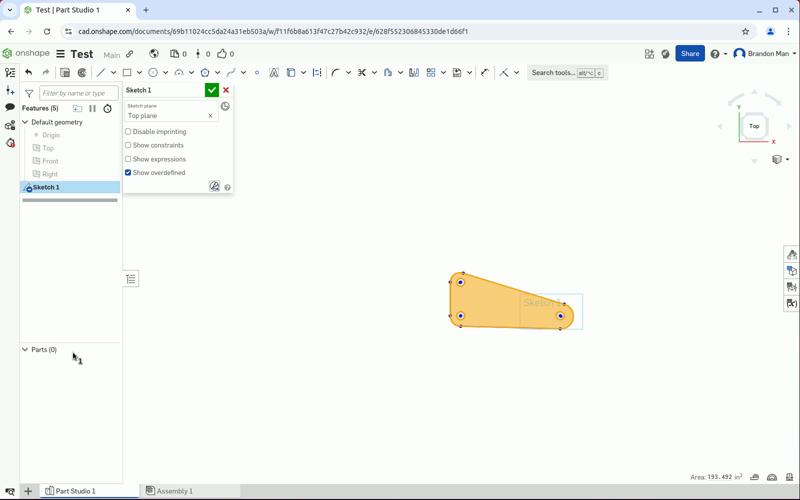
key(shift+y)
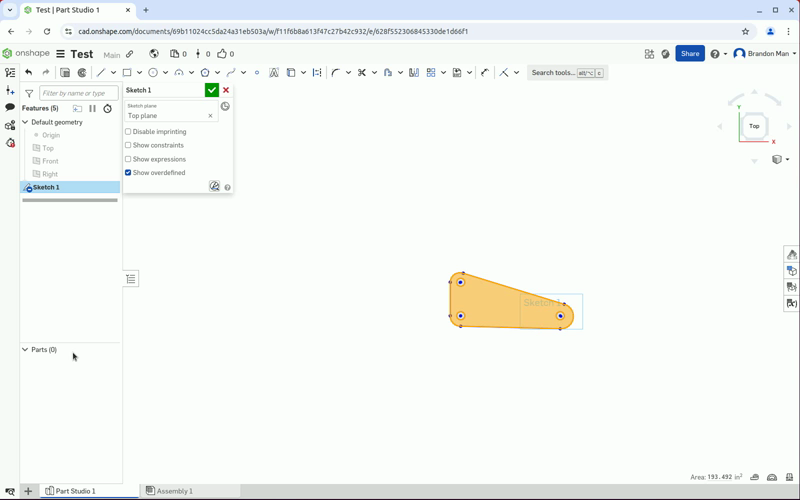
key(shift+e)
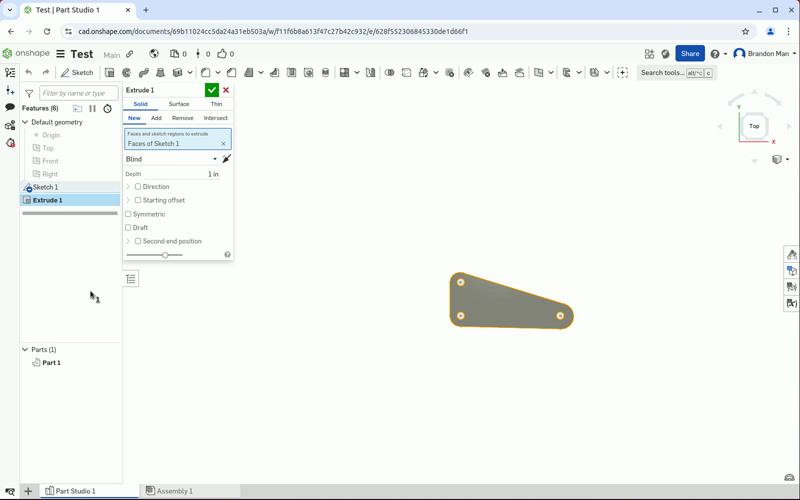
mouse_move(143, 106)
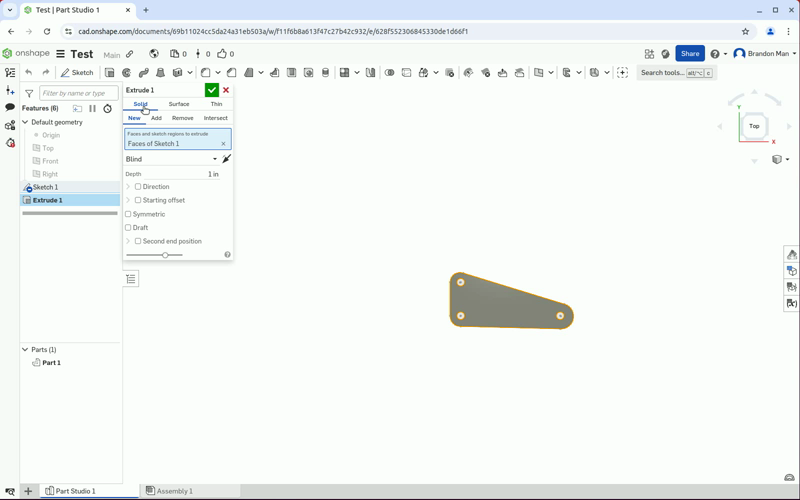
click(143, 106)
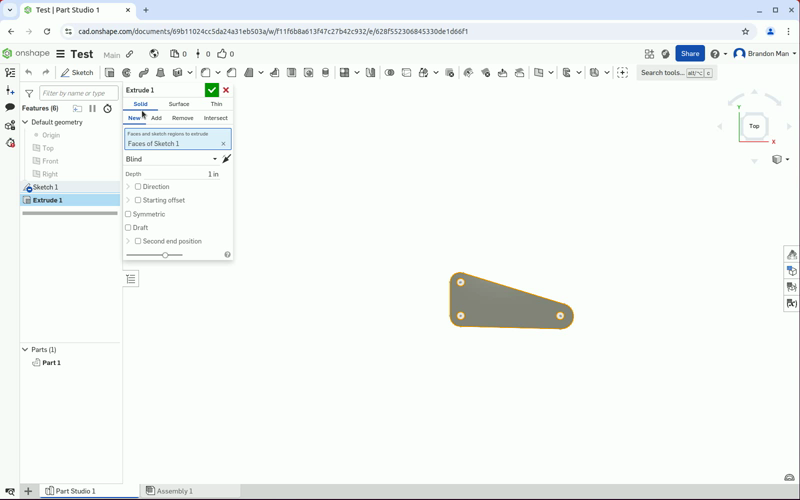
mouse_move(137, 120)
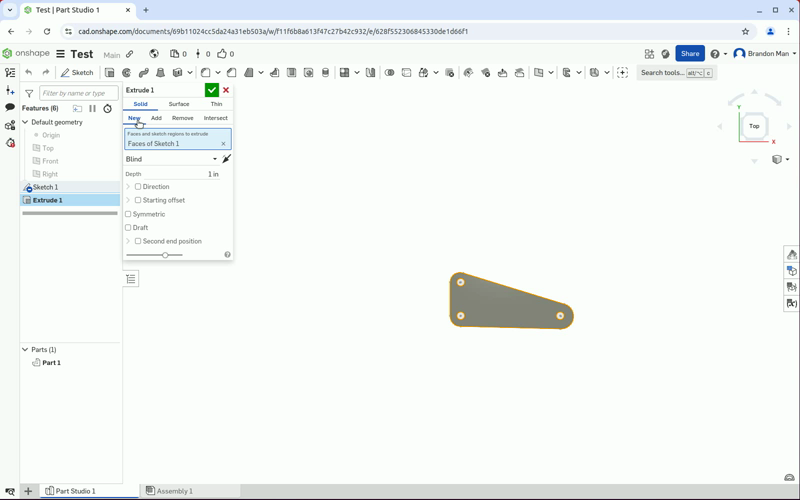
click(137, 120)
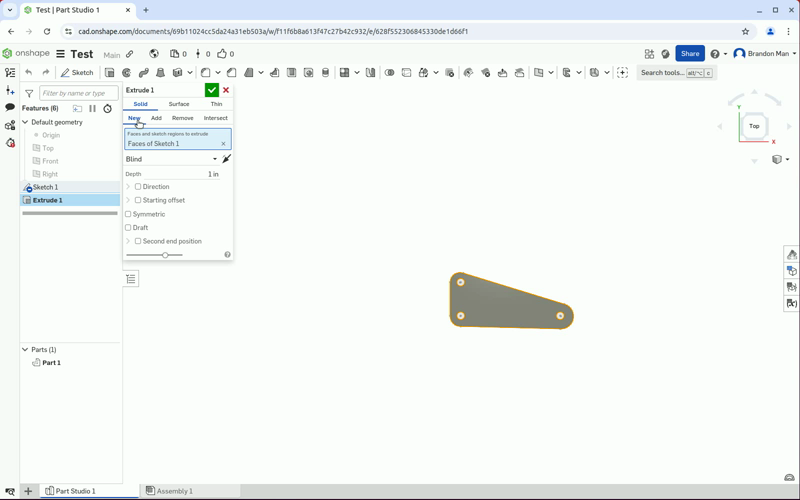
key(tab, 4)
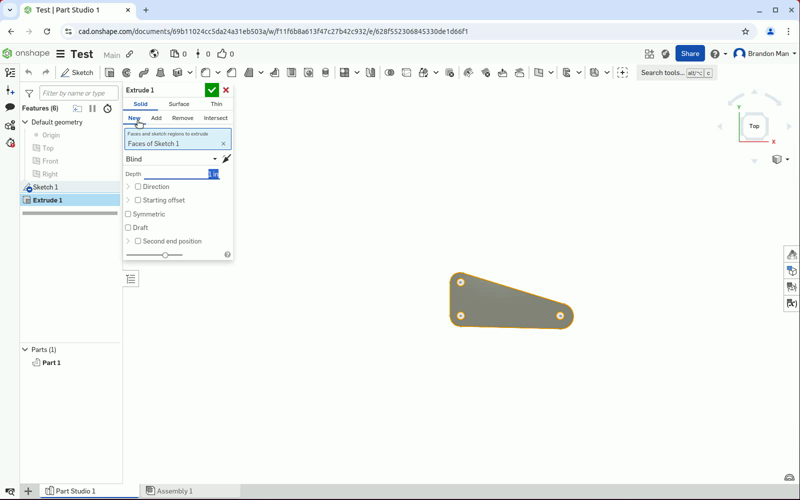
text(3.37)
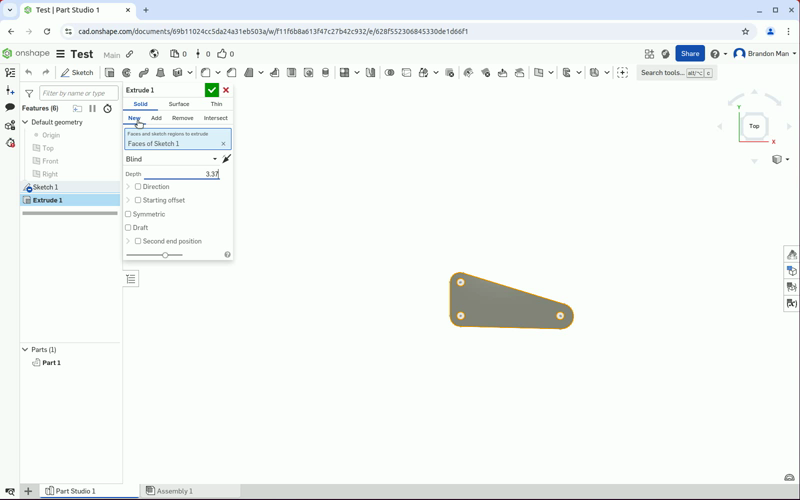
key(enter)
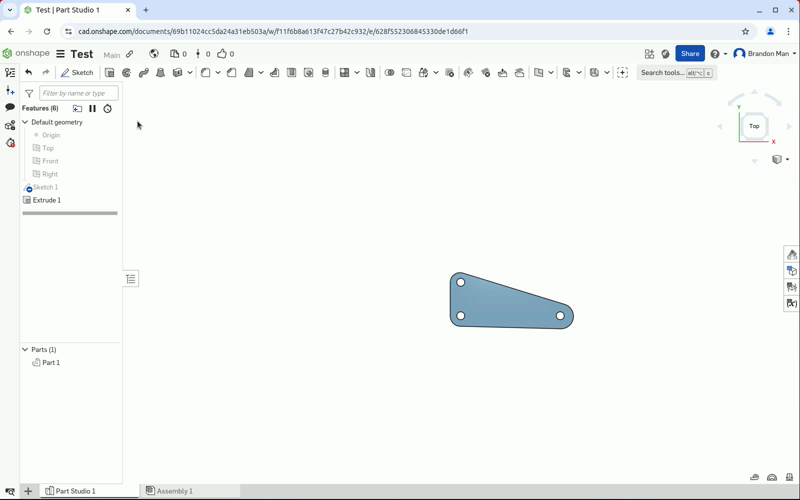
key(shift+h)
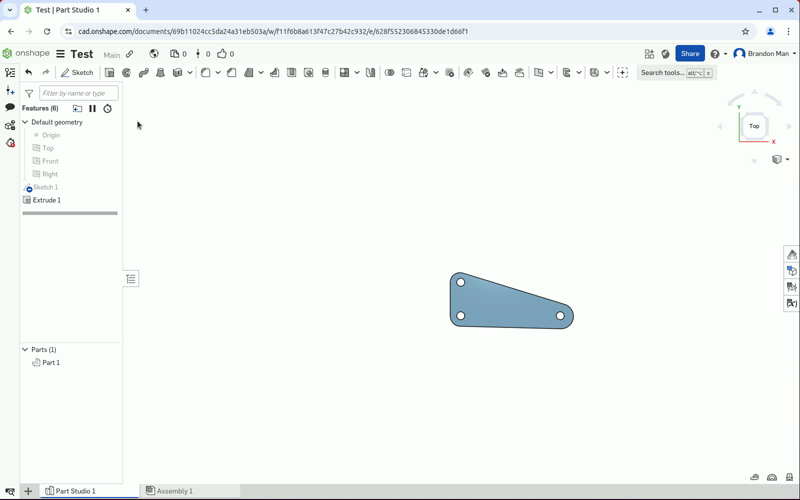
key(shift+h)
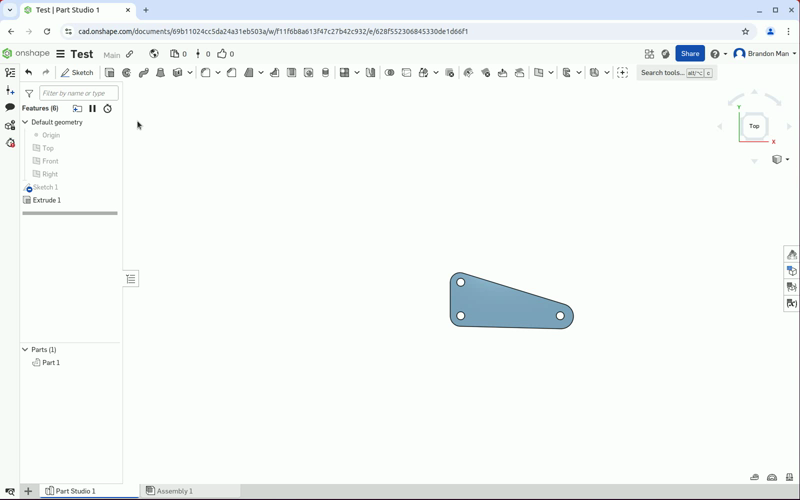
mouse_move(73, 189)
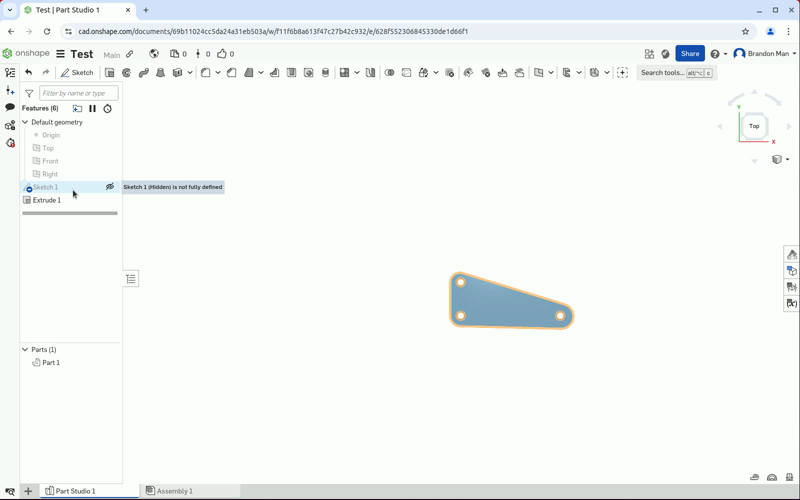
click(73, 189)
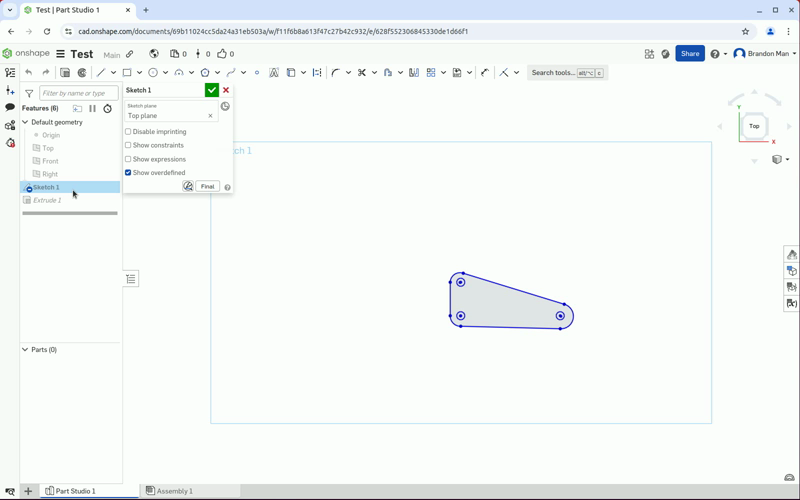
mouse_move(229, 92)
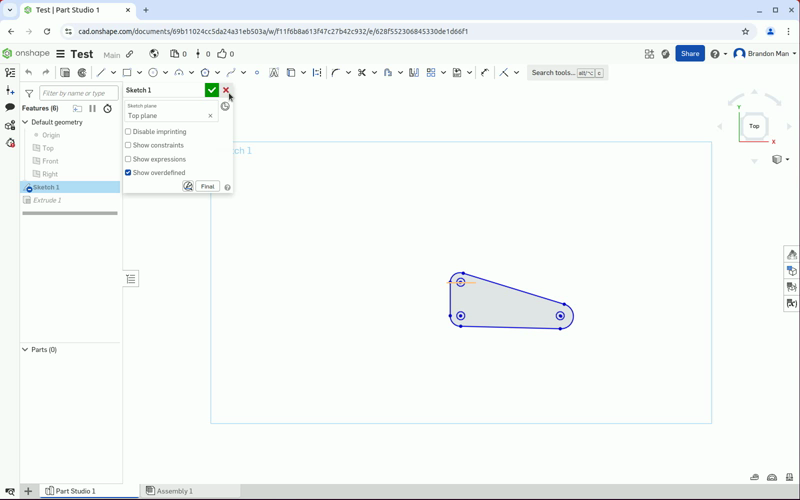
click(229, 92)
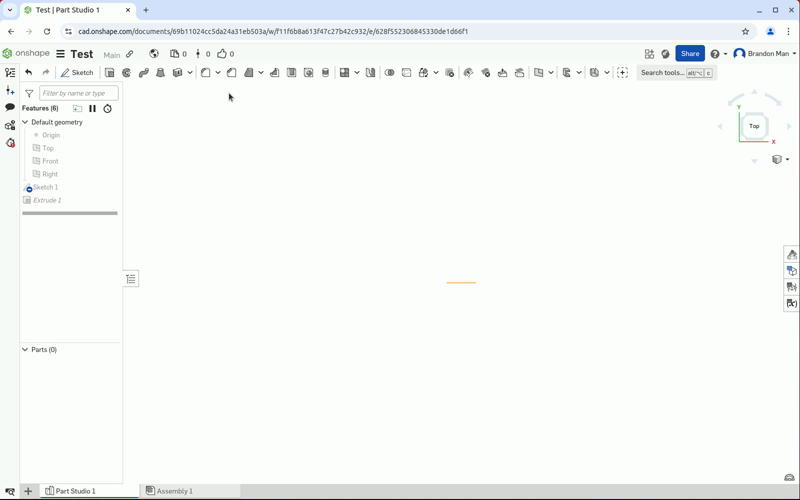
mouse_move(541, 75)
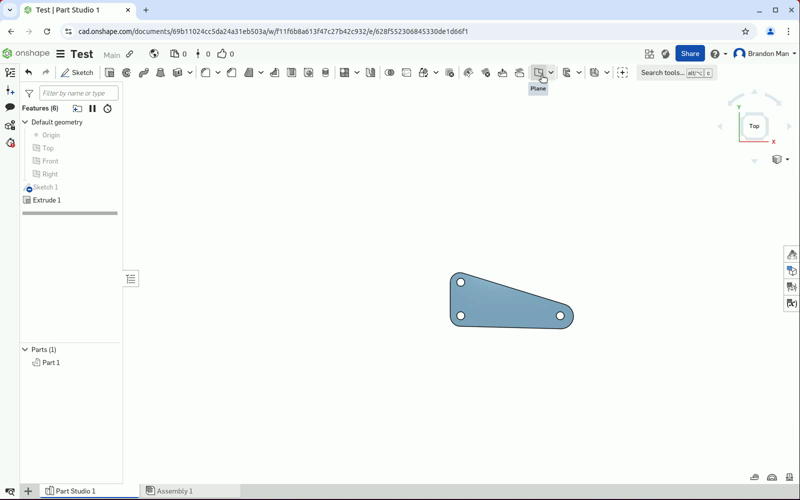
click(541, 75)
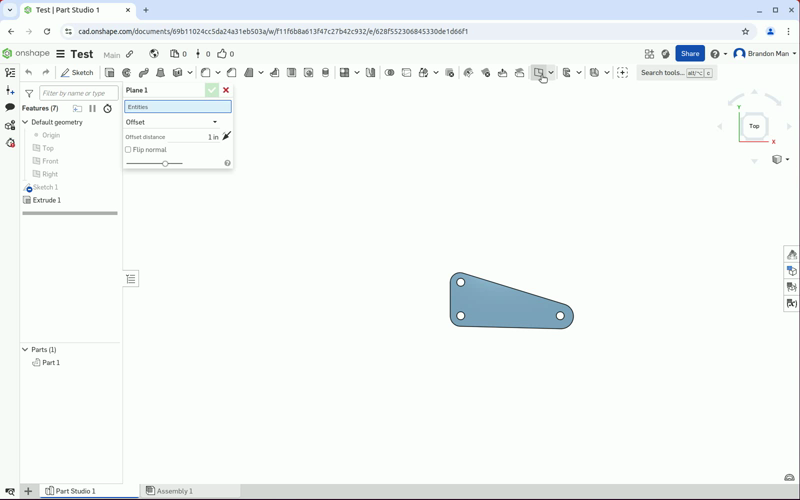
mouse_move(73, 150)
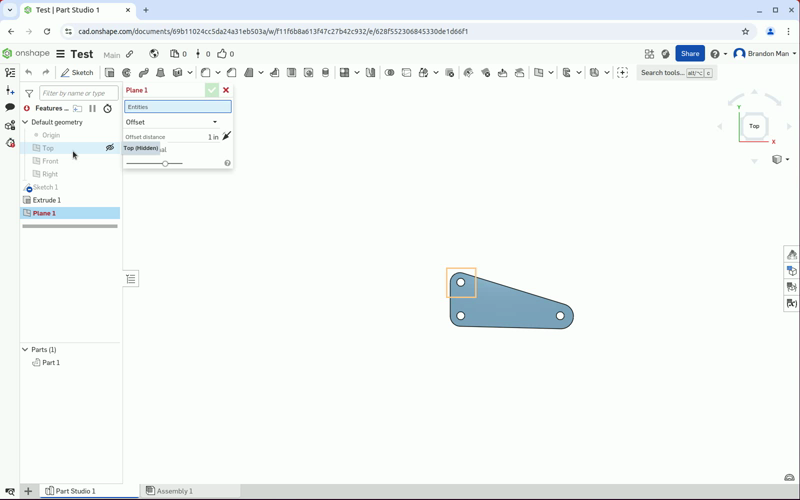
click(73, 150)
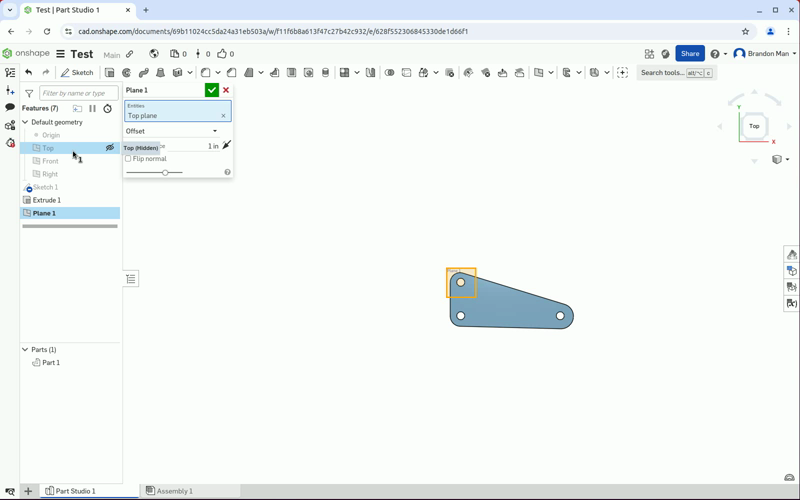
key(tab, 2)
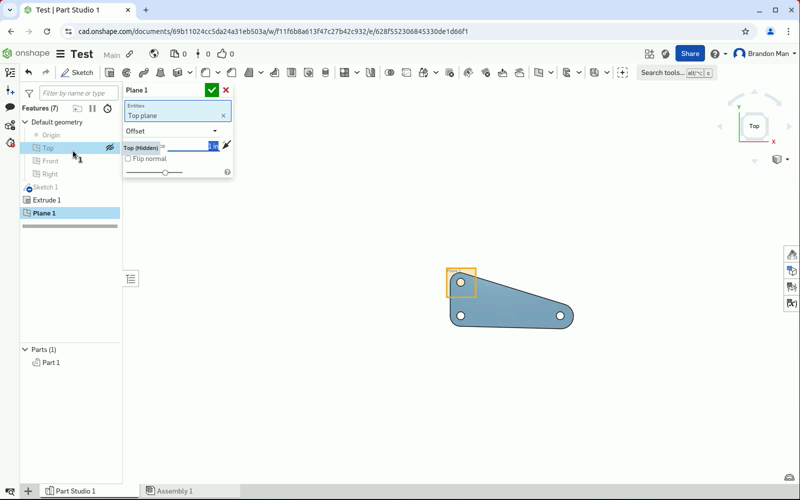
text(3.358)
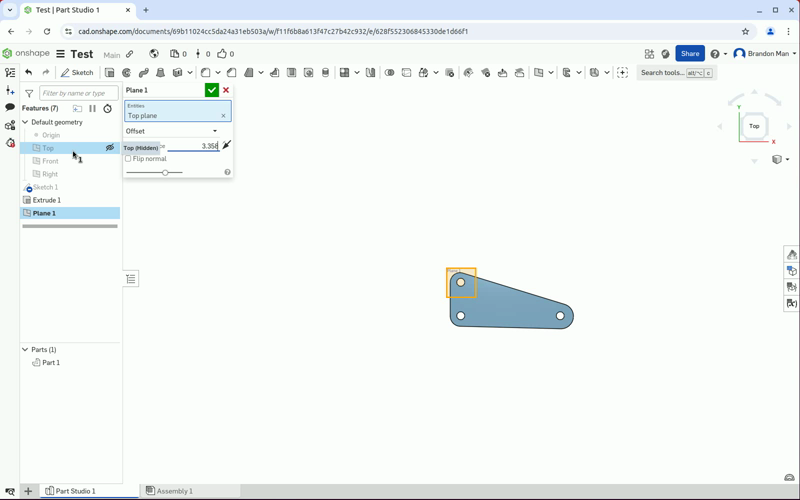
key(enter, 2)
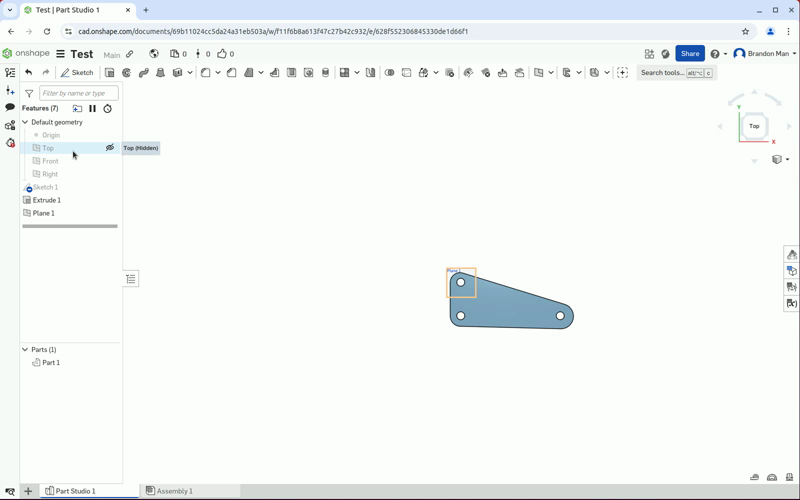
key(shift+s)
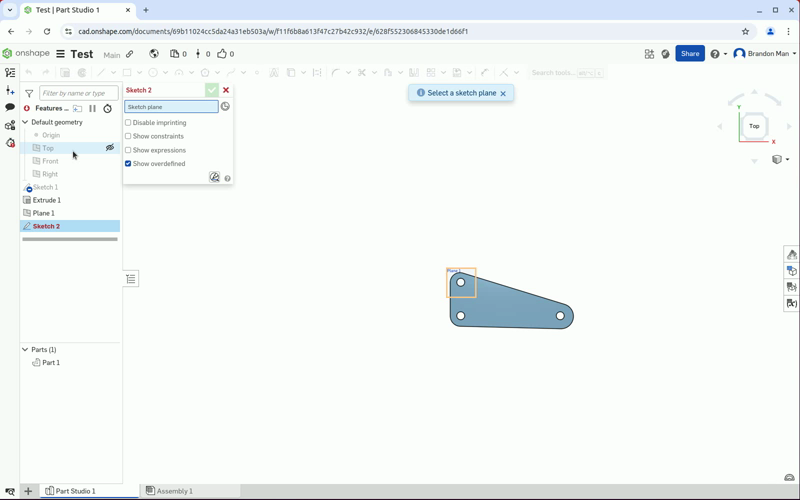
mouse_move(73, 215)
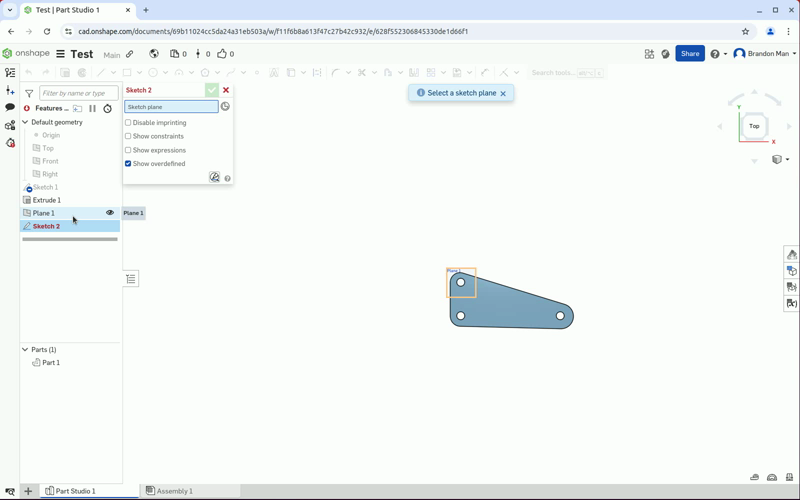
click(73, 215)
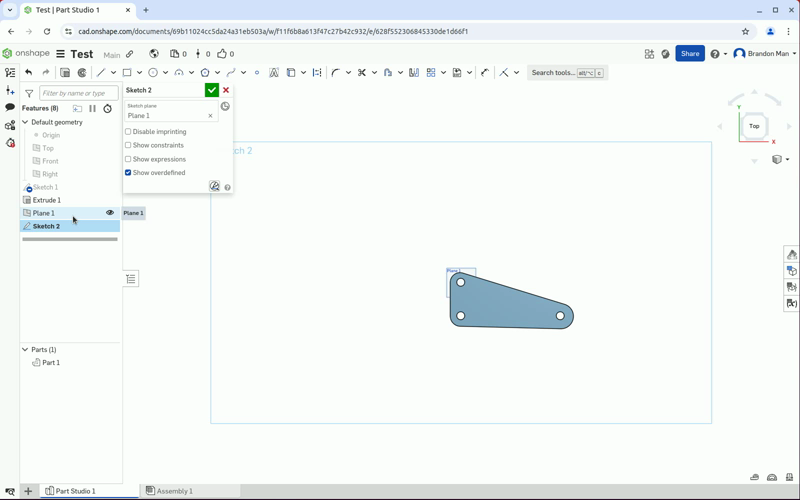
mouse_move(73, 352)
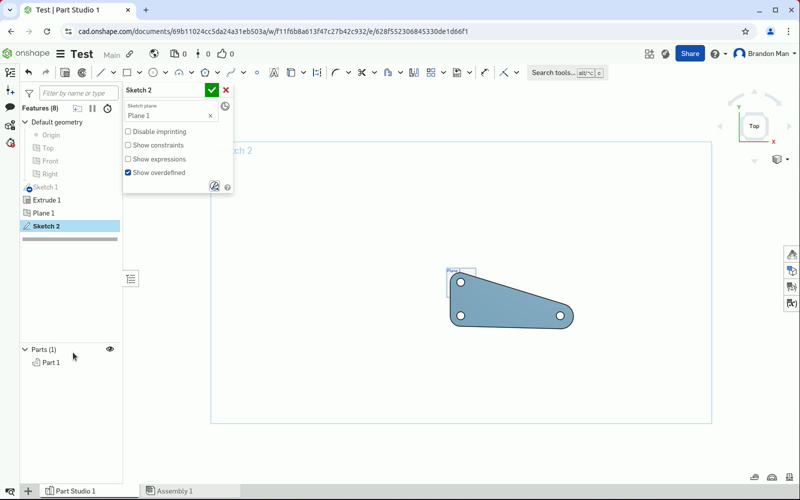
key(y)
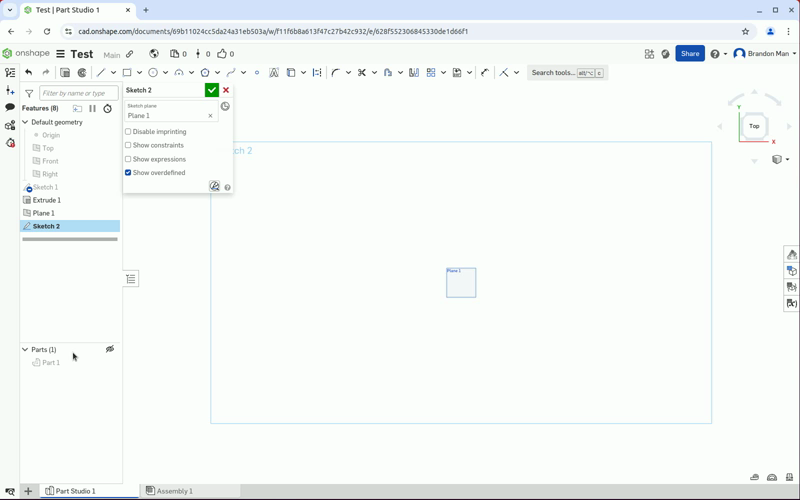
key(c)
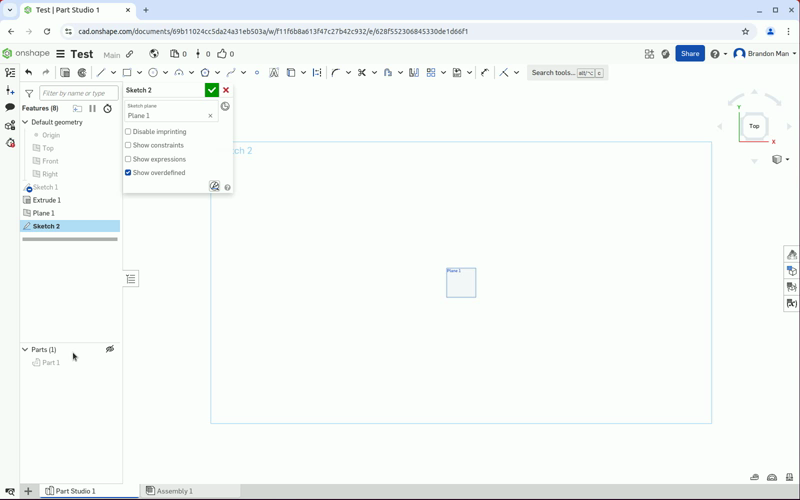
key_down(shift)
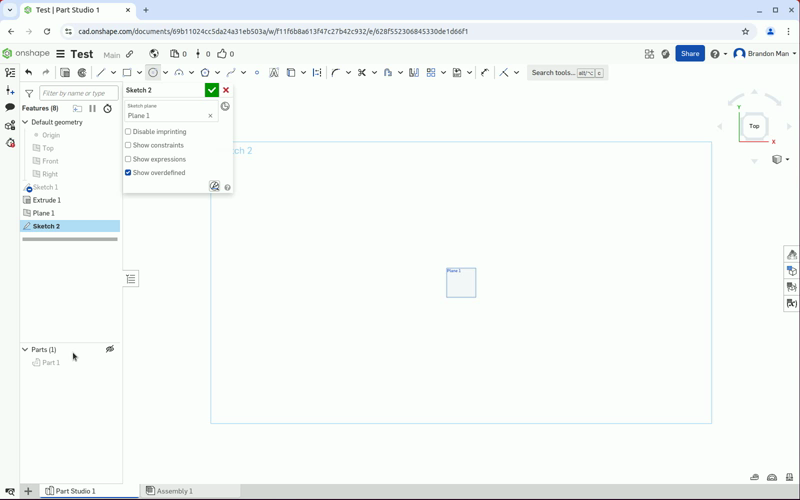
mouse_move(561, 315)
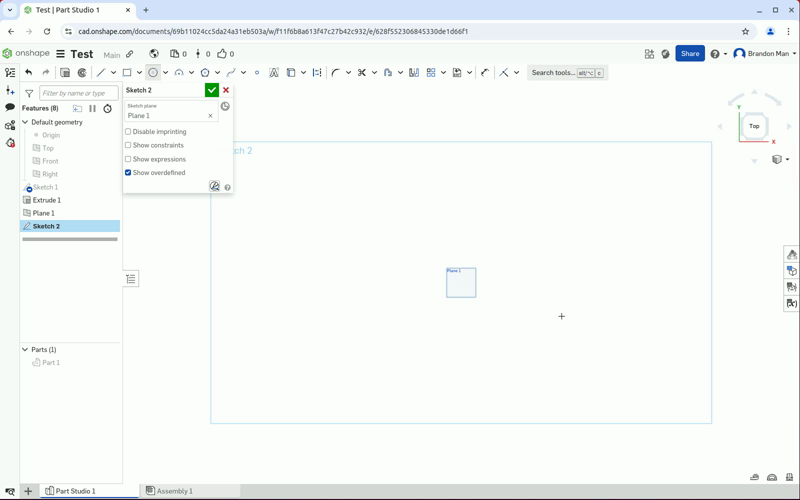
click(561, 315)
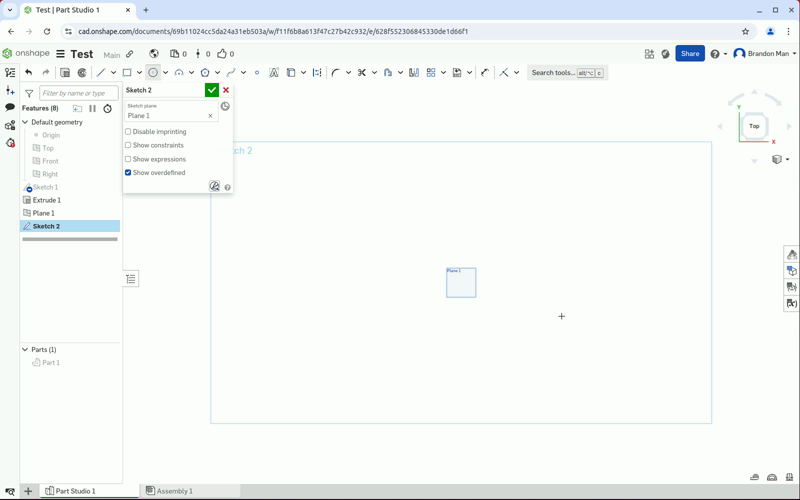
key_up(shift)
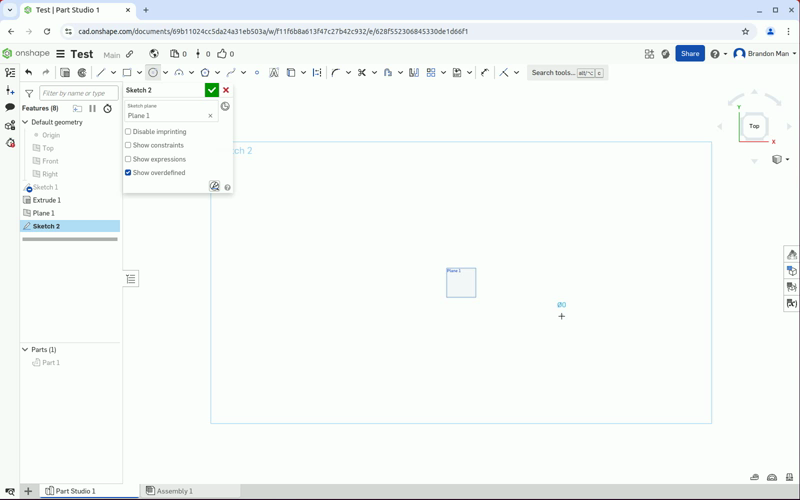
mouse_move(566, 315)
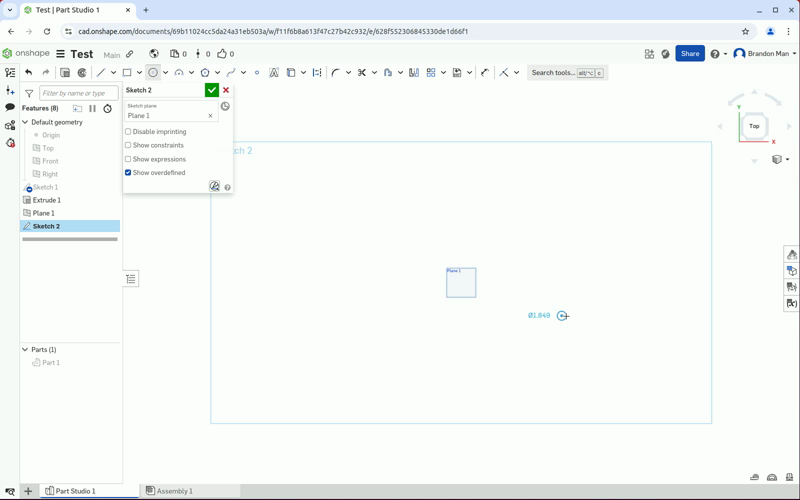
click(566, 315)
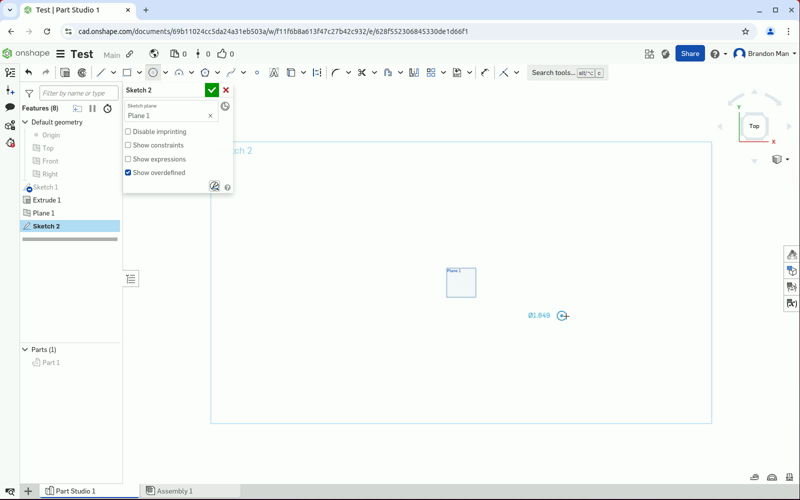
key(esc)
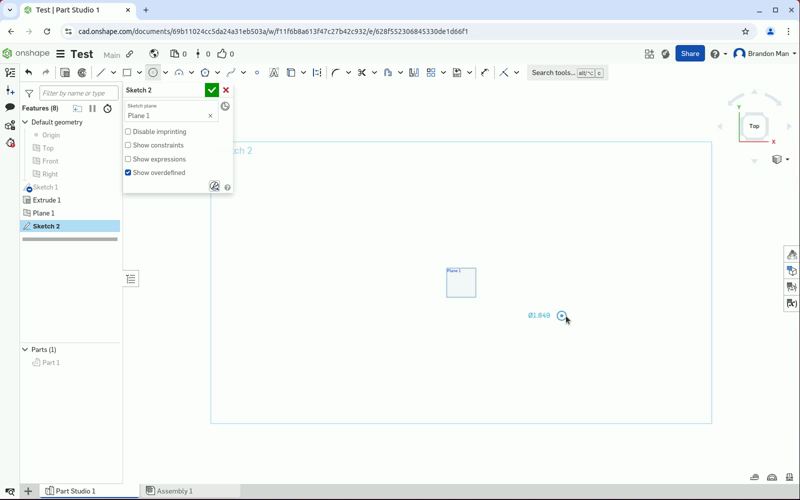
mouse_move(563, 318)
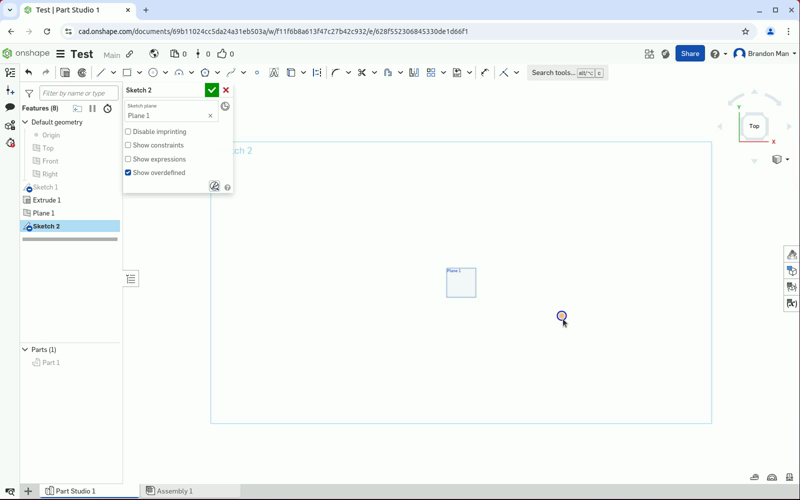
scroll(6)
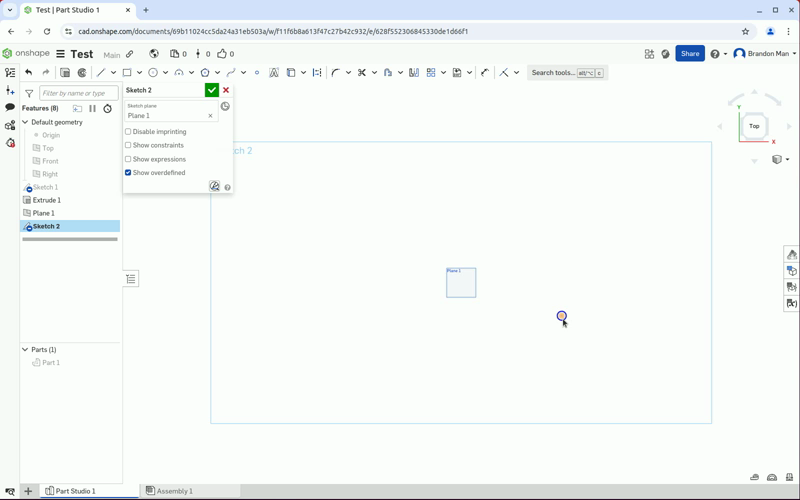
scroll(6)
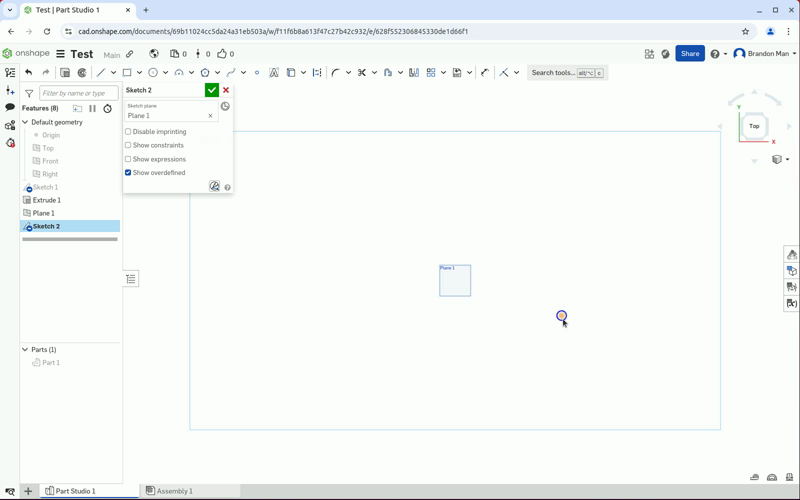
scroll(6)
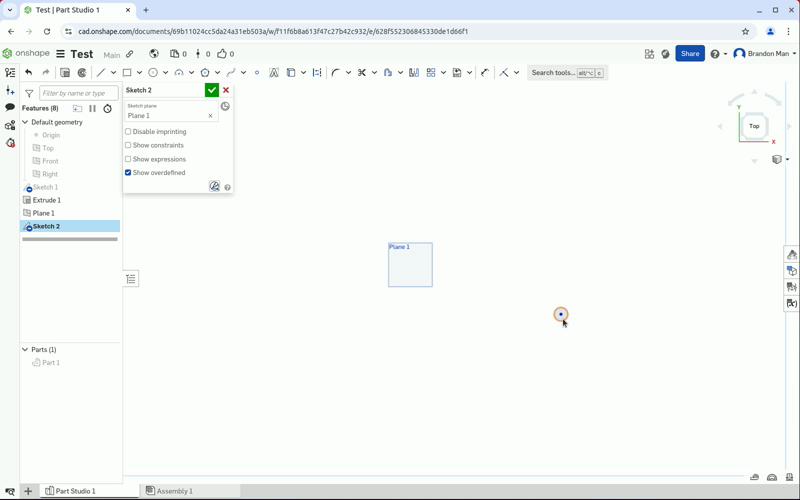
scroll(6)
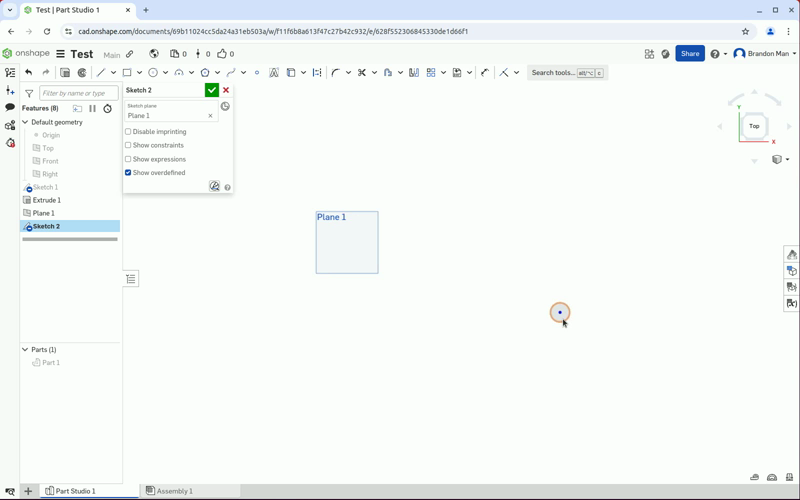
scroll(6)
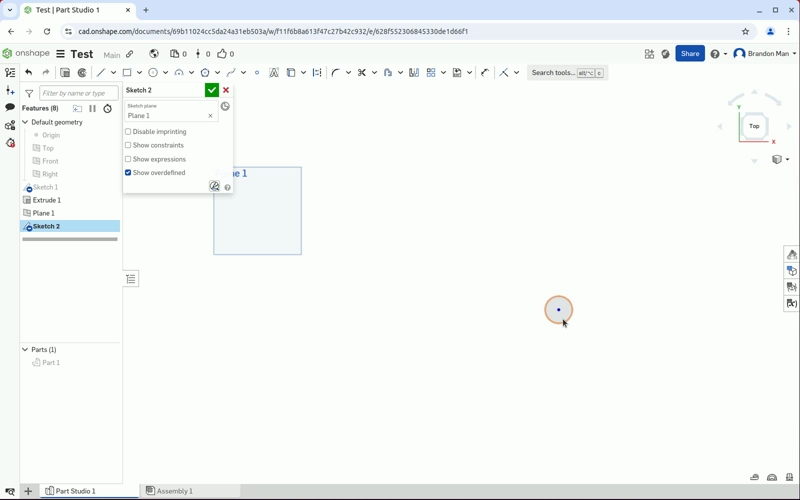
scroll(6)
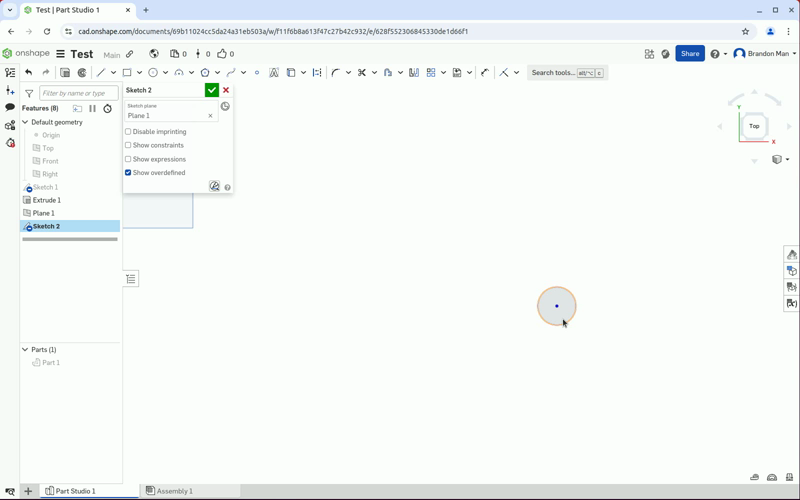
scroll(6)
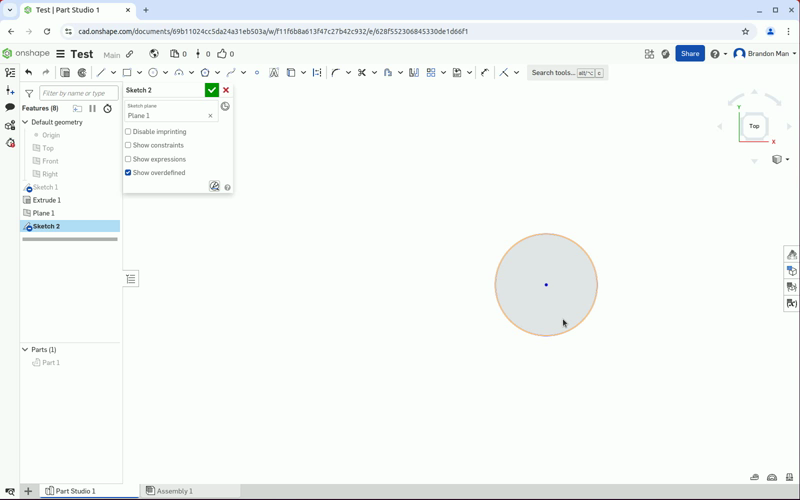
click(563, 318)
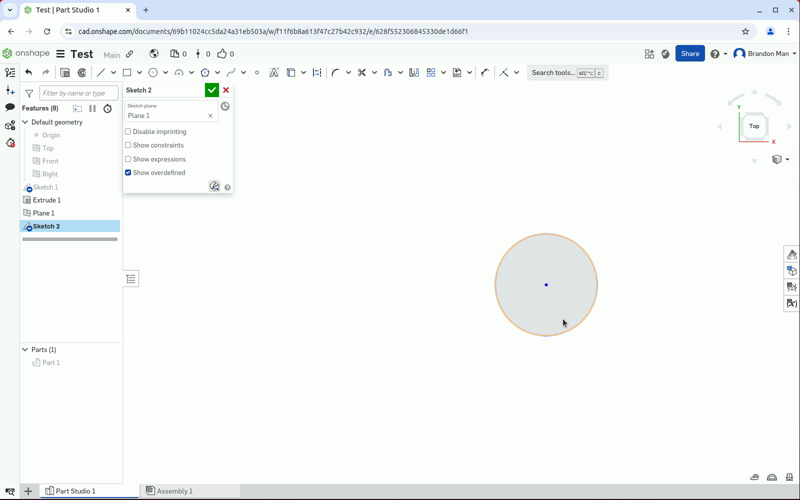
scroll(-6)
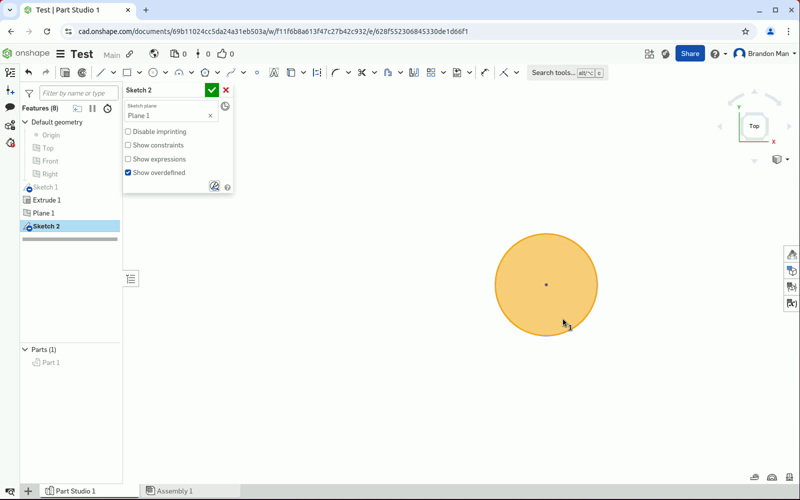
scroll(-6)
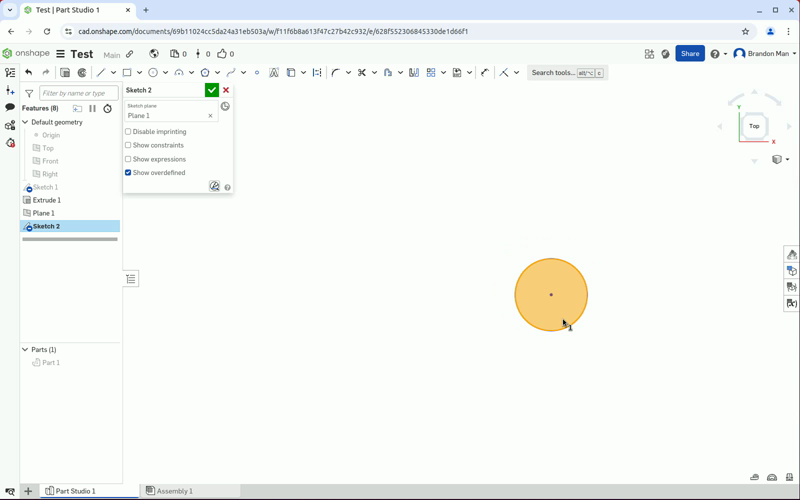
scroll(-6)
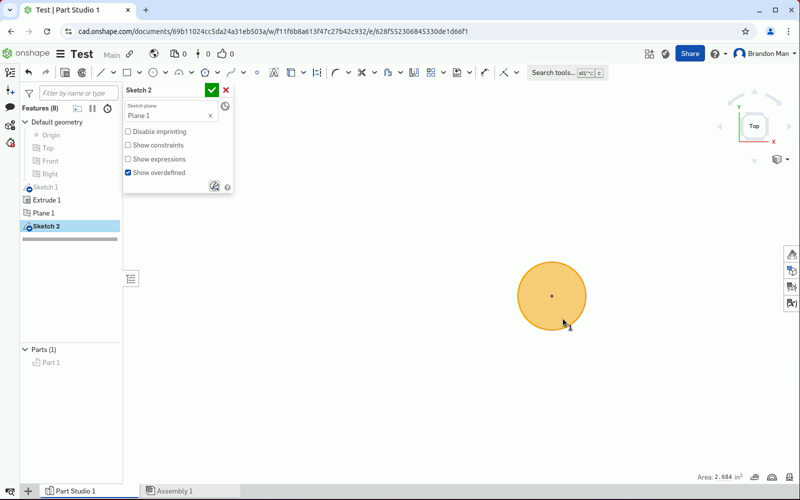
scroll(-6)
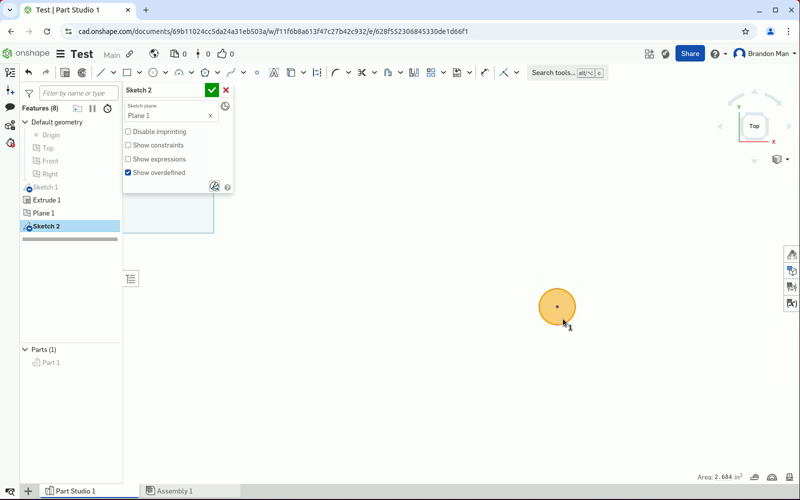
scroll(-6)
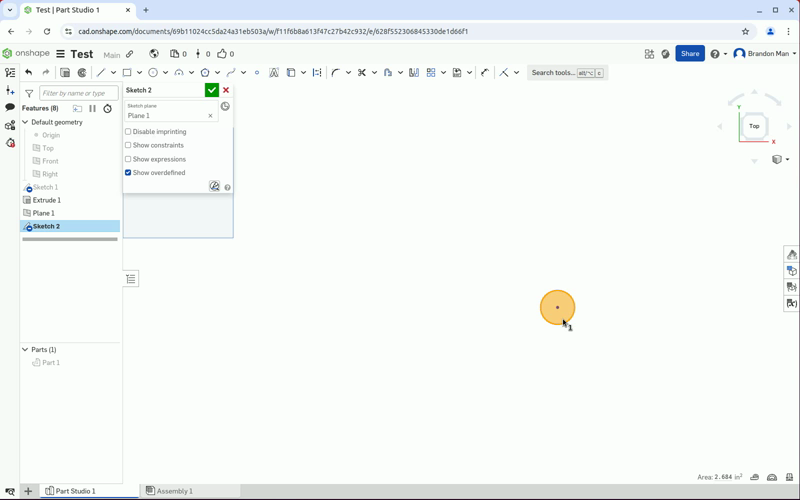
scroll(-6)
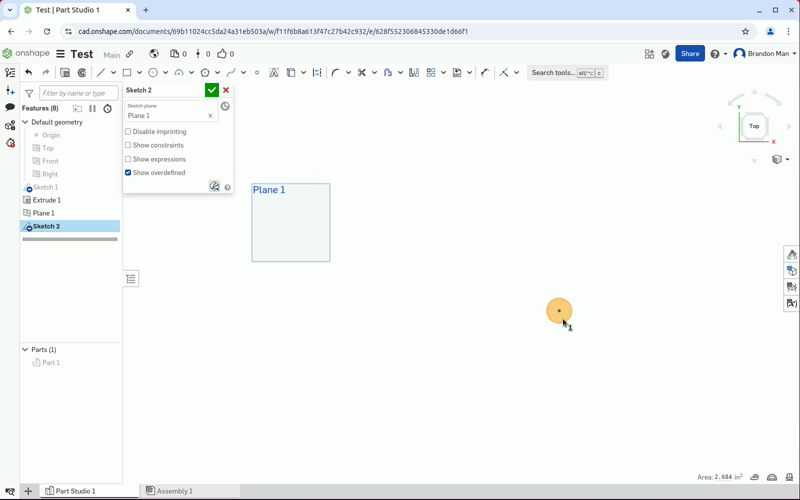
scroll(-6)
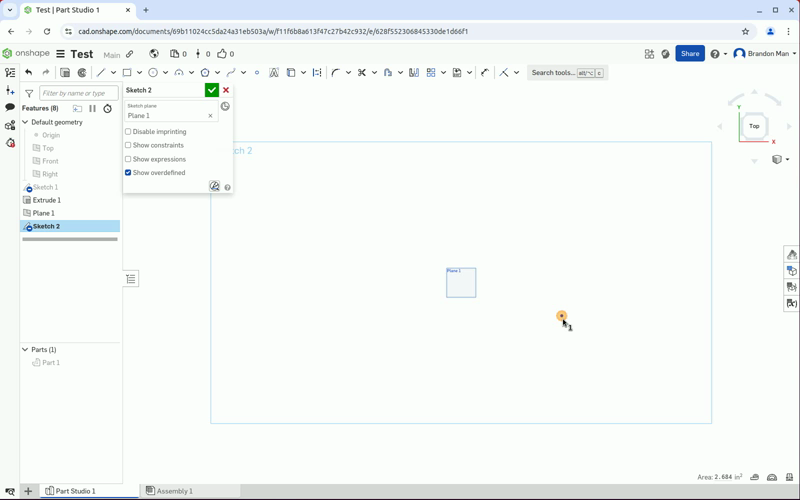
mouse_move(73, 352)
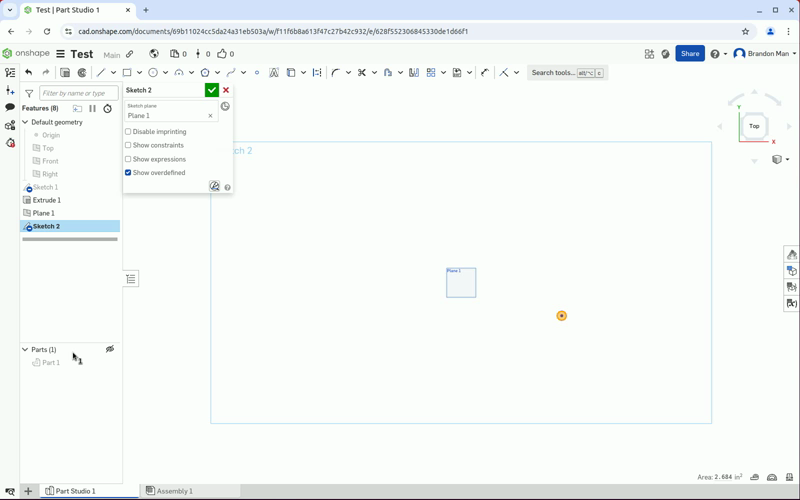
key(shift+y)
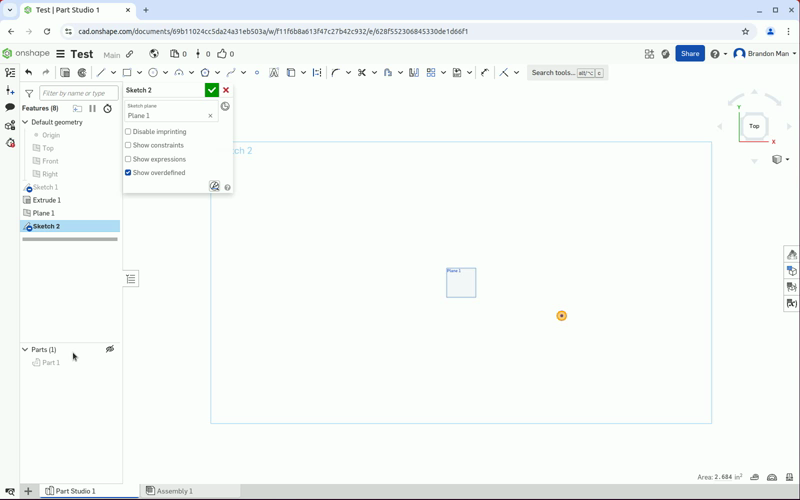
key(shift+e)
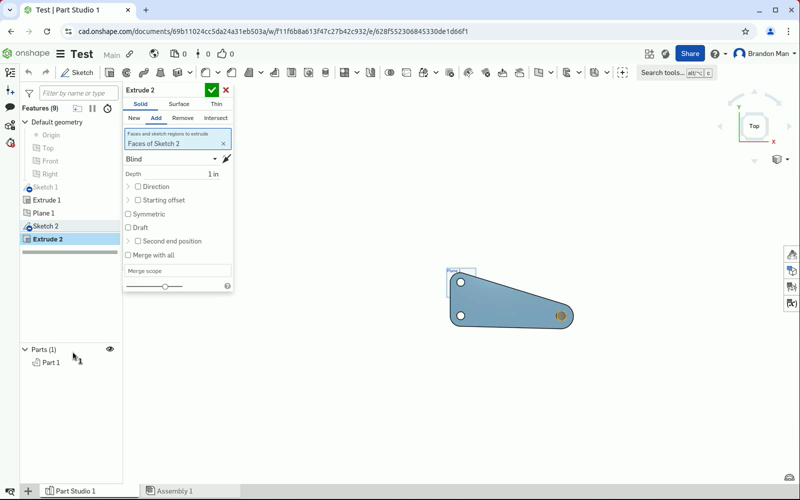
mouse_move(143, 106)
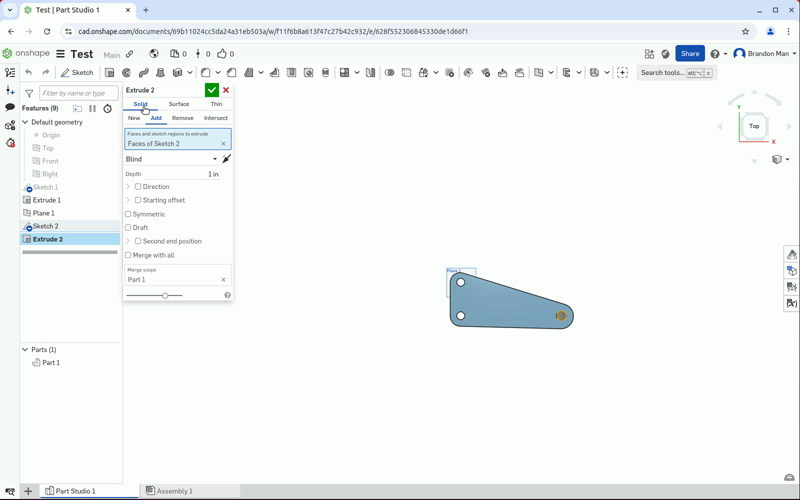
click(143, 106)
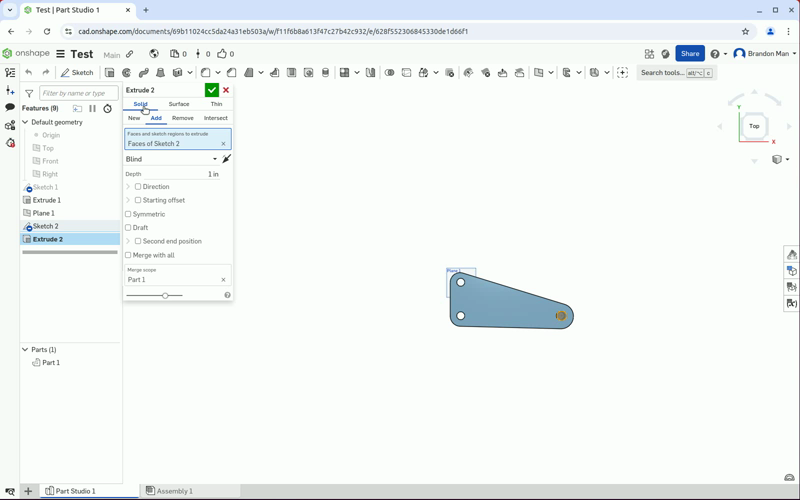
mouse_move(186, 120)
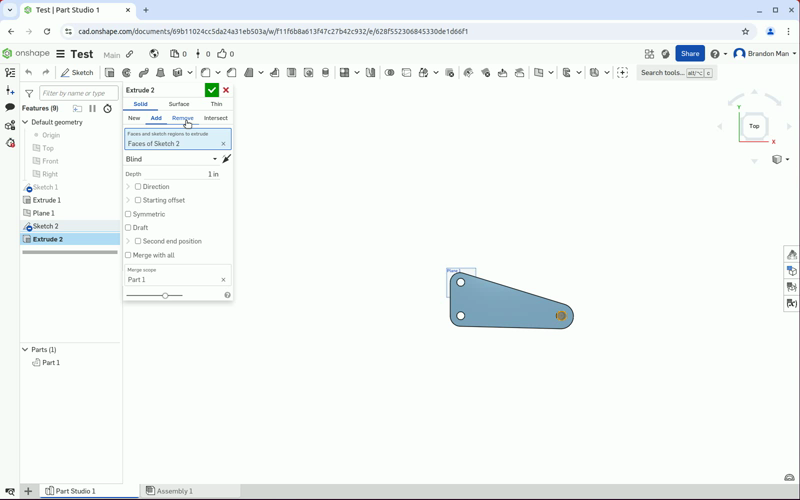
click(186, 120)
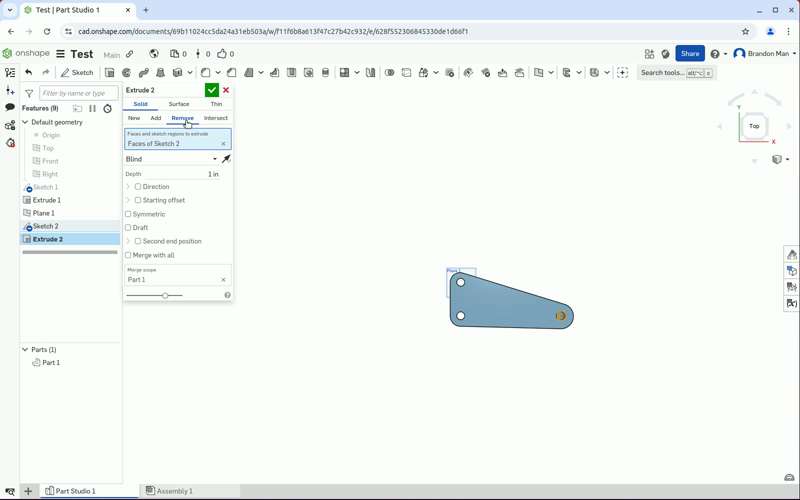
key(tab, 4)
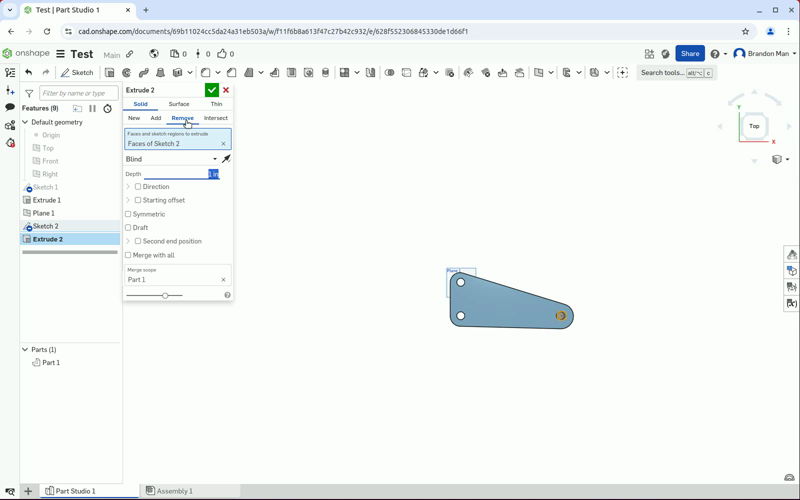
text(2.648)
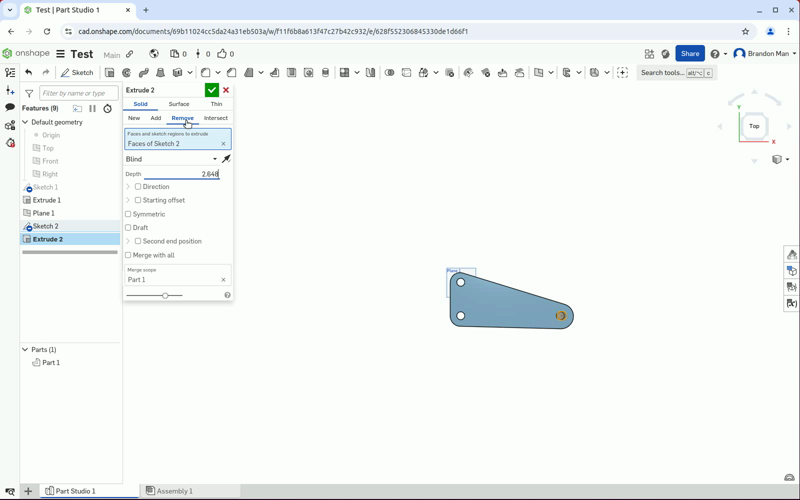
key(tab, 6)
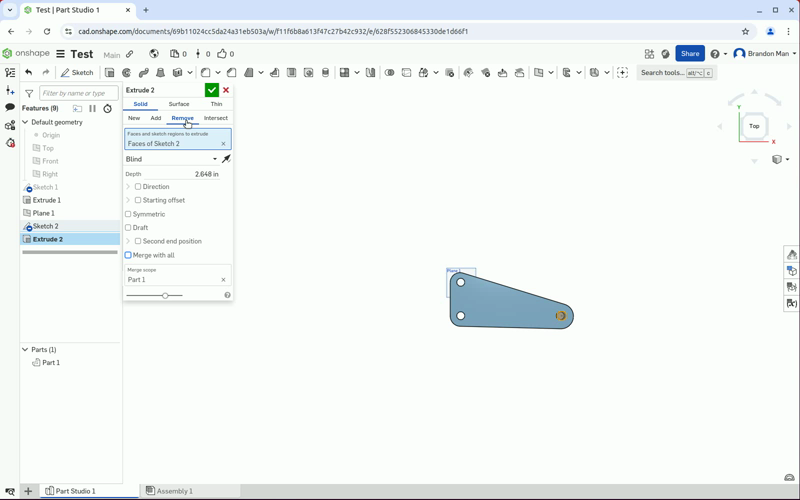
key(space)
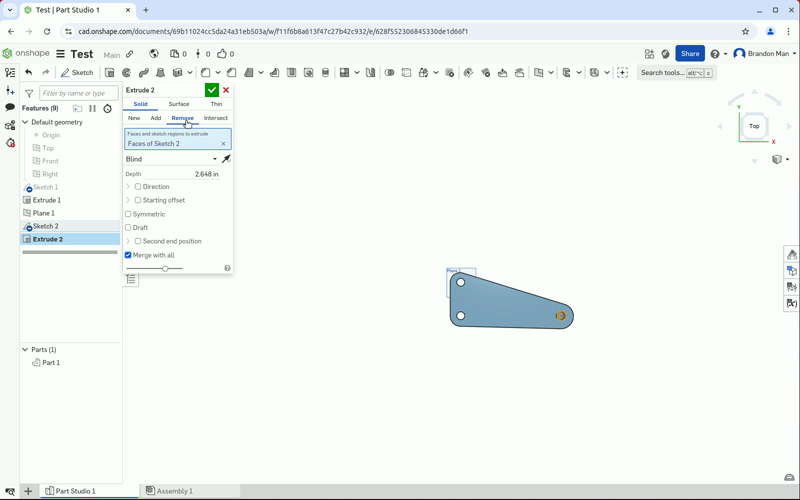
key(enter)
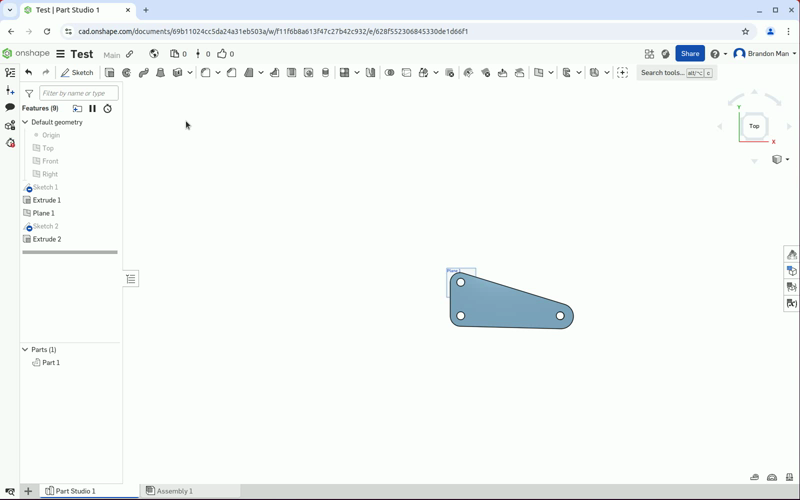
key(shift+h)
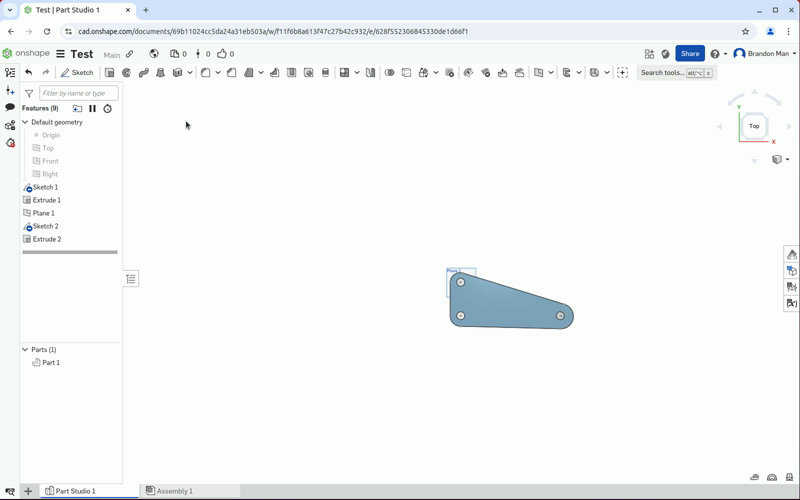
key(shift+h)
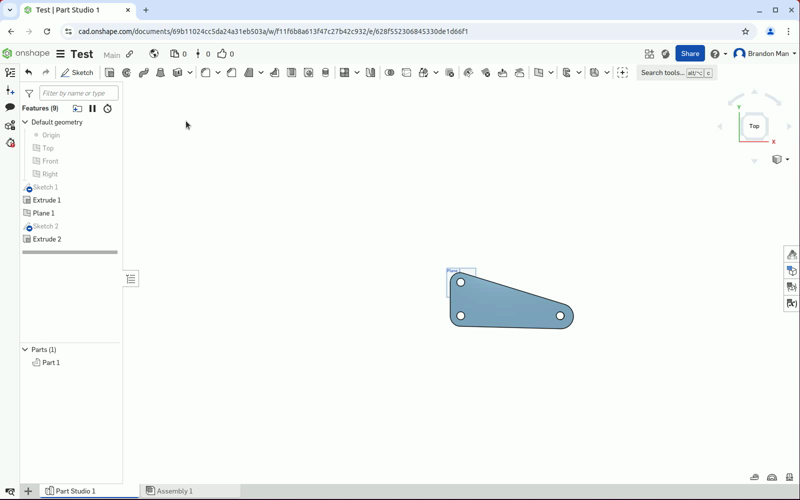
mouse_move(73, 189)
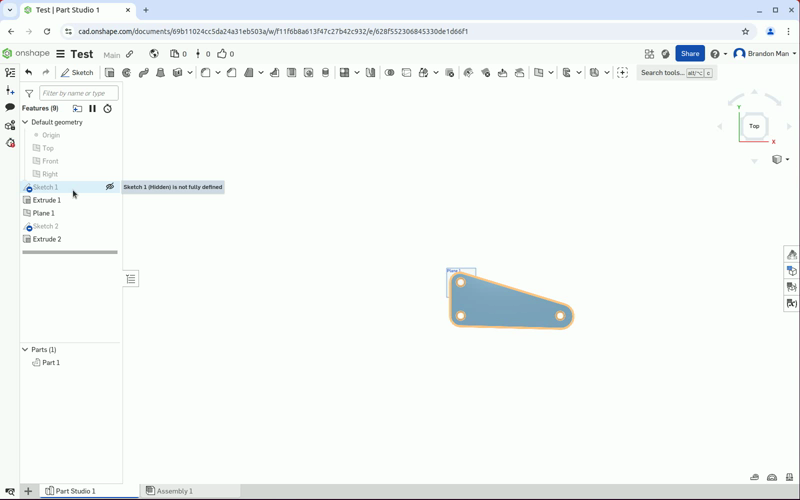
click(73, 189)
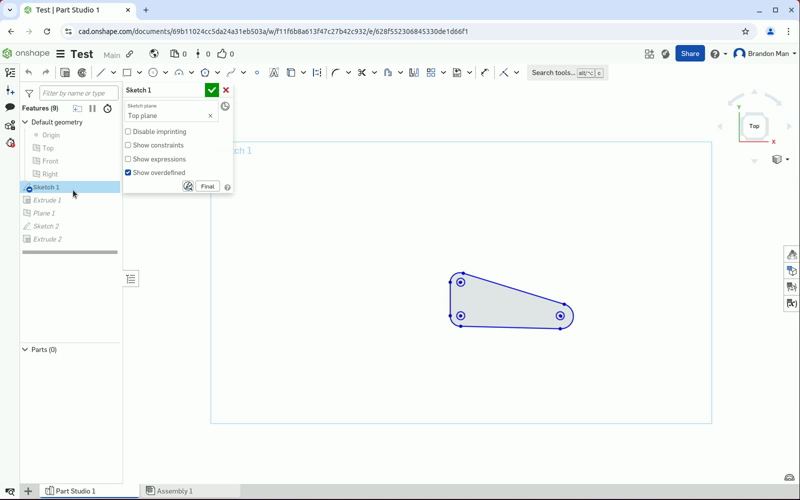
mouse_move(229, 92)
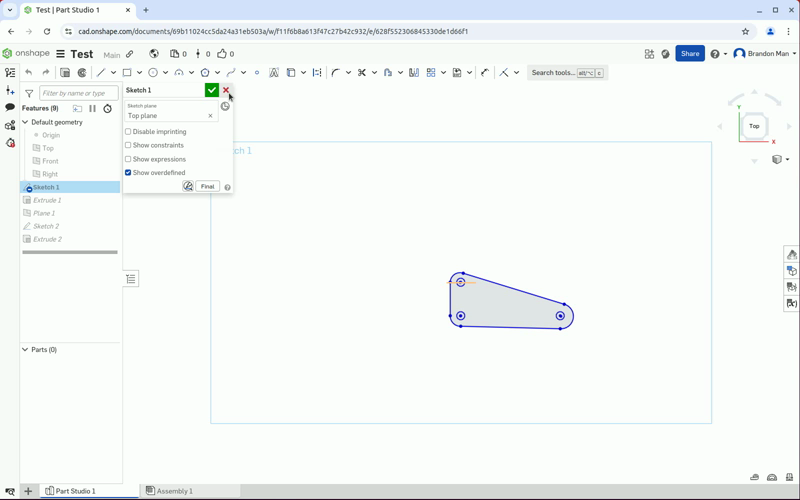
click(229, 92)
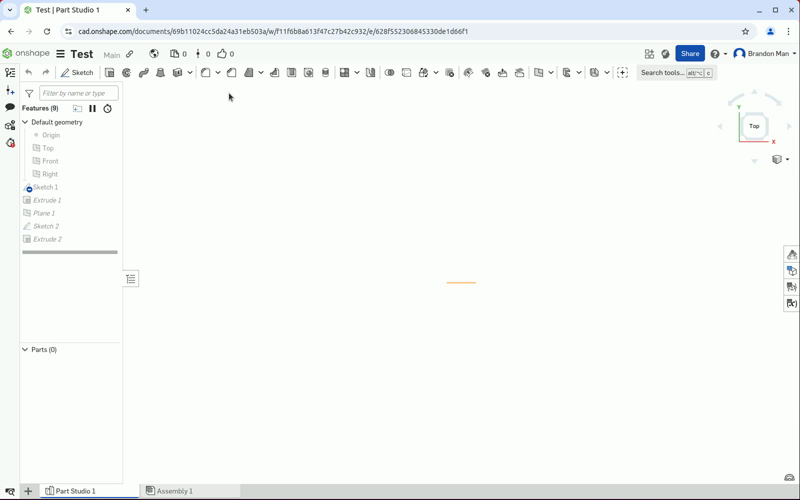
key(shift+s)
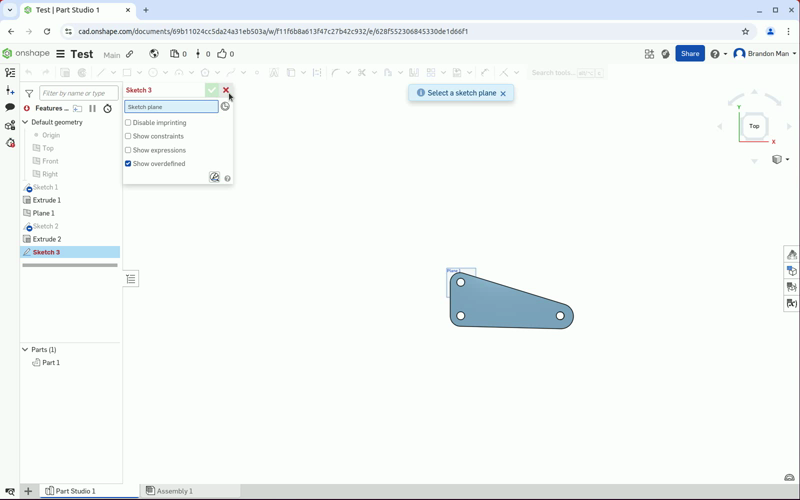
mouse_move(73, 215)
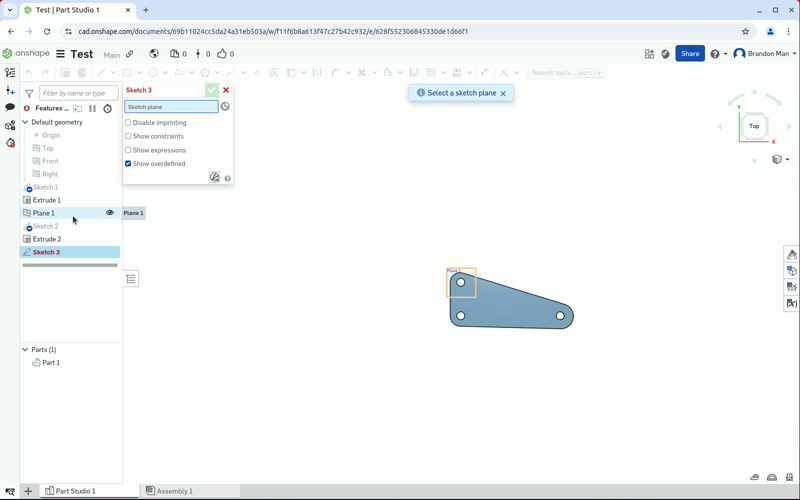
click(73, 215)
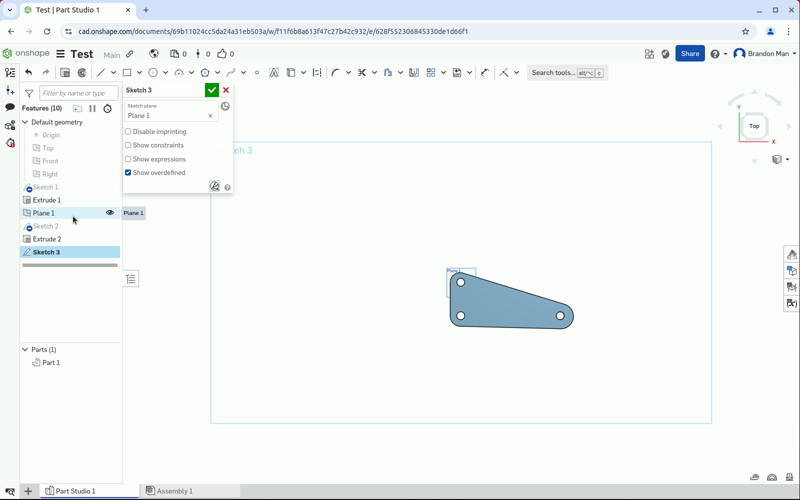
mouse_move(73, 352)
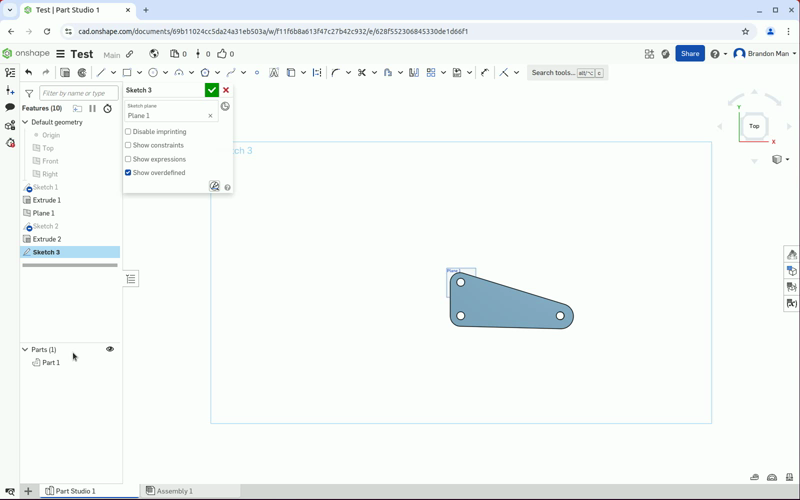
key(y)
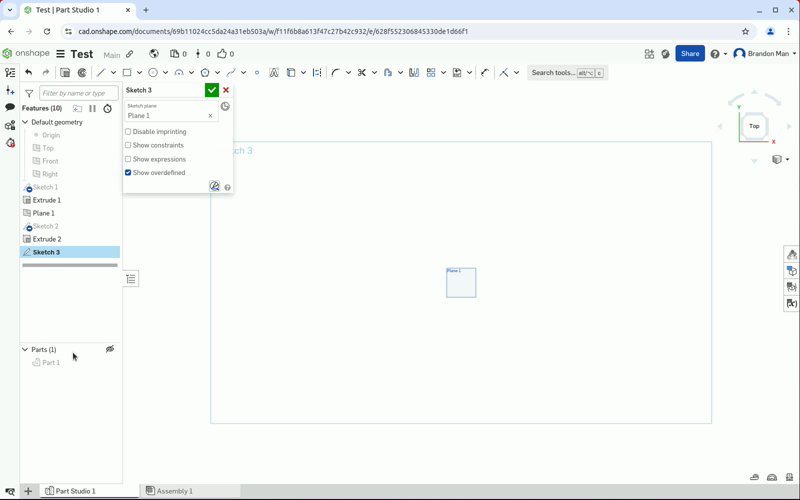
key(c)
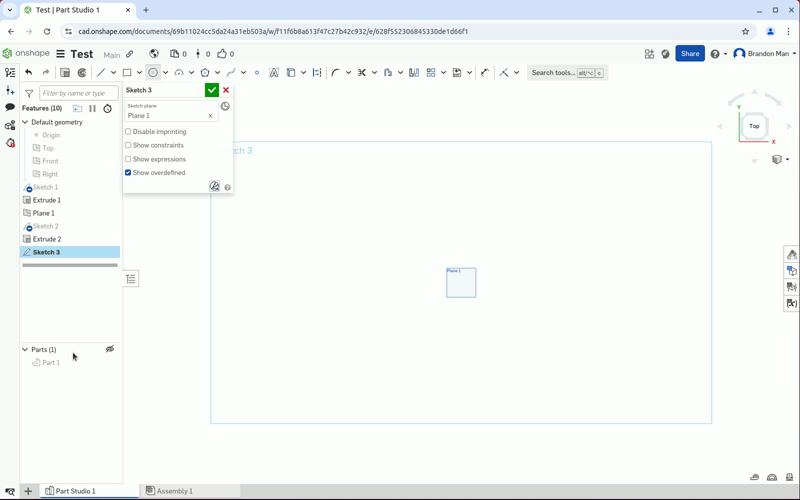
key_down(shift)
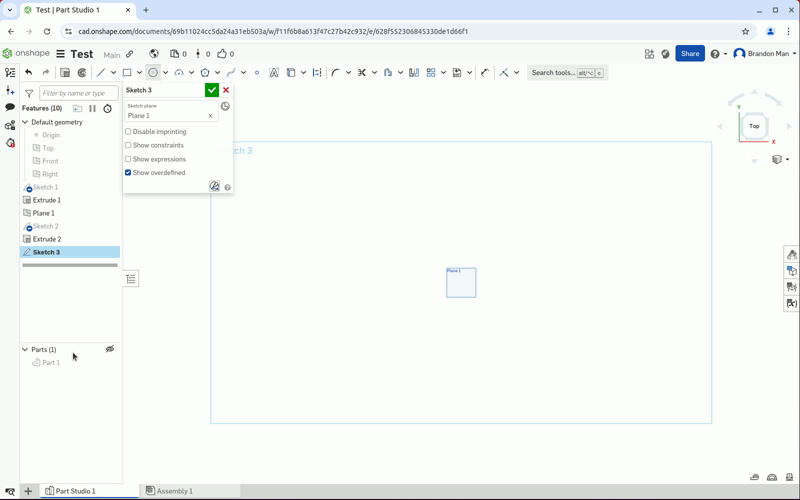
mouse_move(561, 315)
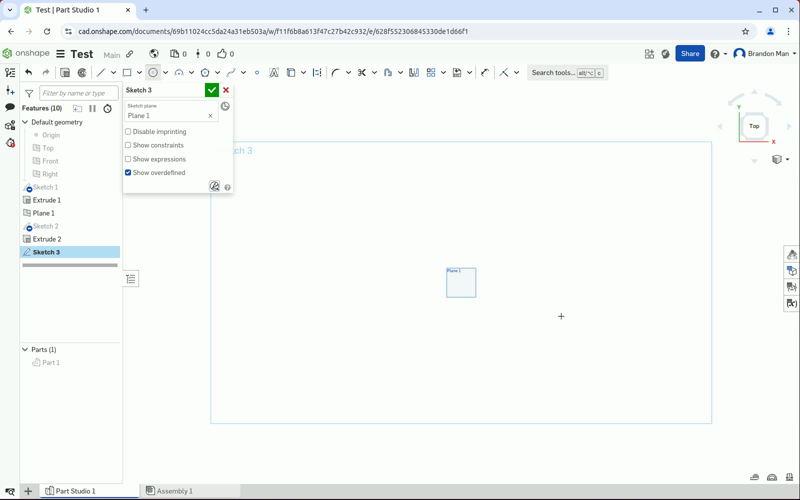
click(561, 315)
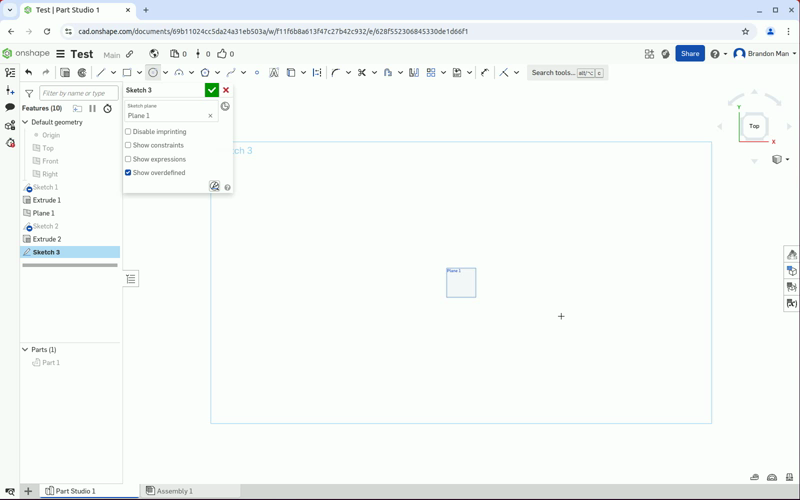
key_up(shift)
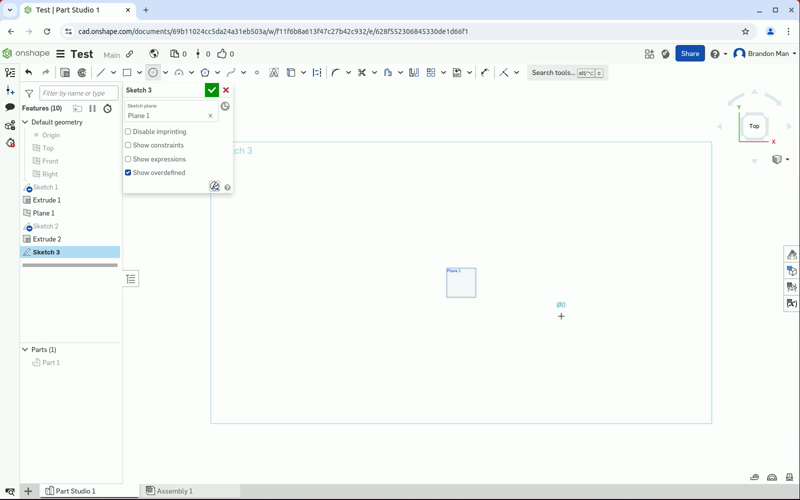
mouse_move(572, 315)
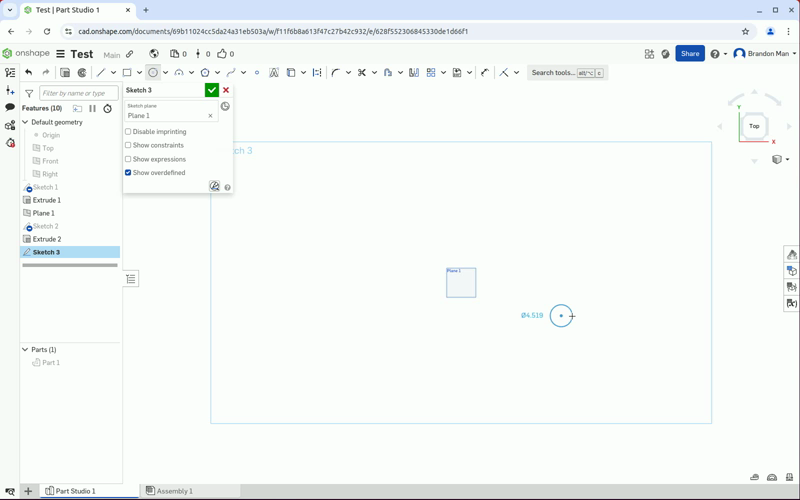
click(572, 315)
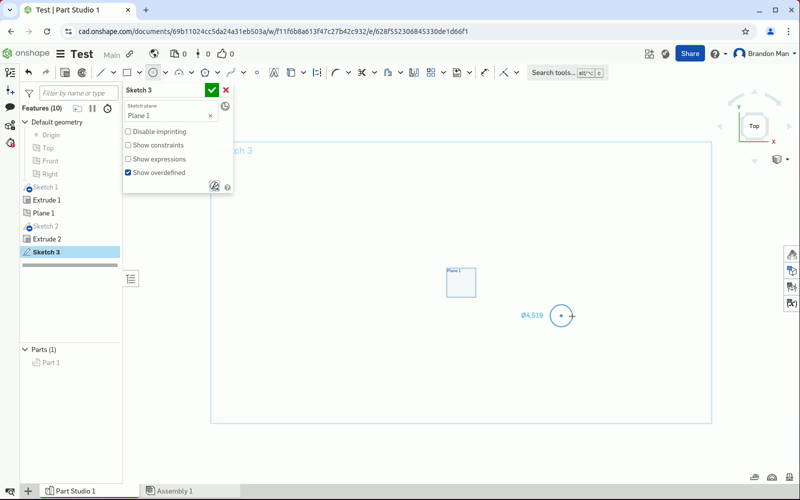
key(esc)
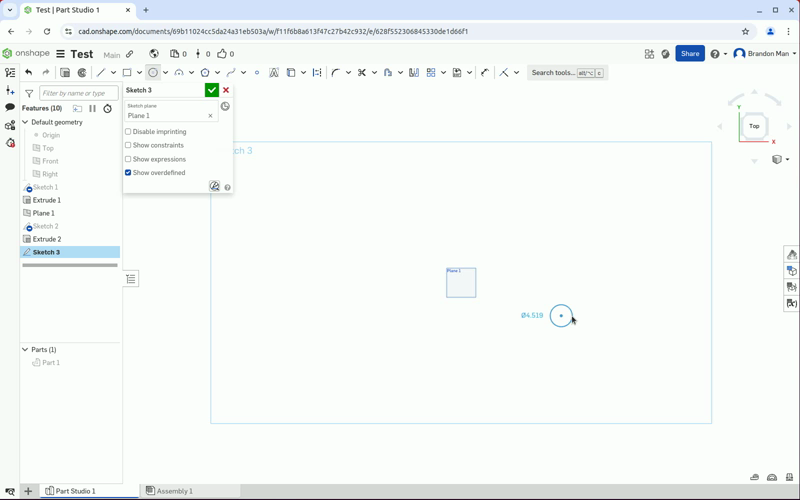
key(c)
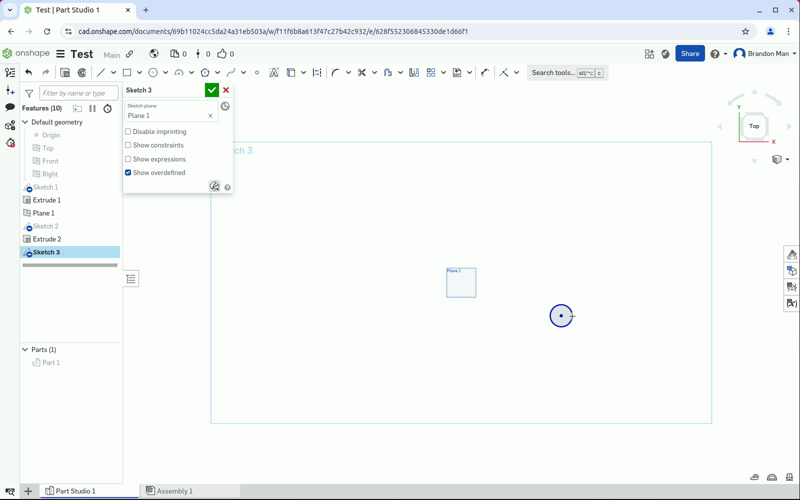
key_down(shift)
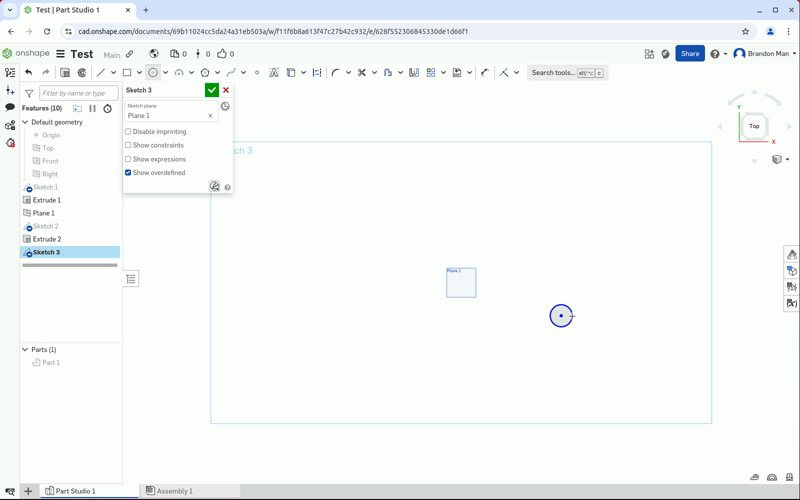
mouse_move(561, 315)
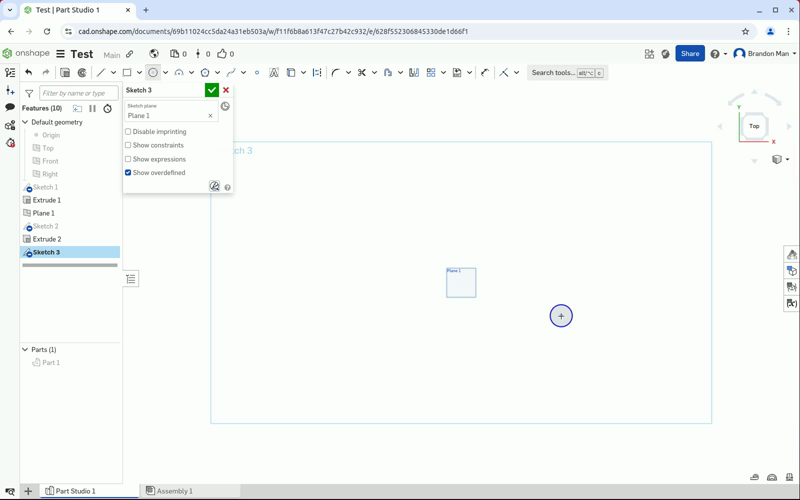
click(561, 315)
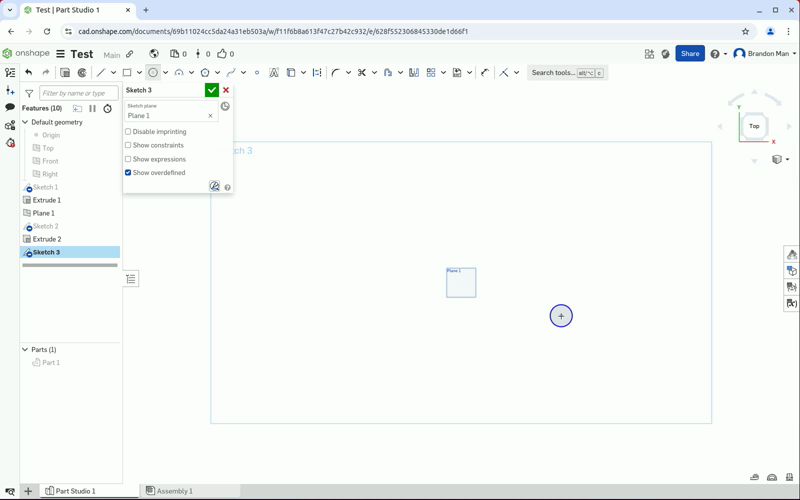
key_up(shift)
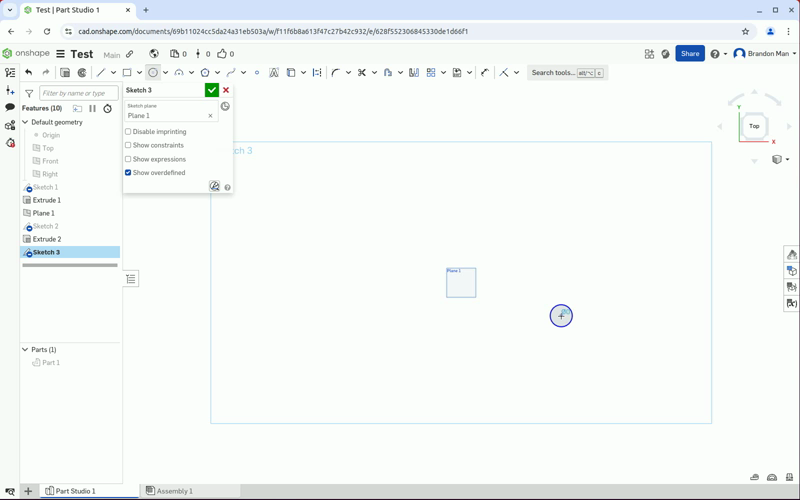
mouse_move(565, 315)
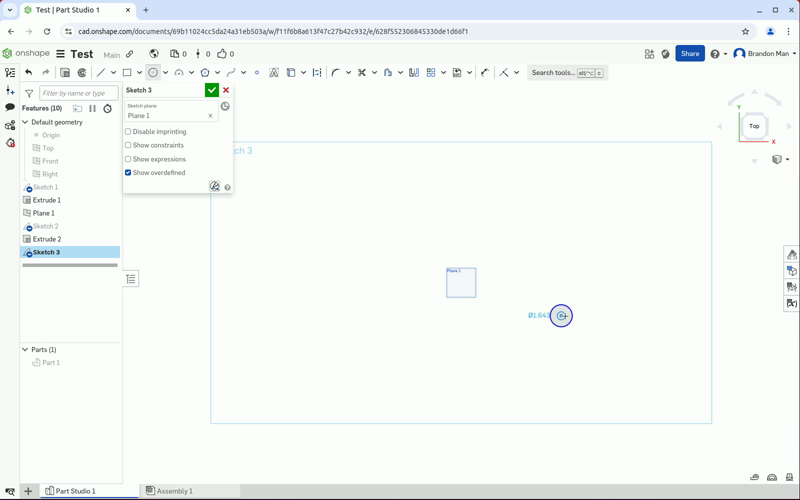
scroll(6)
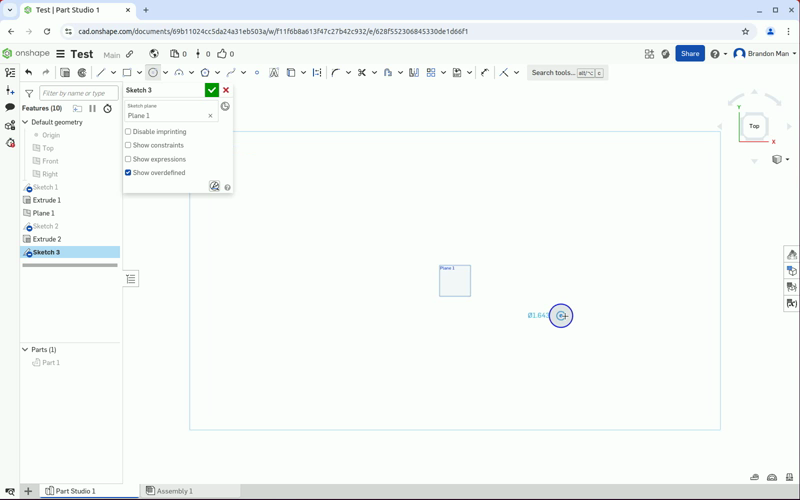
scroll(6)
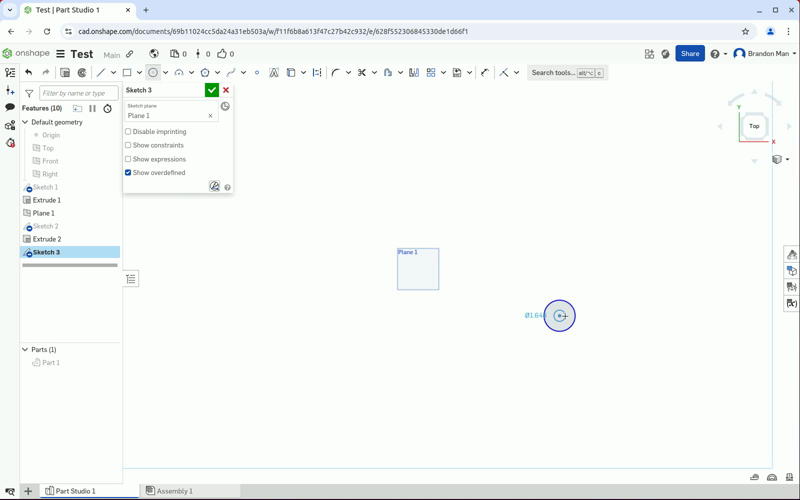
scroll(6)
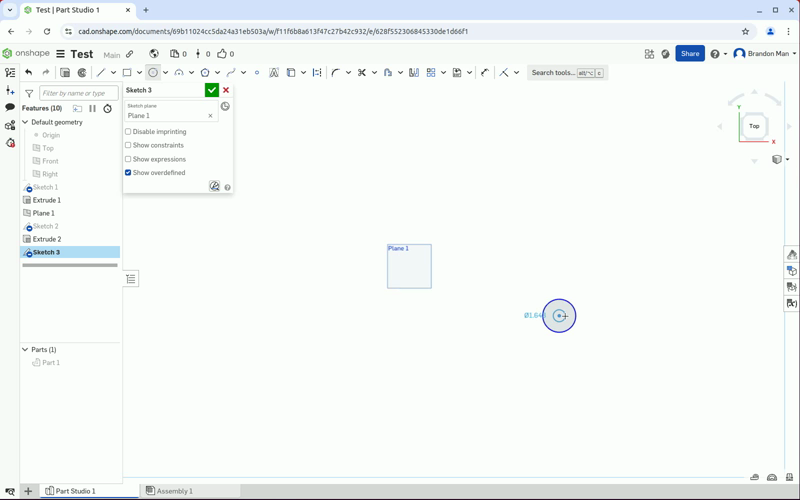
scroll(6)
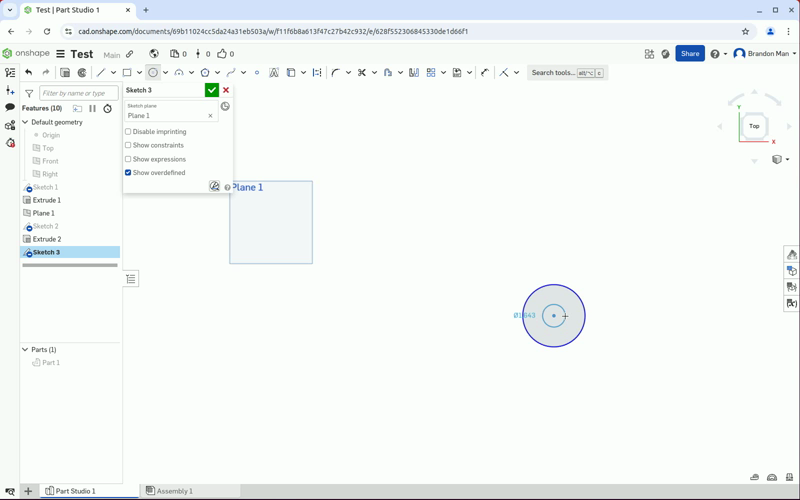
scroll(6)
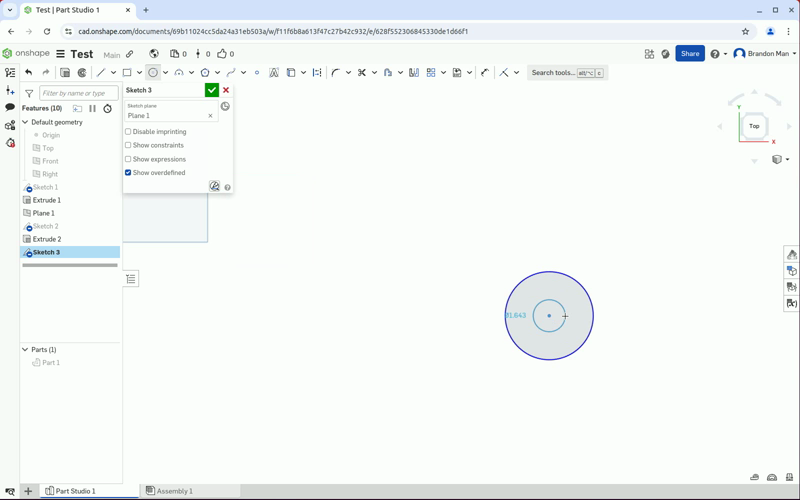
scroll(6)
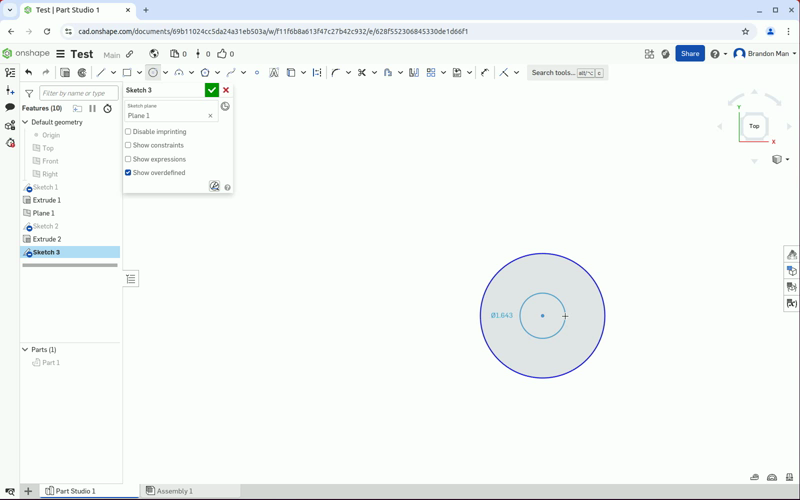
scroll(6)
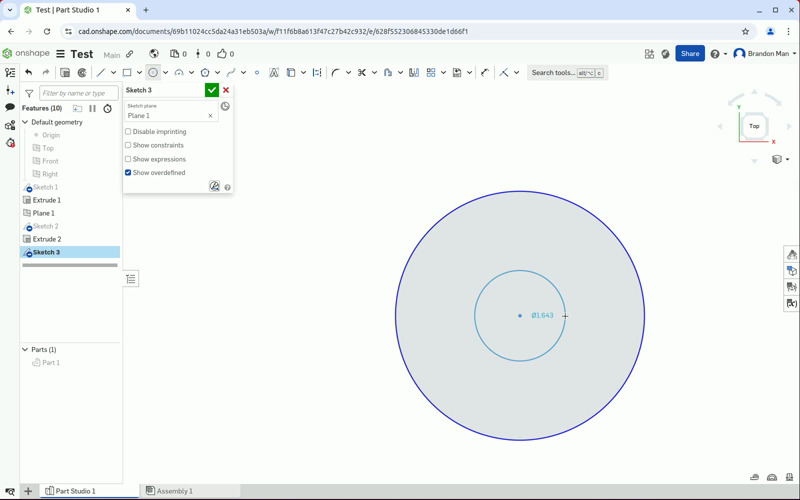
click(565, 315)
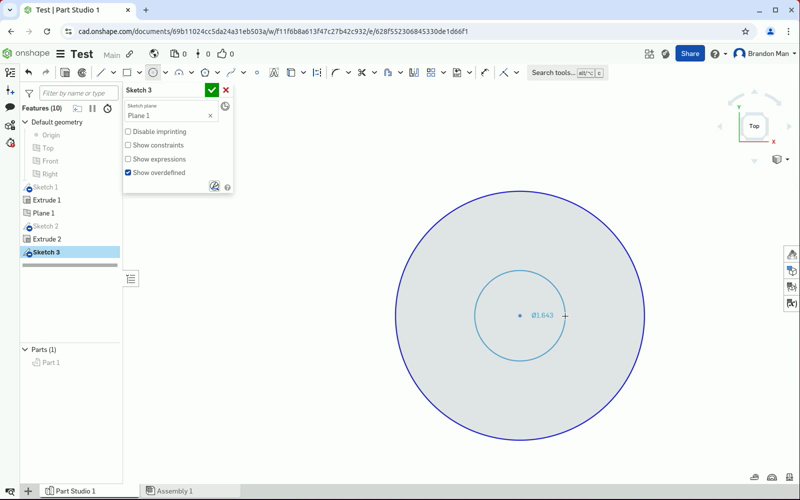
scroll(-6)
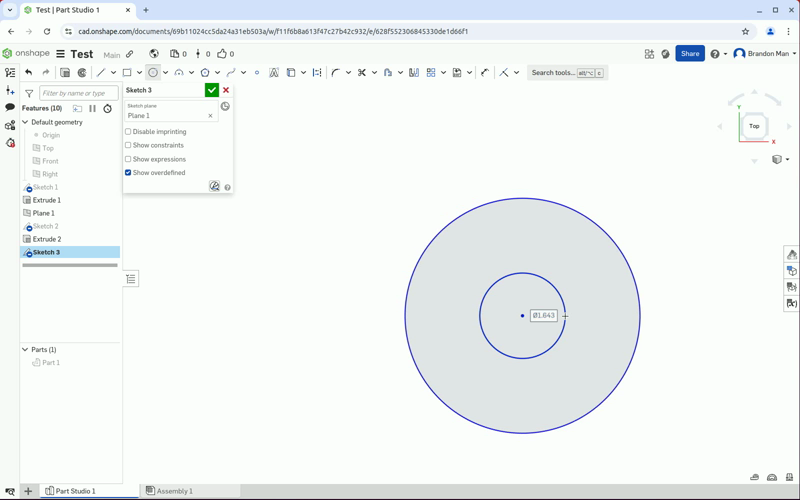
scroll(-6)
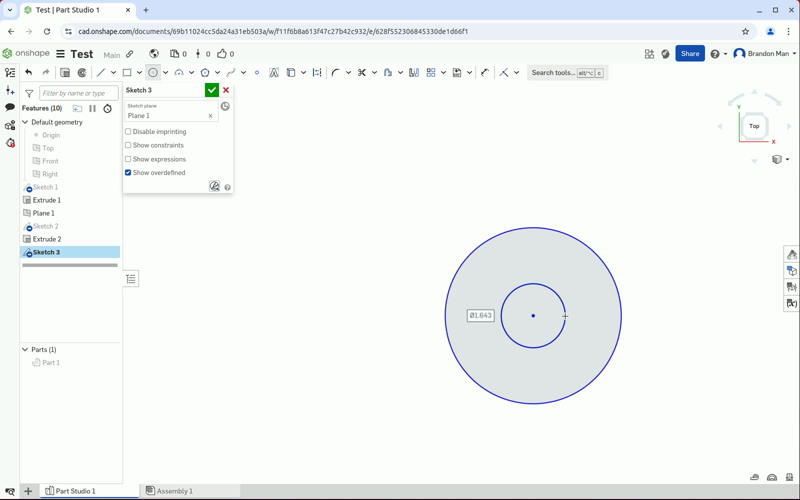
scroll(-6)
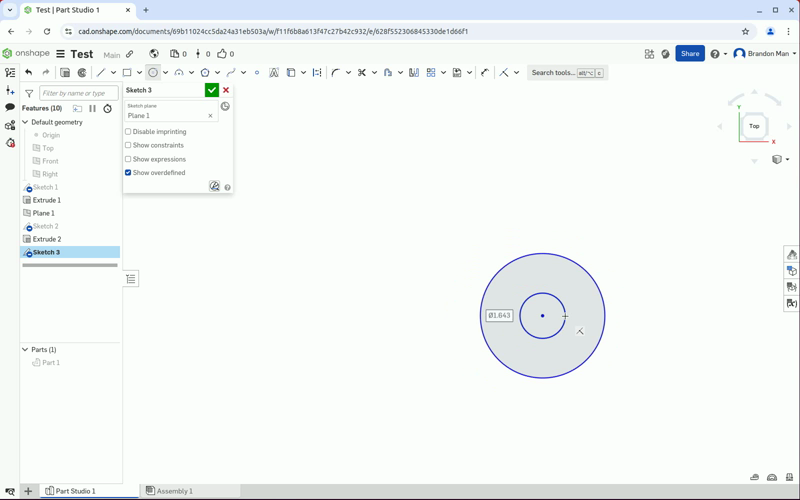
scroll(-6)
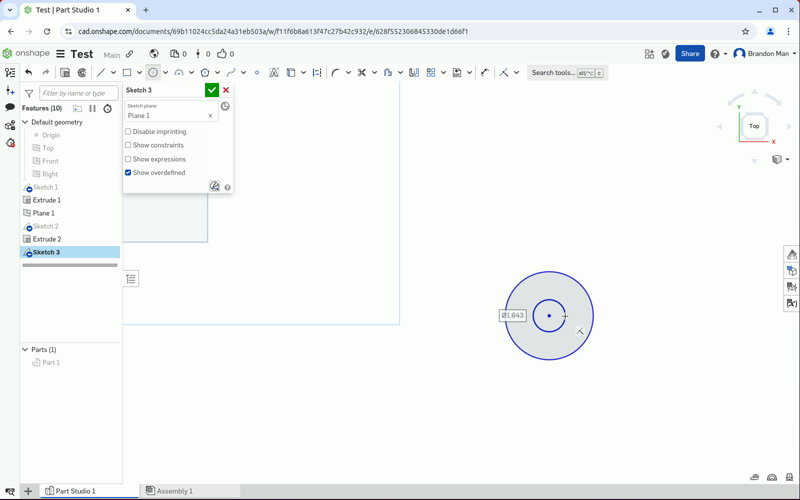
scroll(-6)
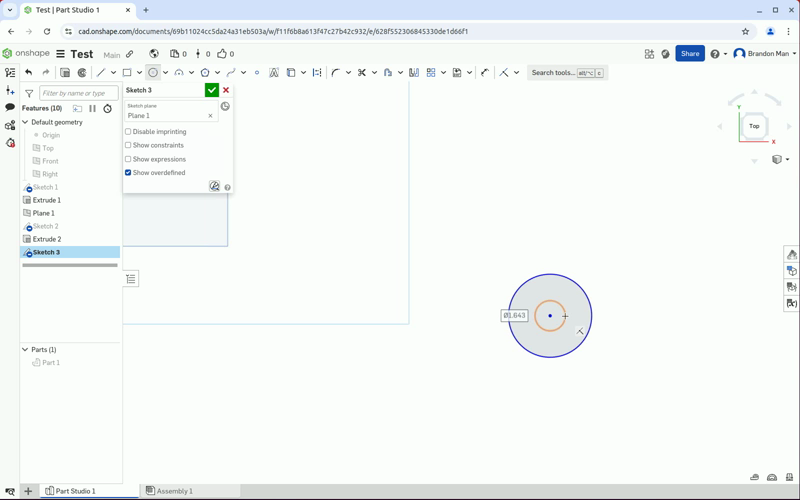
scroll(-6)
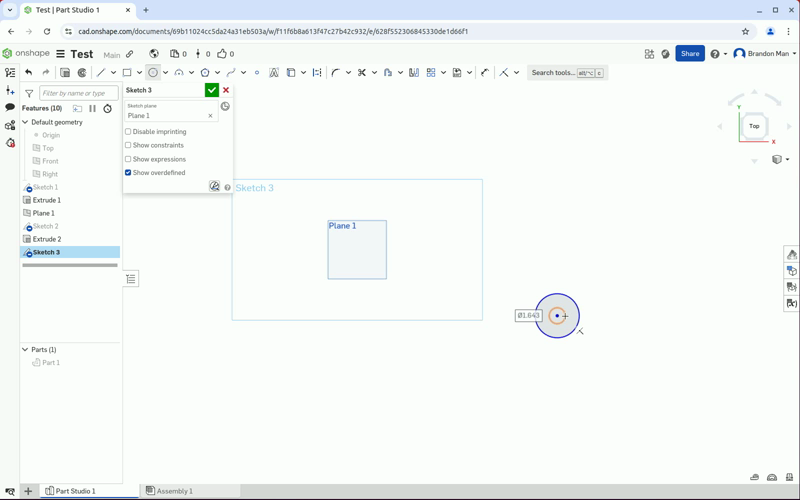
scroll(-6)
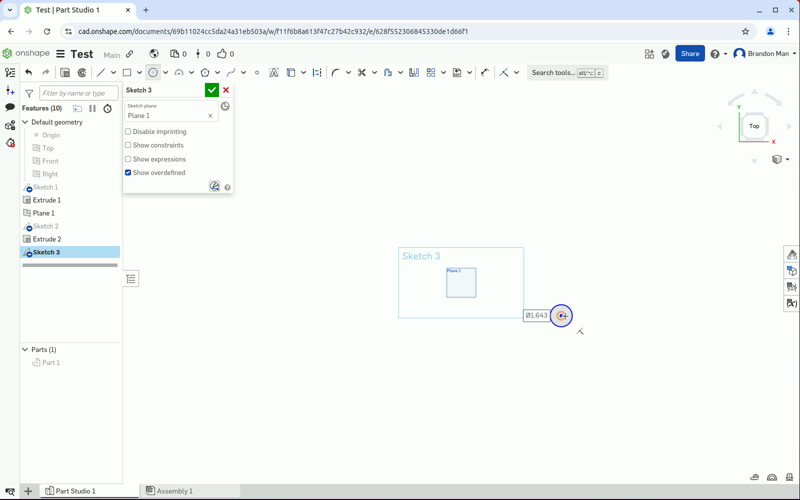
key(esc)
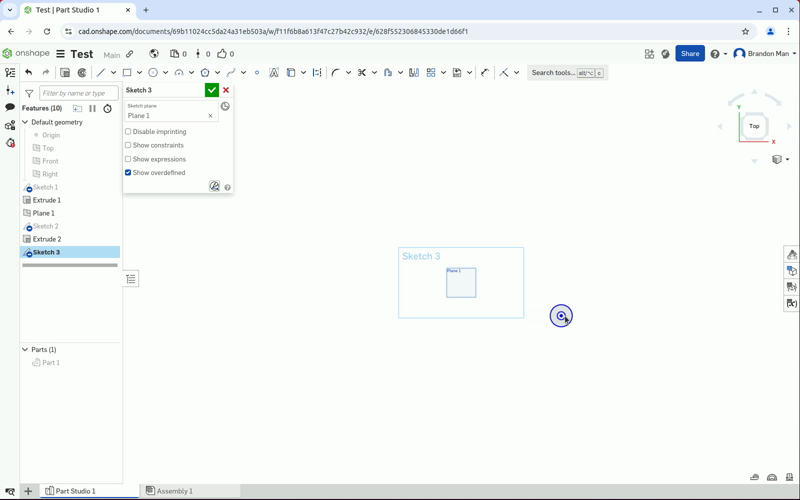
mouse_move(566, 322)
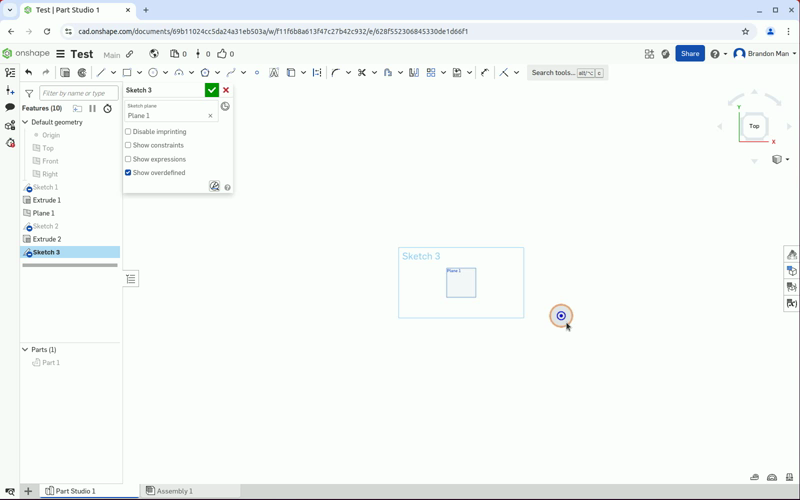
scroll(6)
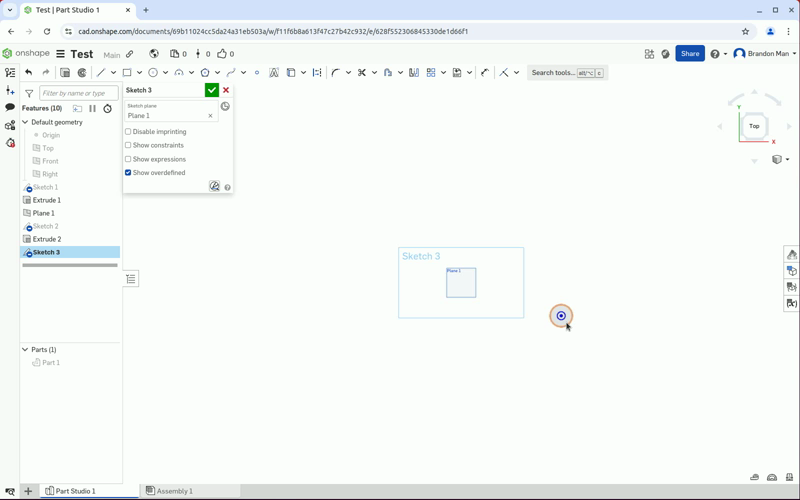
scroll(6)
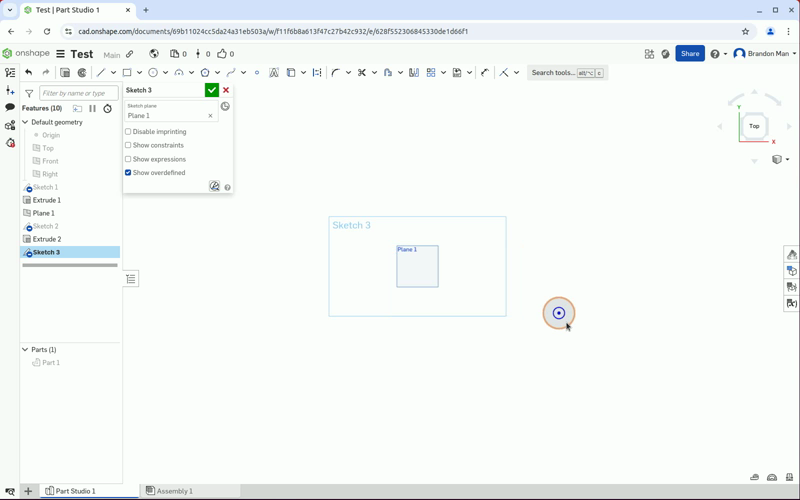
scroll(6)
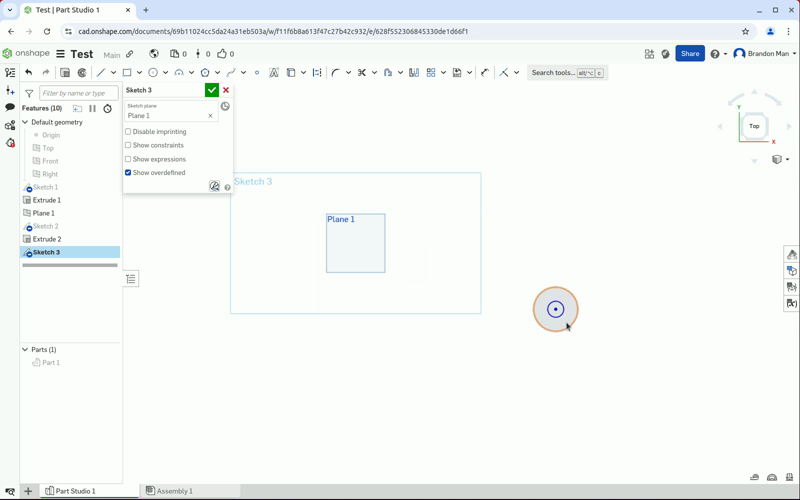
scroll(6)
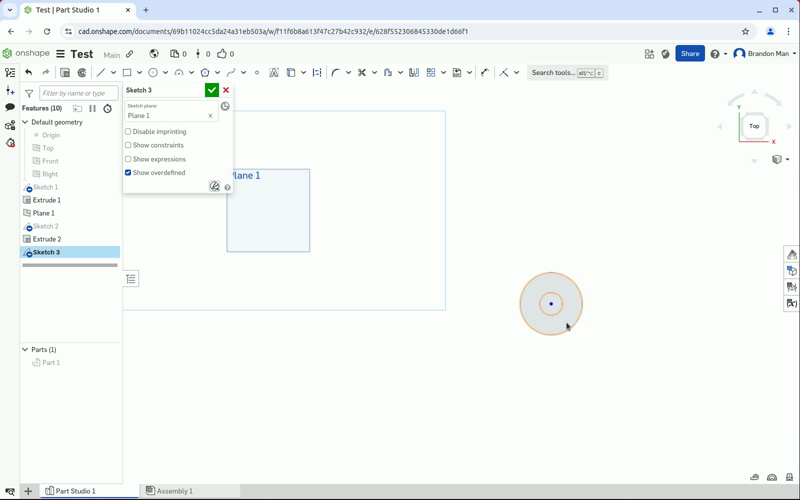
scroll(6)
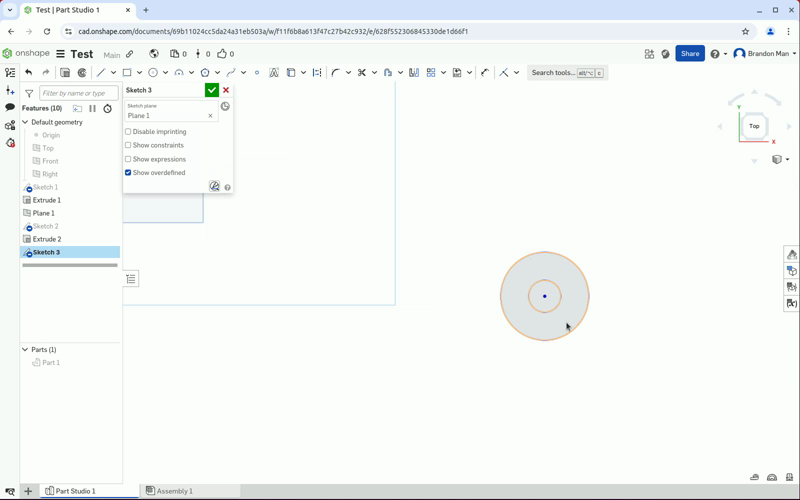
scroll(6)
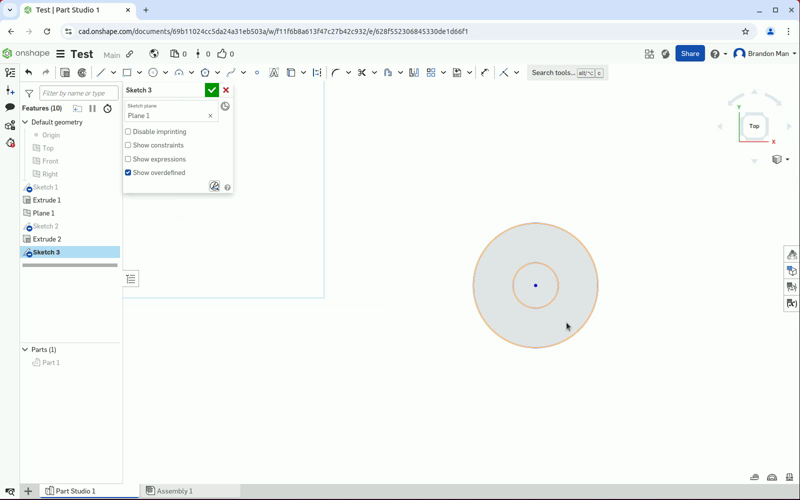
scroll(6)
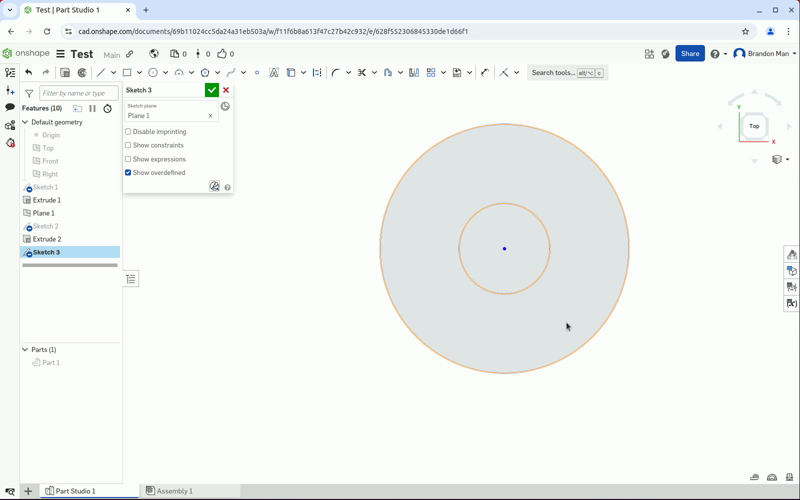
click(566, 322)
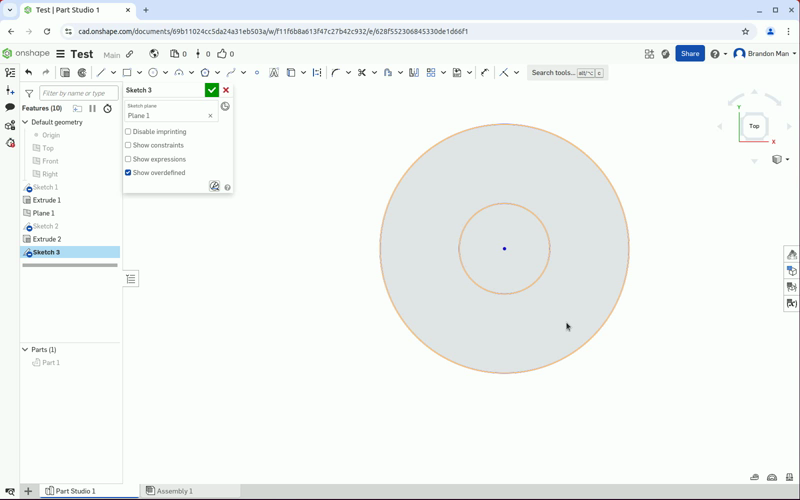
scroll(-6)
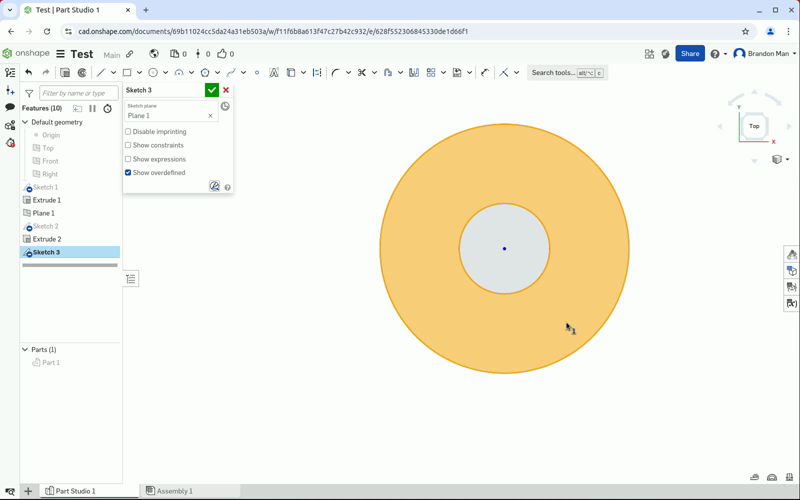
scroll(-6)
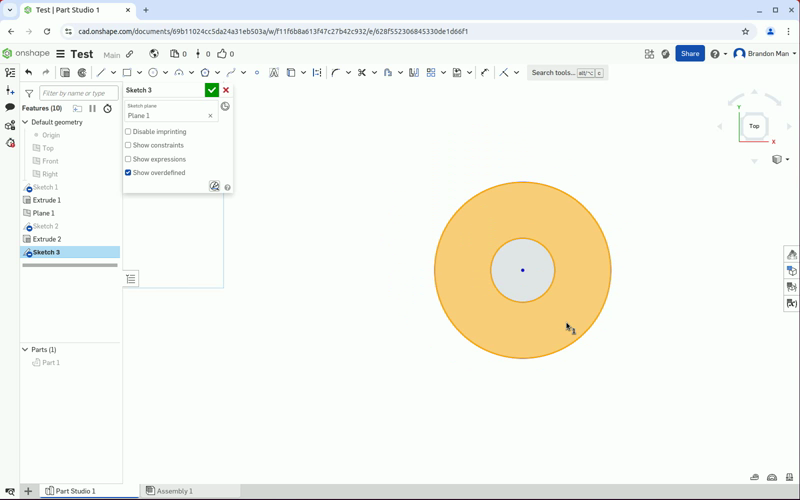
scroll(-6)
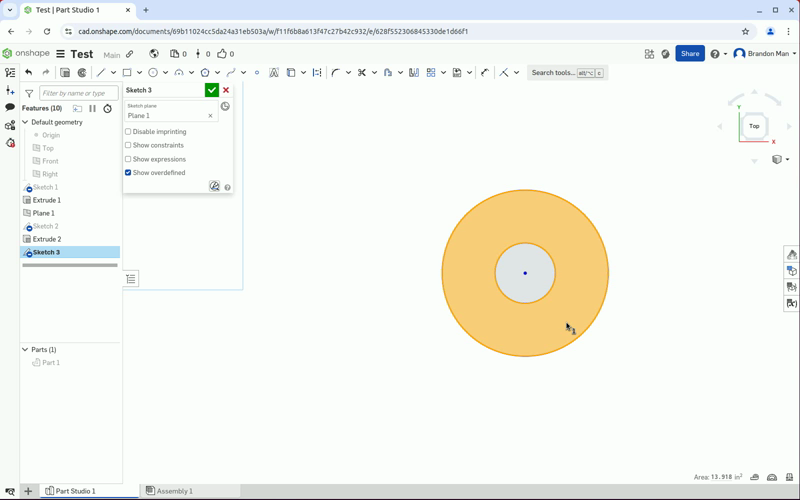
scroll(-6)
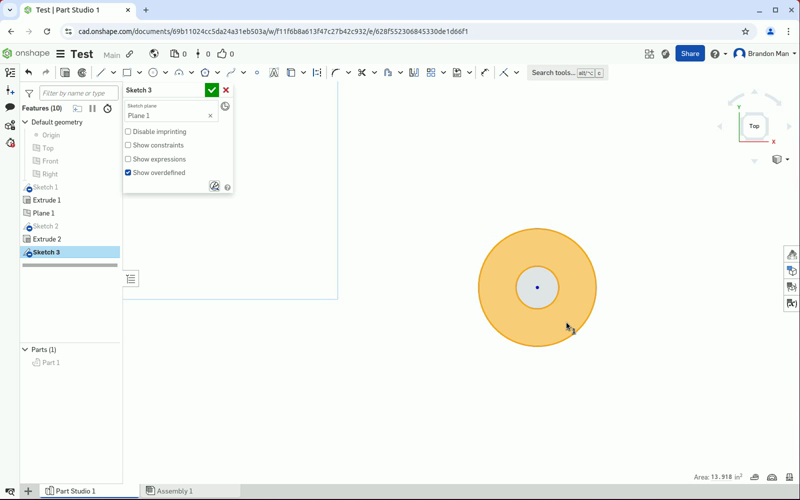
scroll(-6)
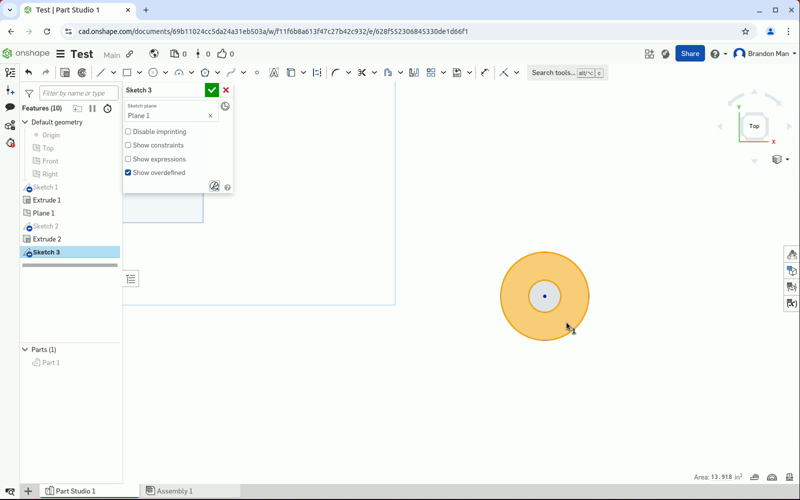
scroll(-6)
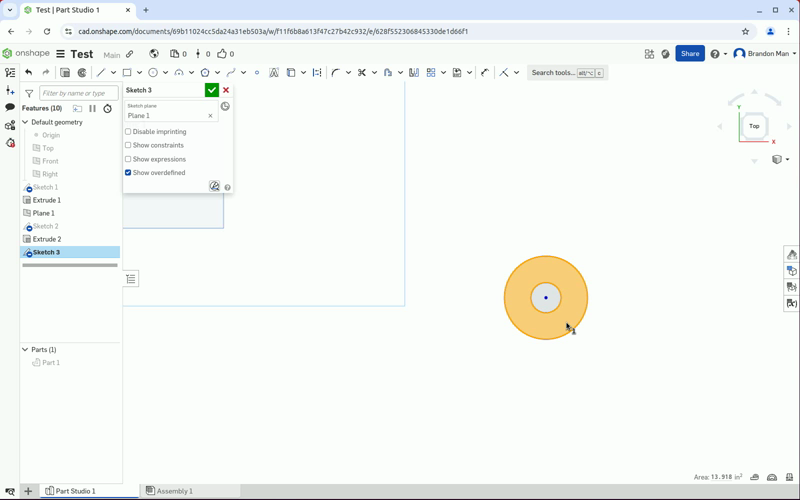
scroll(-6)
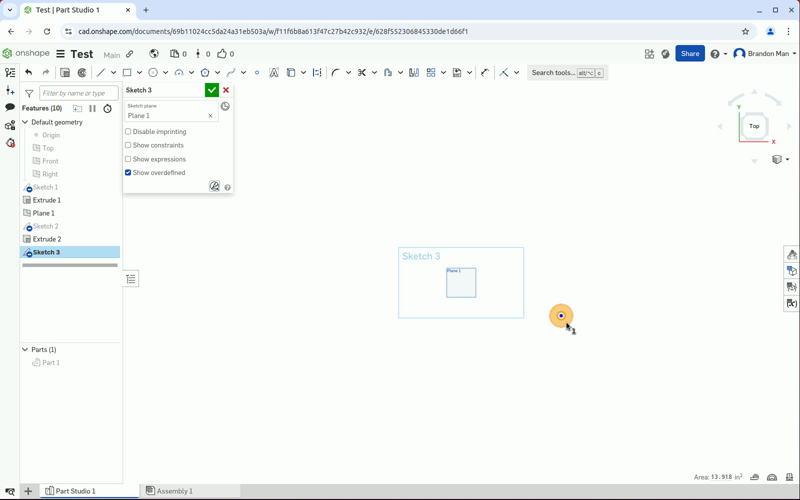
mouse_move(73, 352)
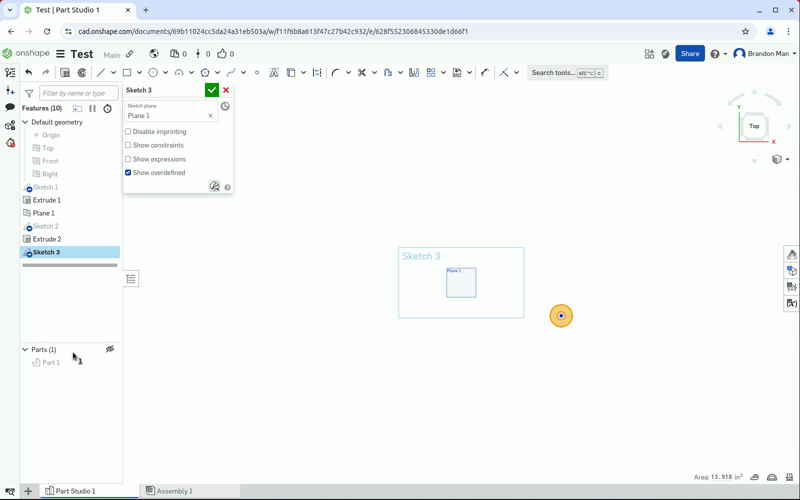
key(shift+y)
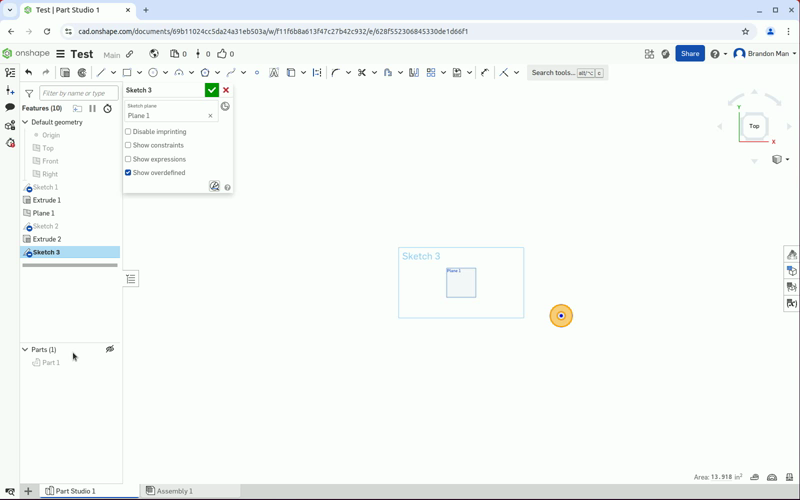
key(shift+e)
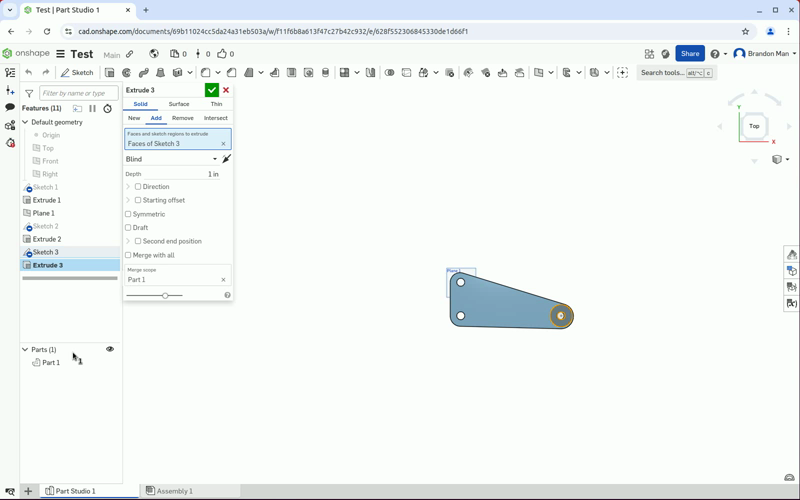
mouse_move(143, 106)
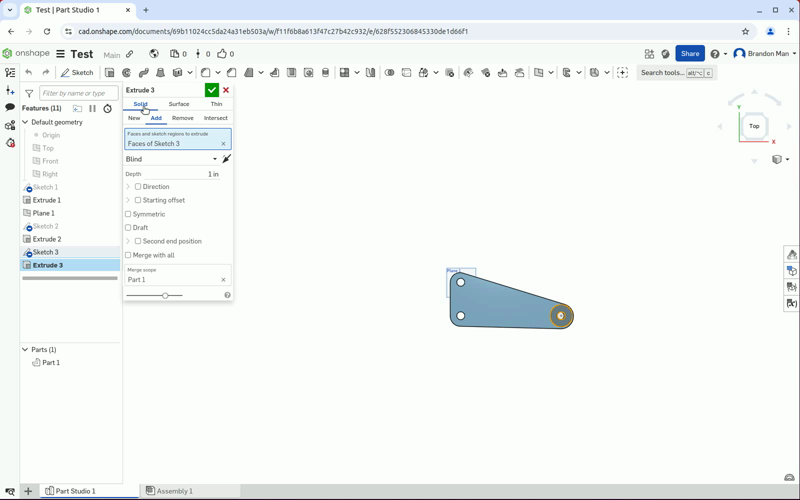
click(143, 106)
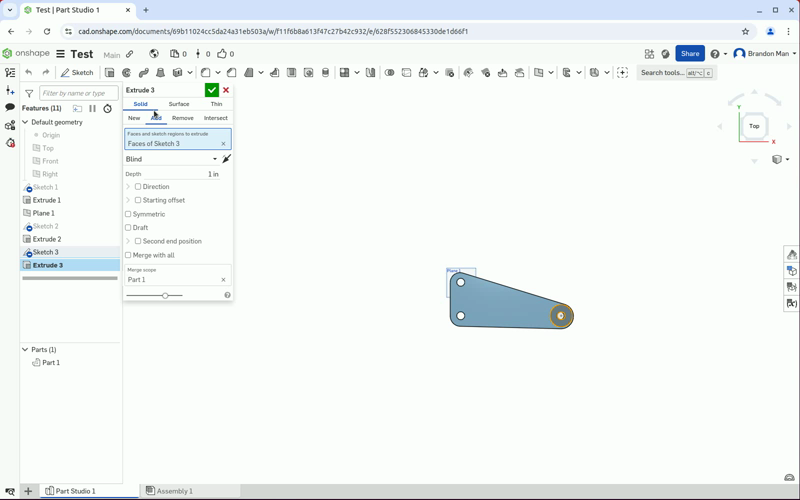
mouse_move(186, 120)
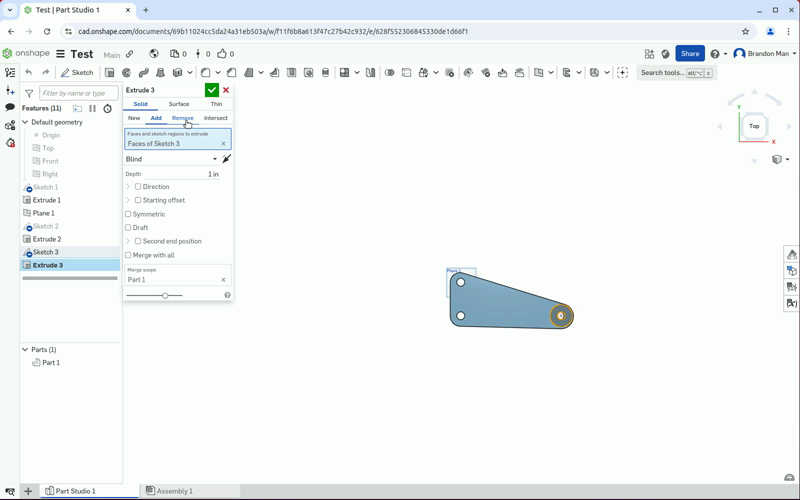
click(186, 120)
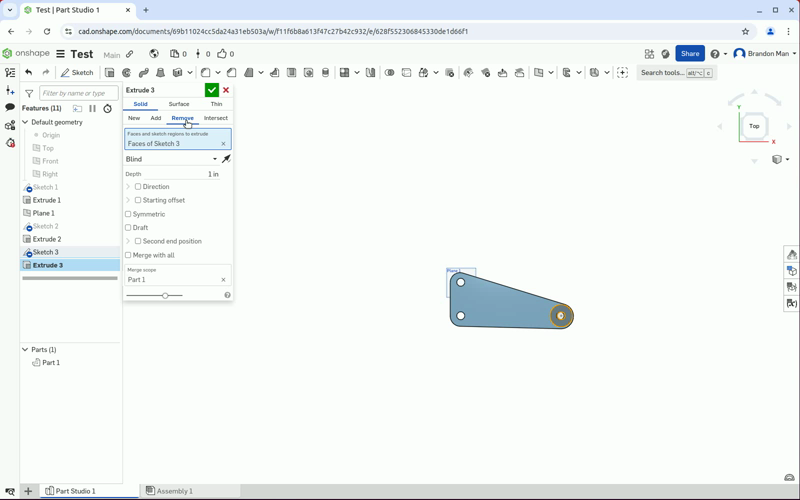
key(tab, 4)
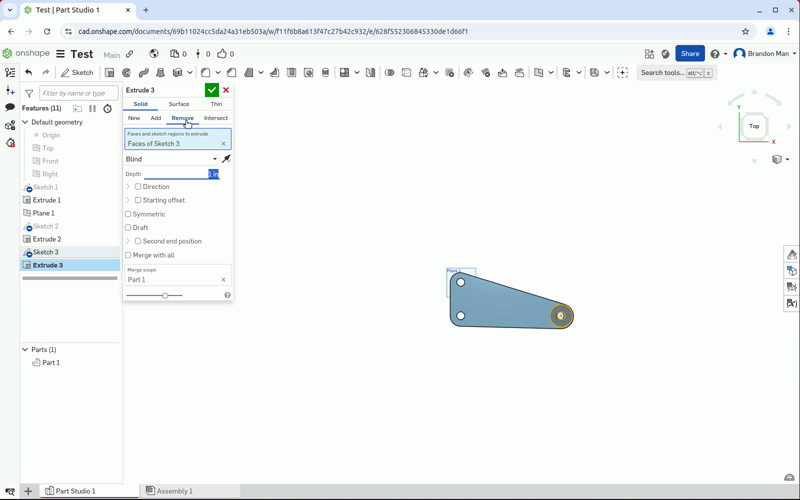
text(2.648)
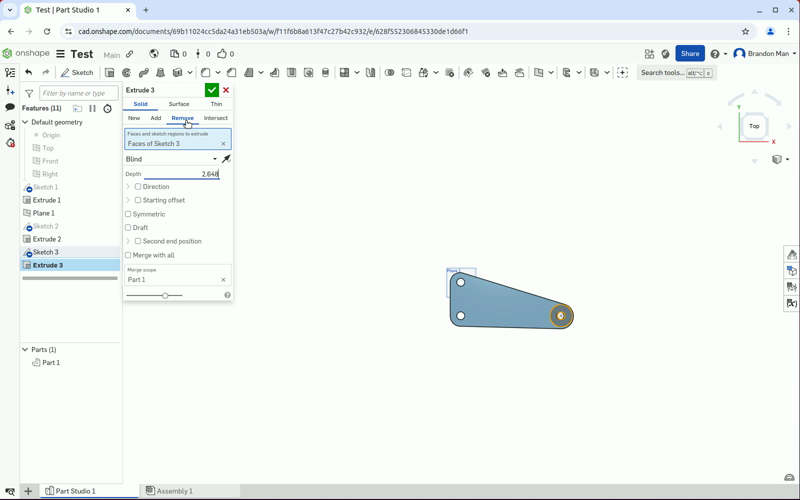
key(tab, 6)
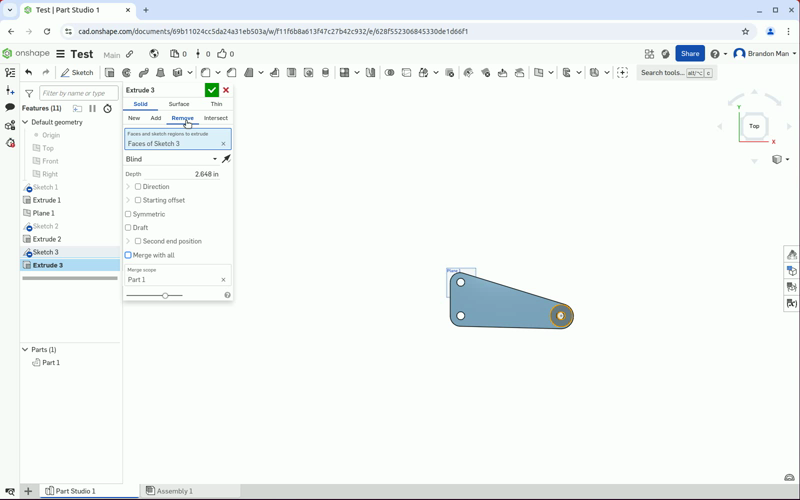
key(space)
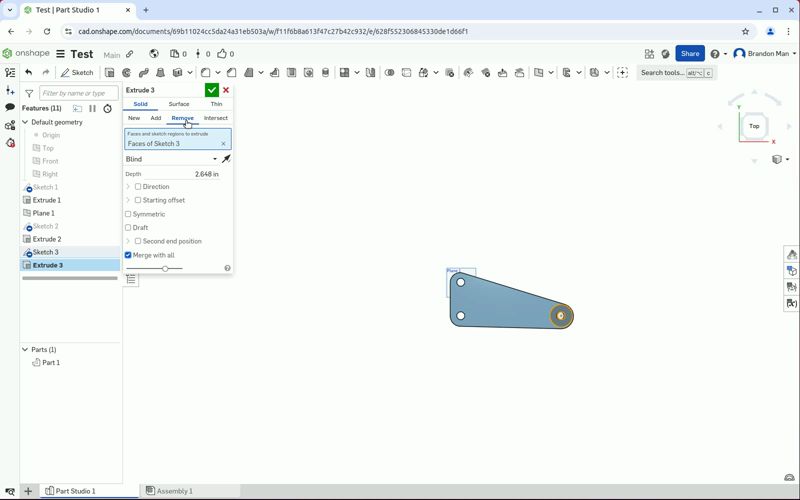
key(enter)
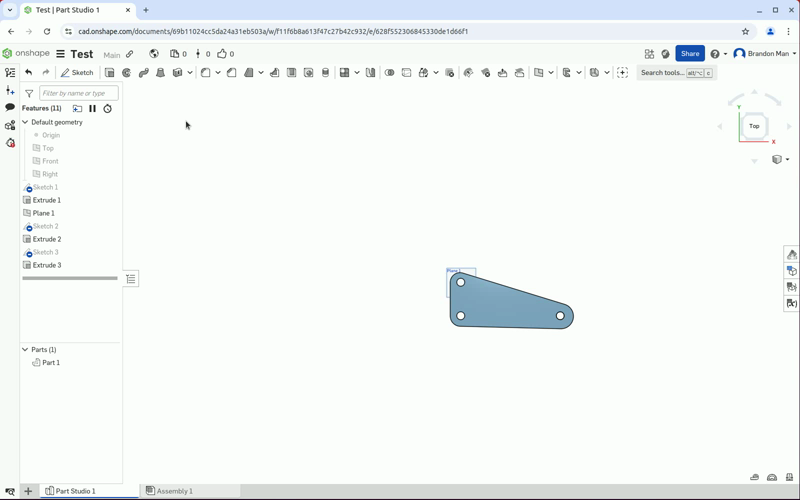
key(shift+h)
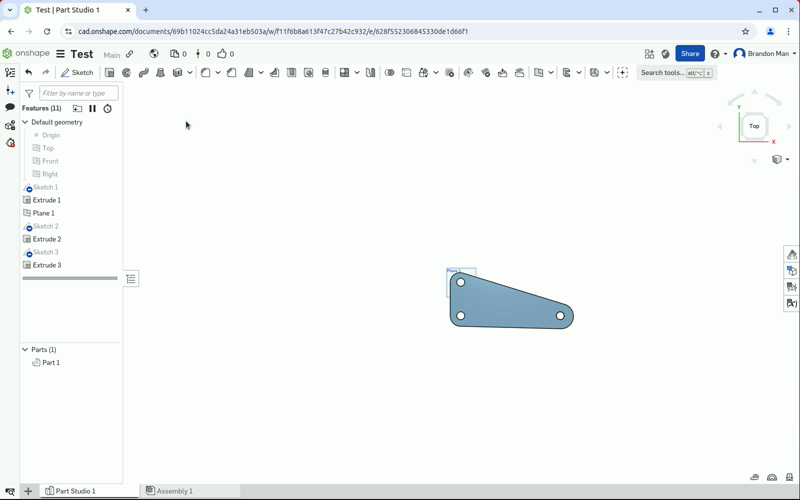
key(shift+h)
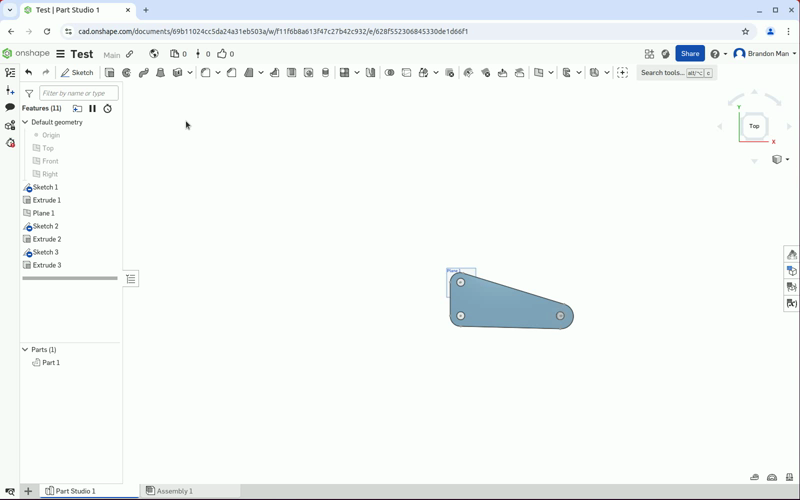
key(shift+7)
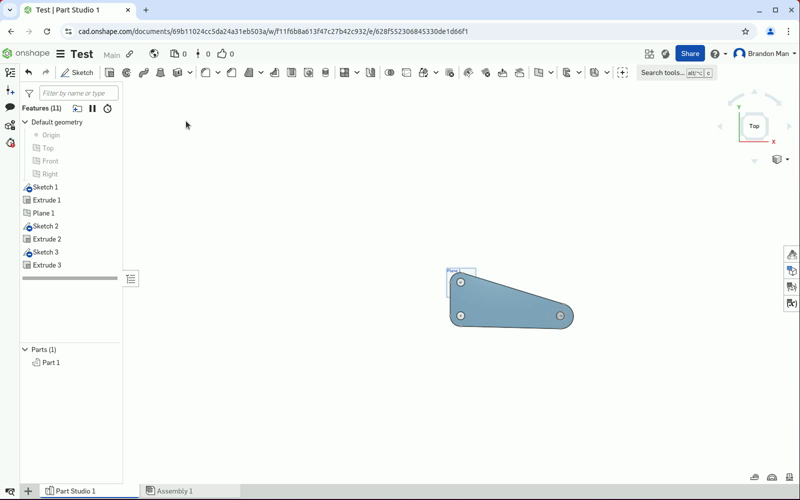
key(up, 3)
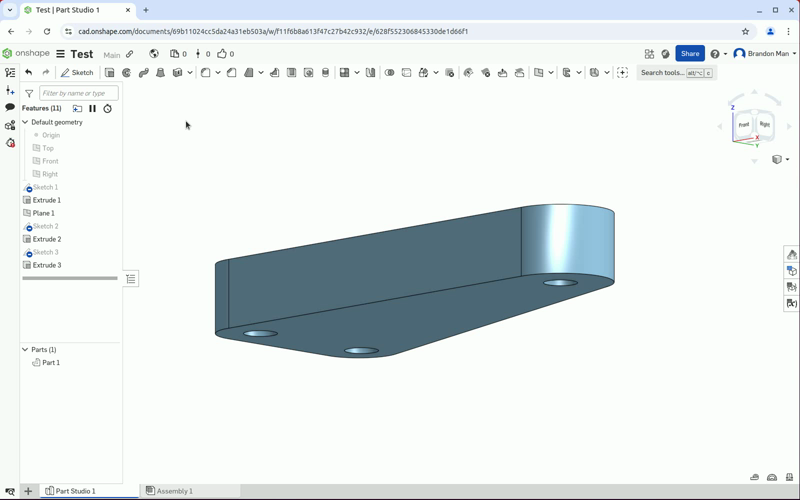
key(left, 3)
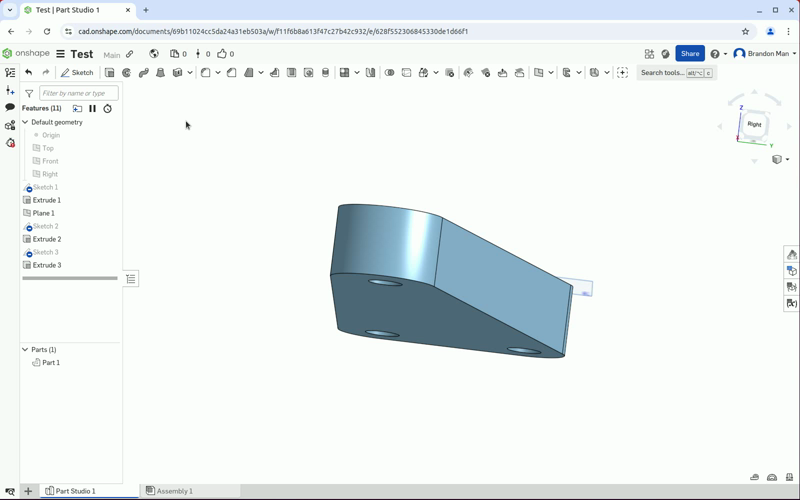
key(right, 3)
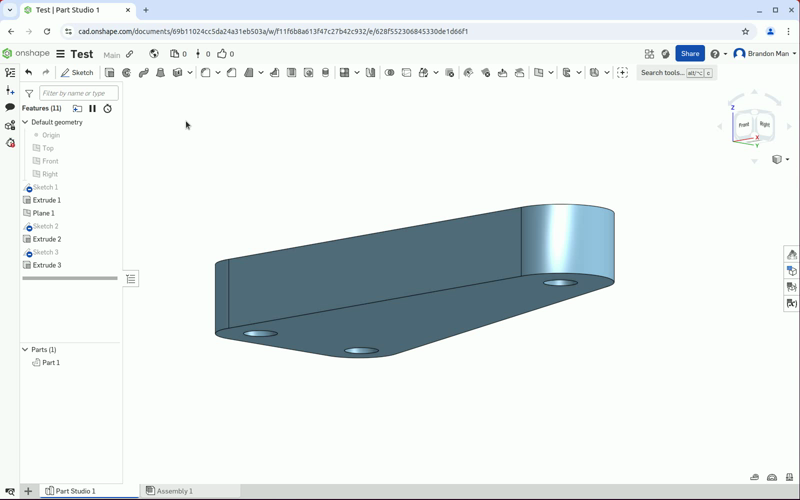
key(down, 3)
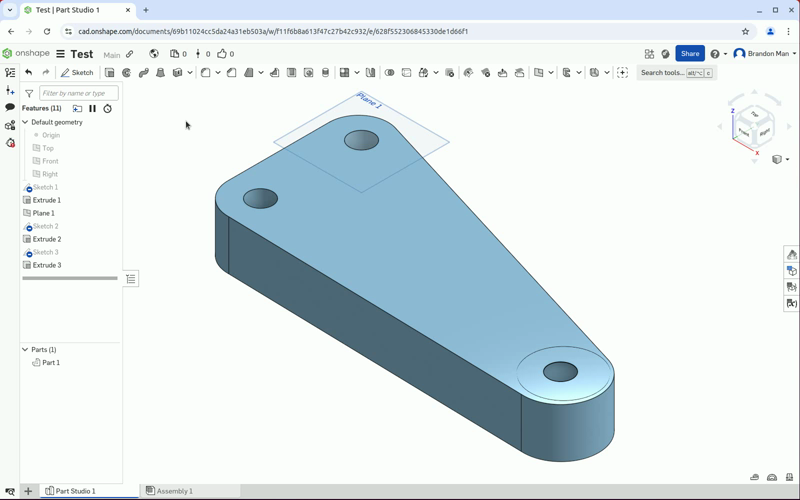
mouse_move(73, 189)
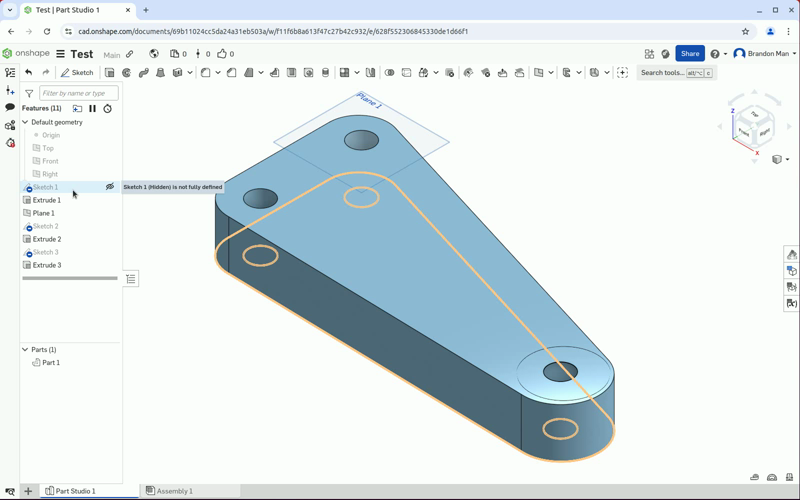
click(73, 189)